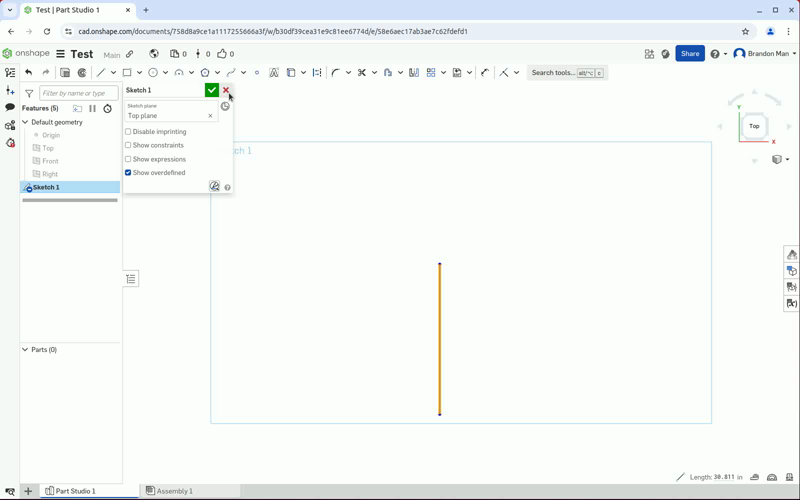
key(shift+h)
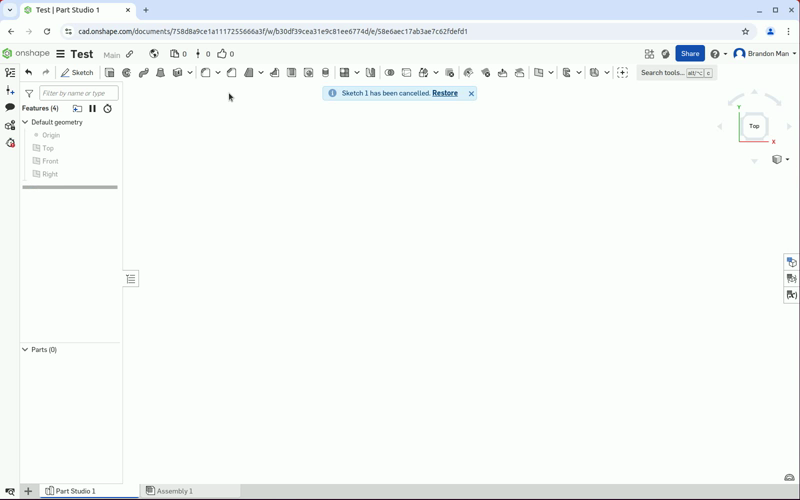
mouse_move(73, 352)
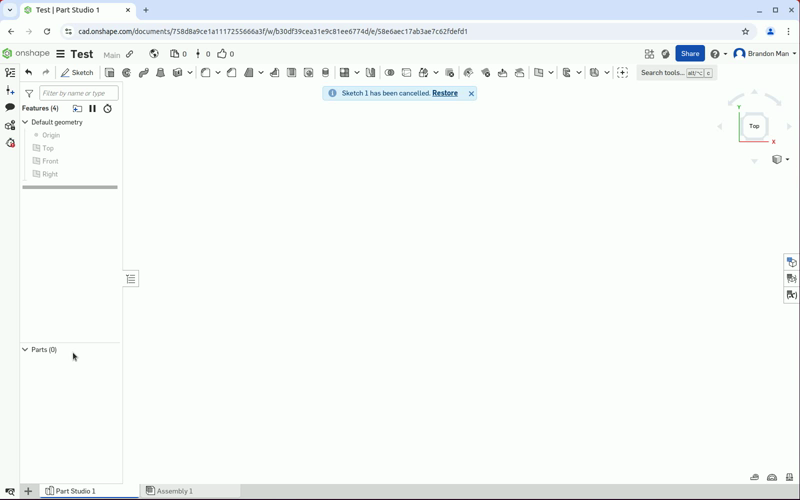
key(y)
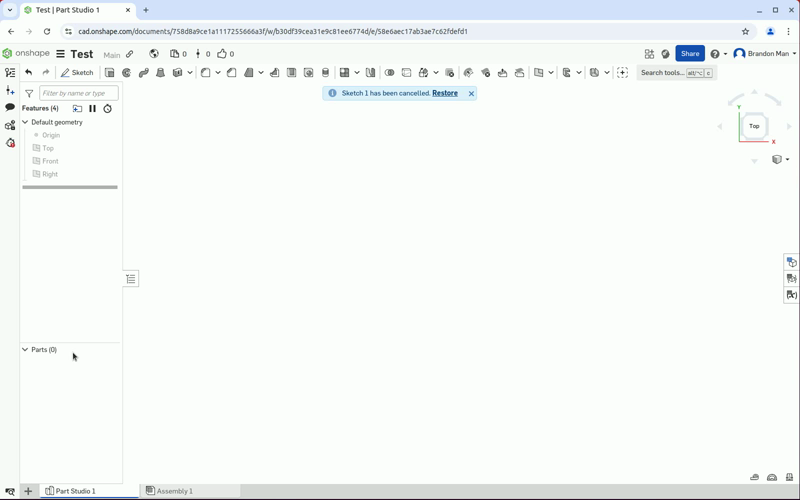
key(shift+p)
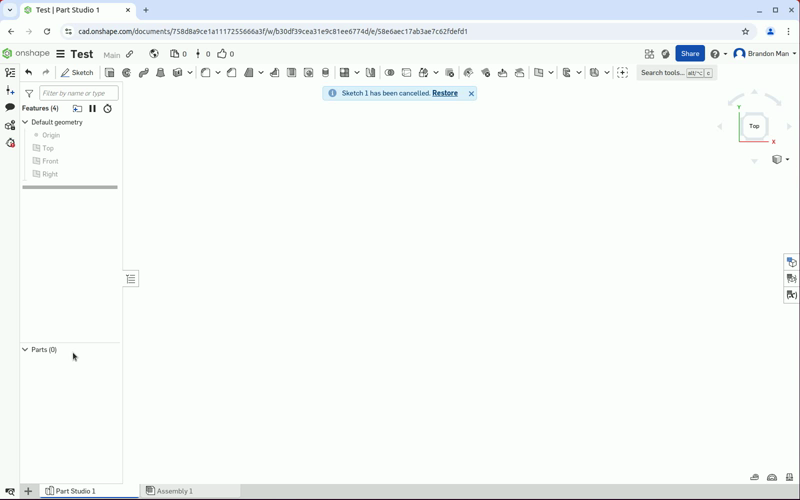
key(space)
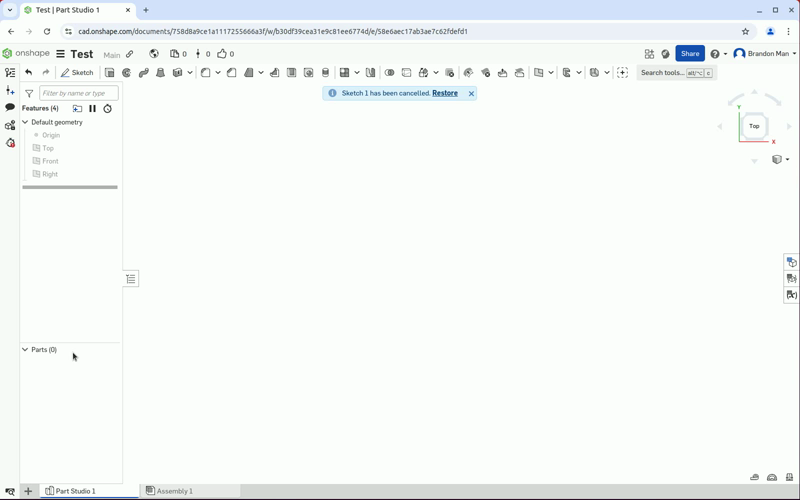
key_down(shift)
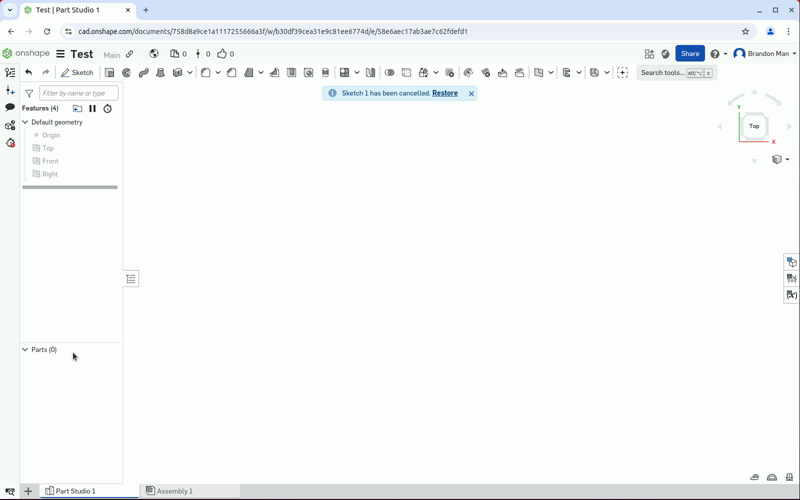
key(up)
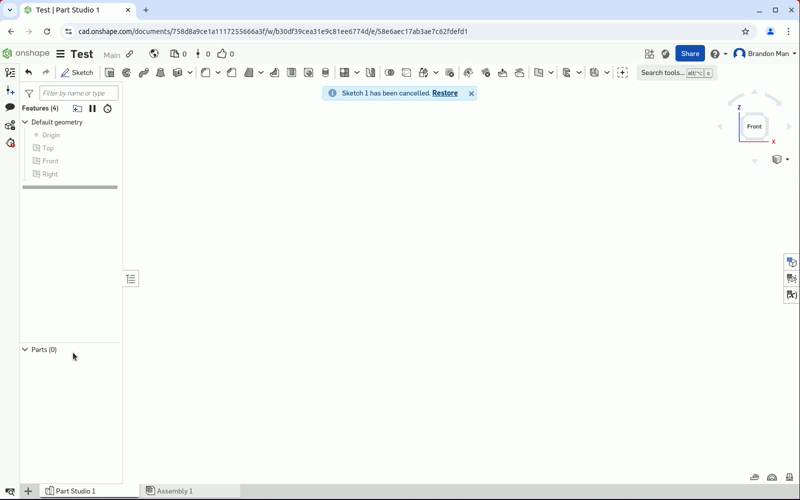
key_up(shift)
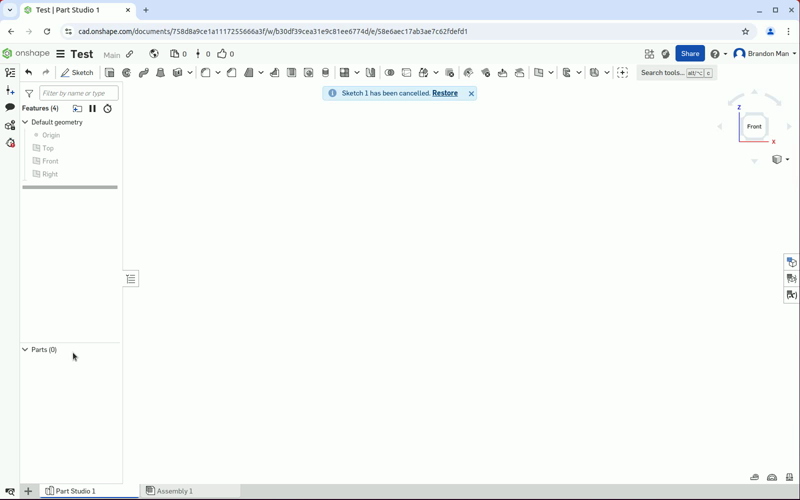
key(space)
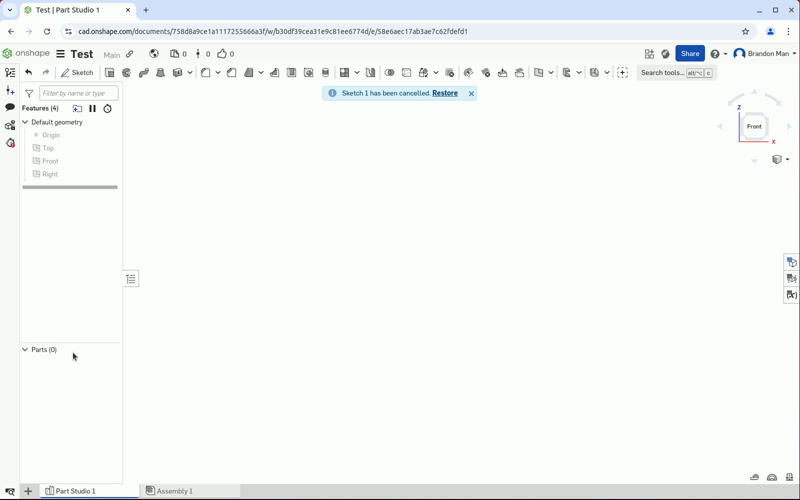
key_down(shift)
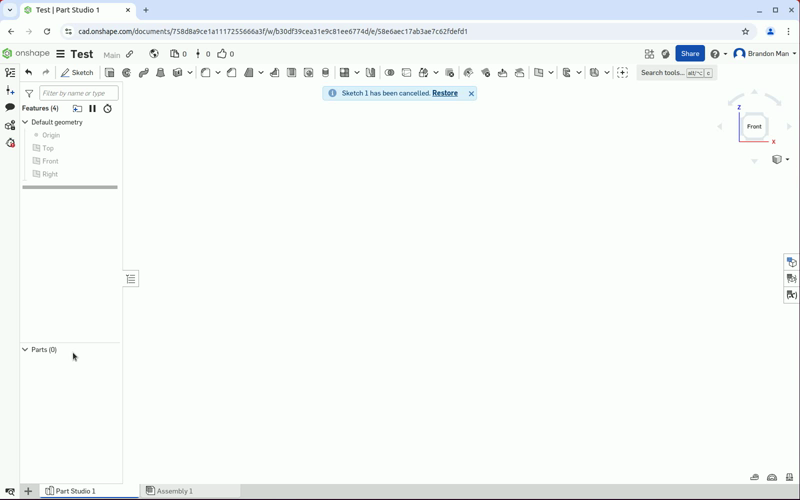
key(left)
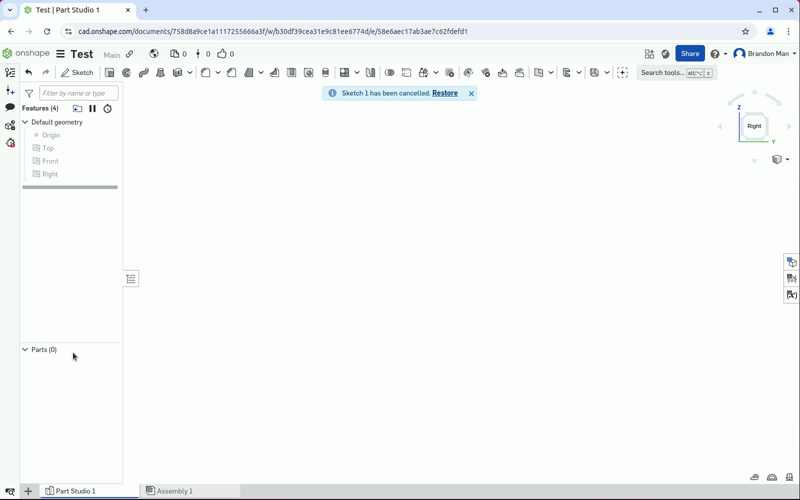
key_up(shift)
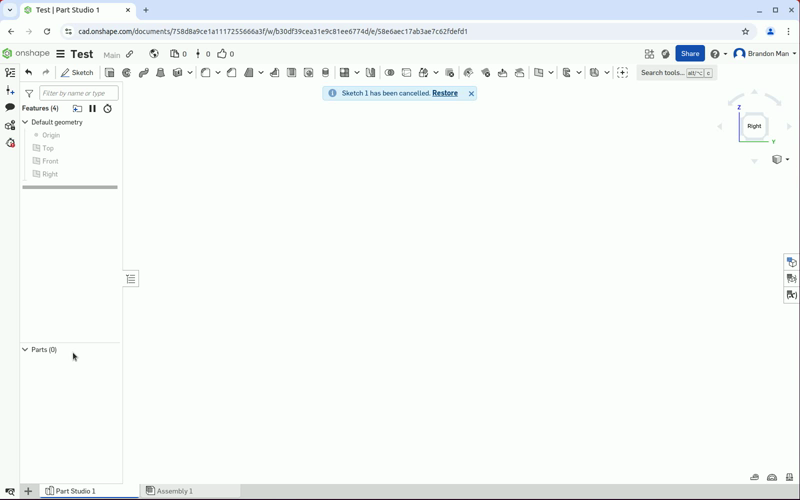
mouse_move(73, 352)
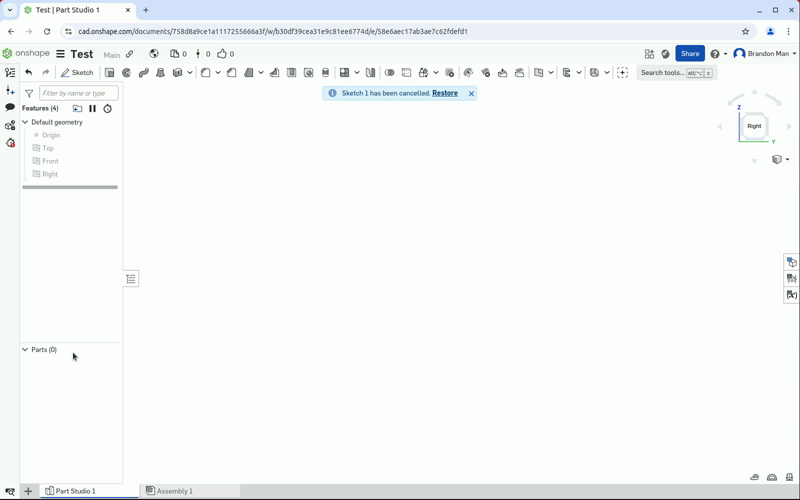
key(shift+y)
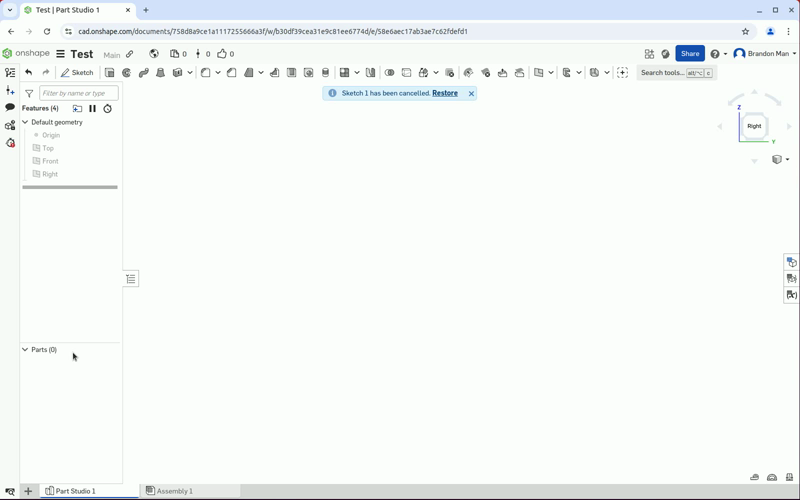
key(shift+s)
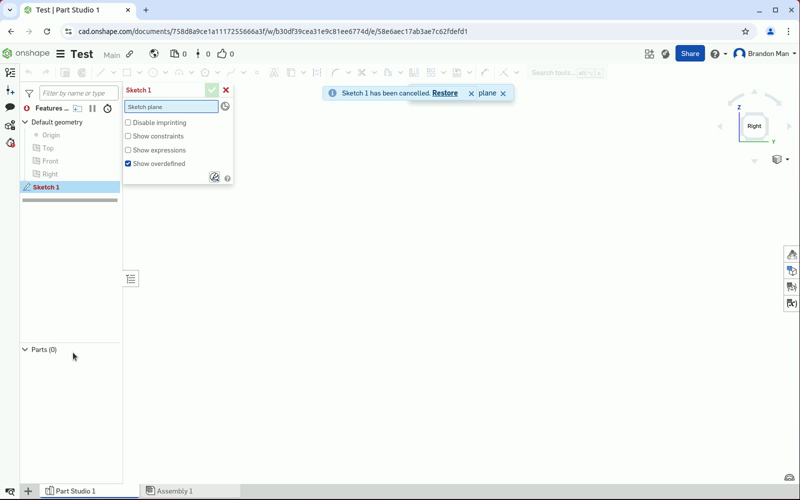
mouse_move(73, 176)
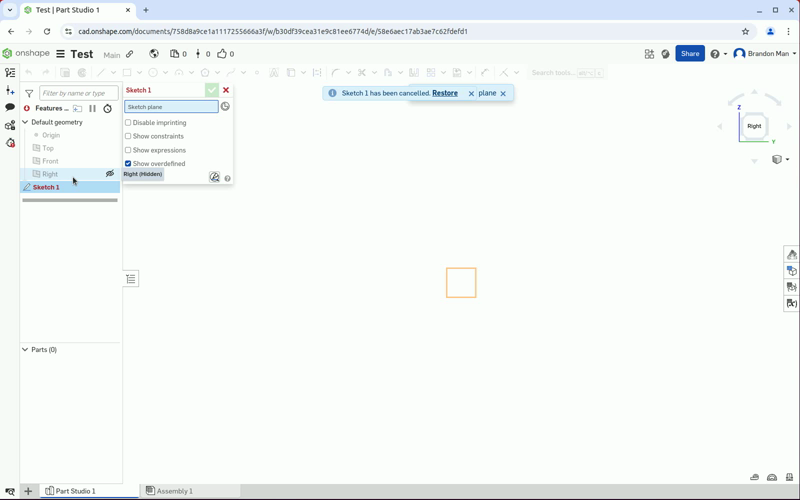
click(73, 176)
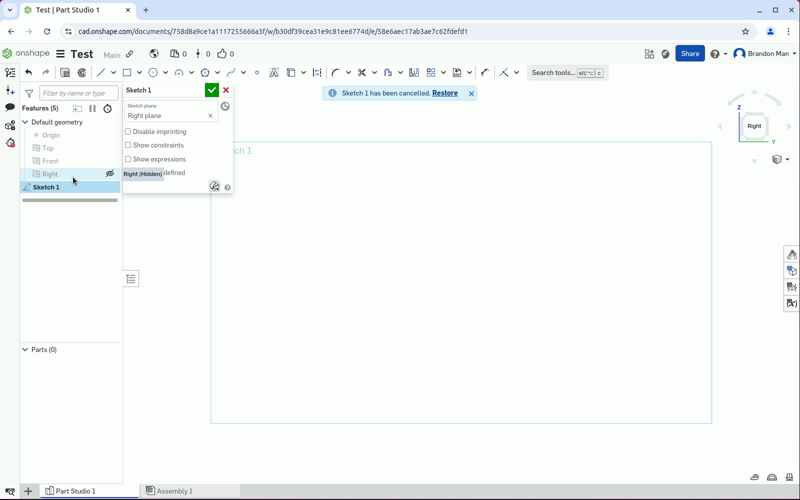
mouse_move(73, 352)
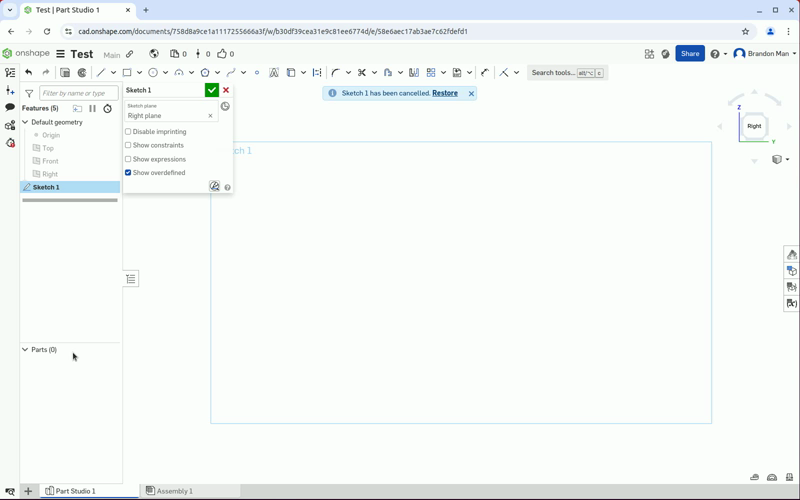
key(y)
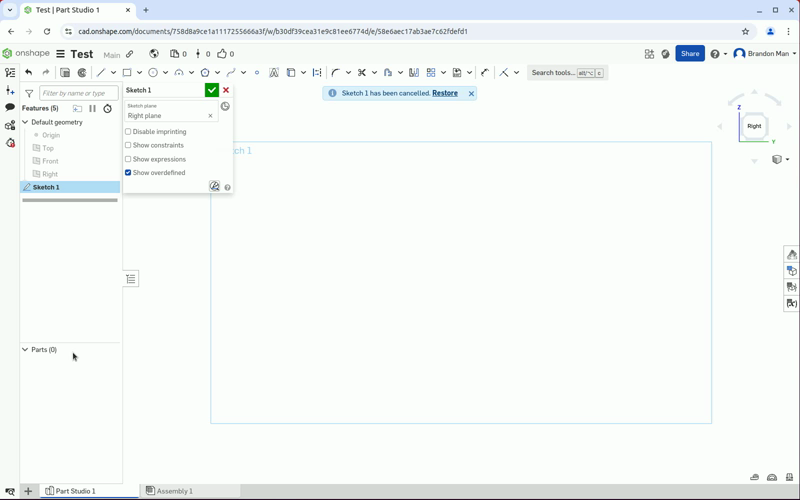
key(l)
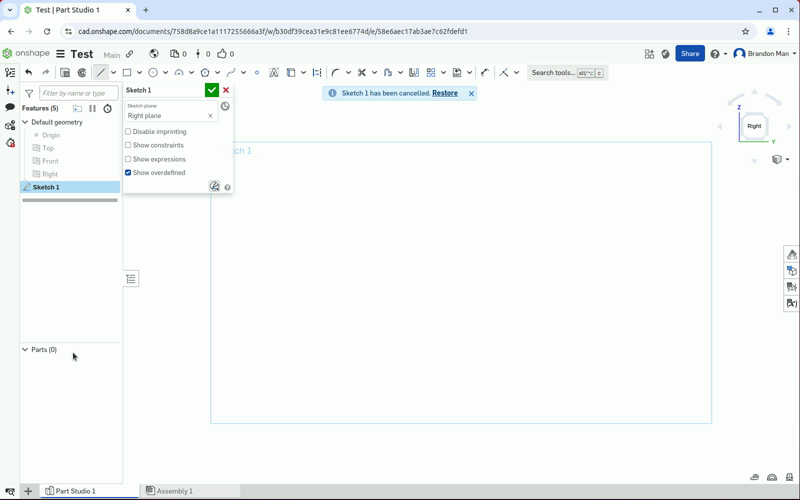
key_down(shift)
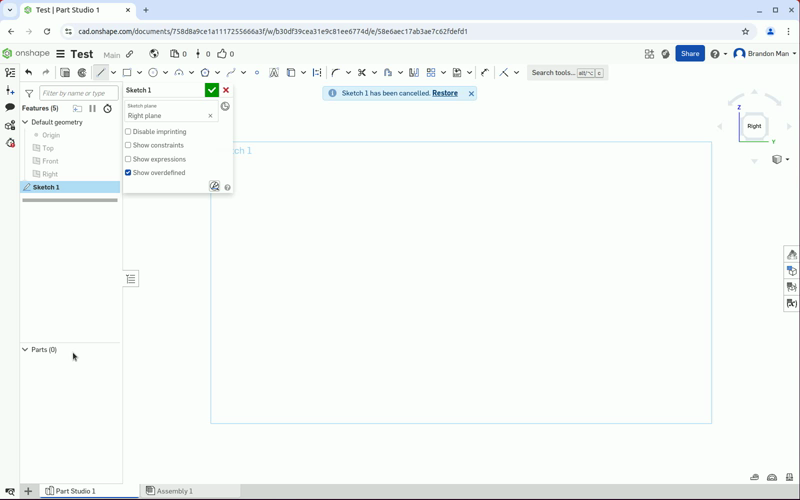
mouse_move(460, 282)
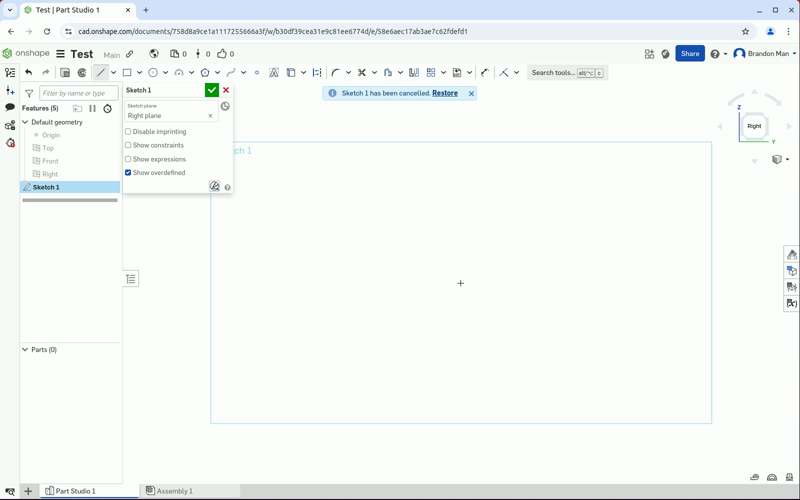
click(460, 282)
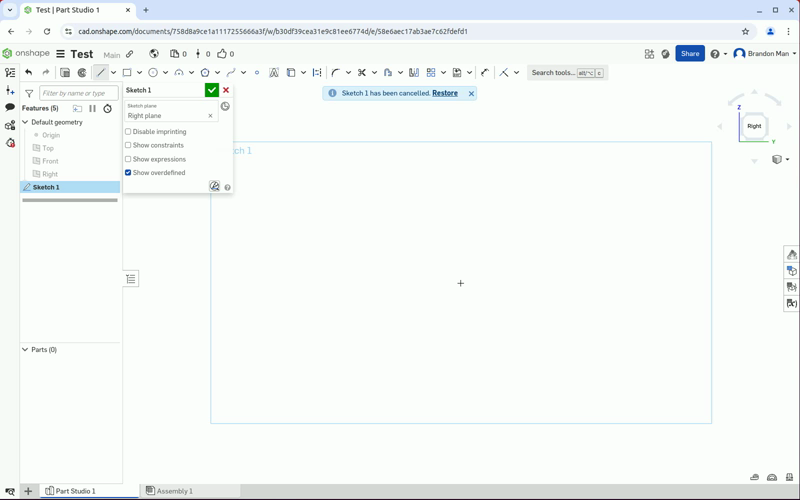
key_up(shift)
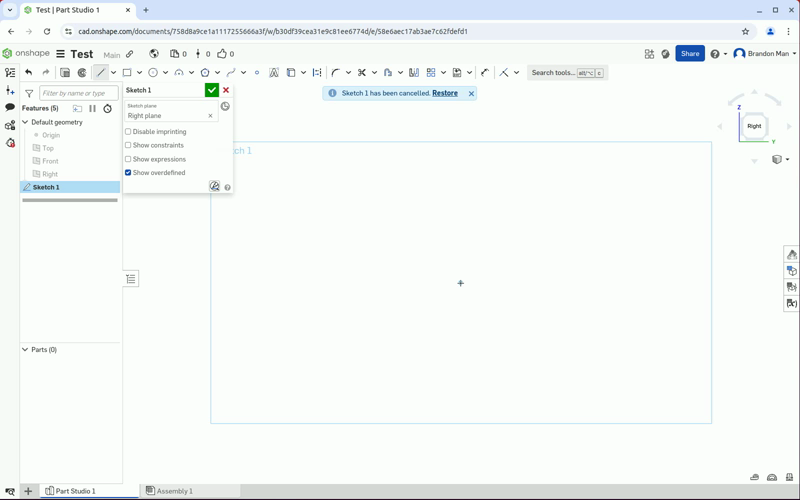
key_down(shift)
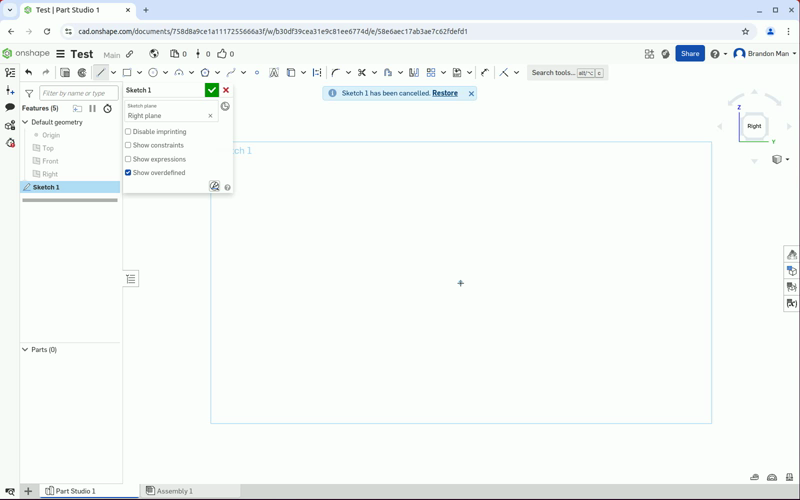
mouse_move(490, 282)
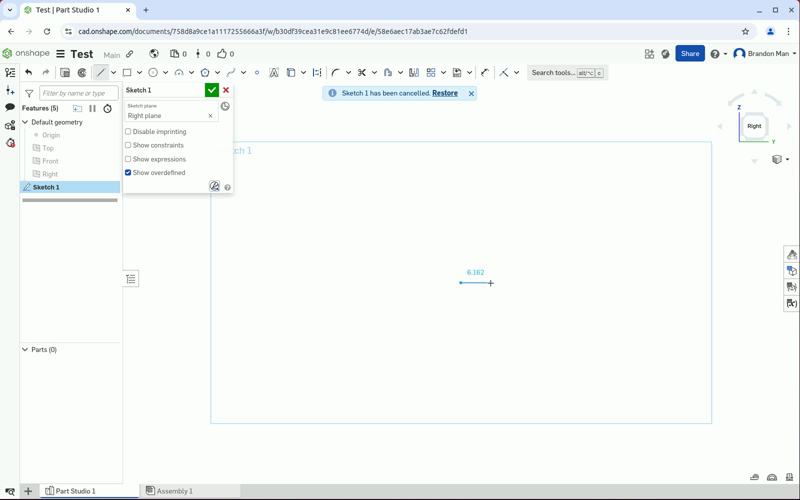
mouse_move(468, 282)
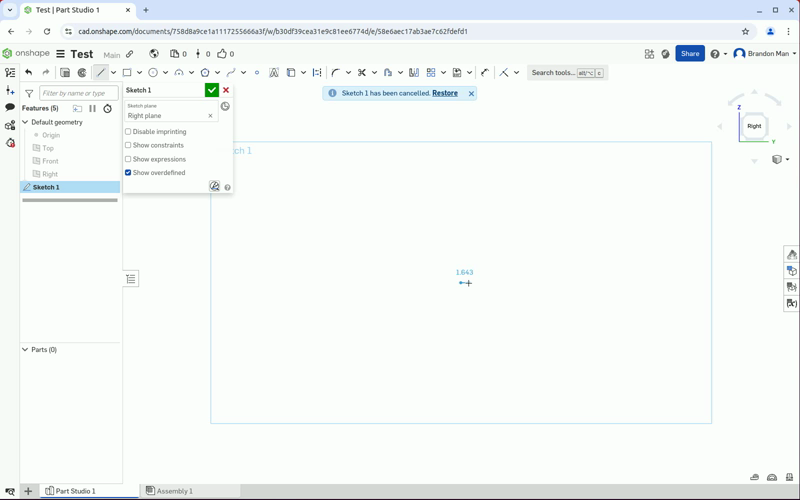
click(468, 282)
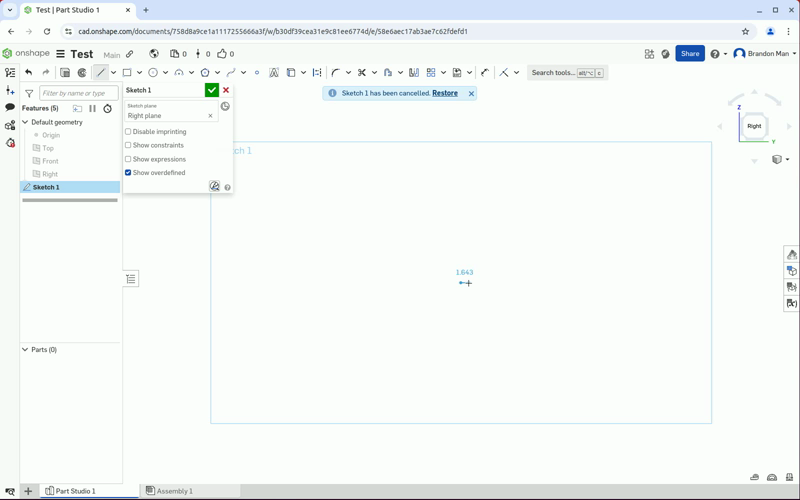
key_up(shift)
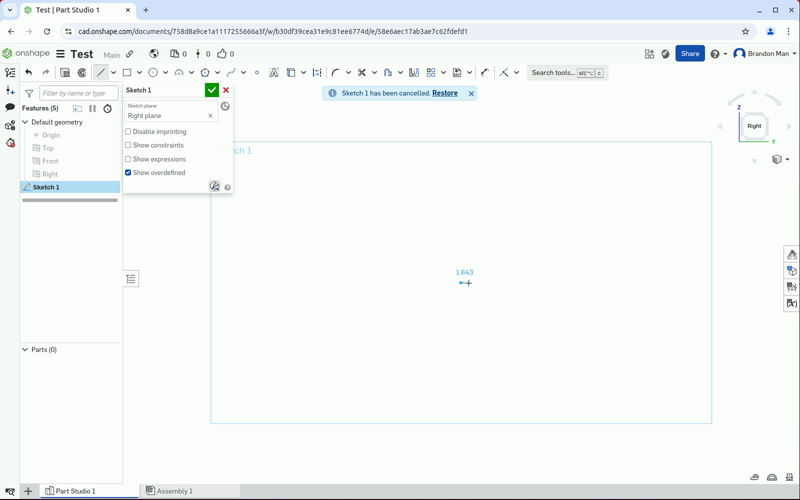
key_down(shift)
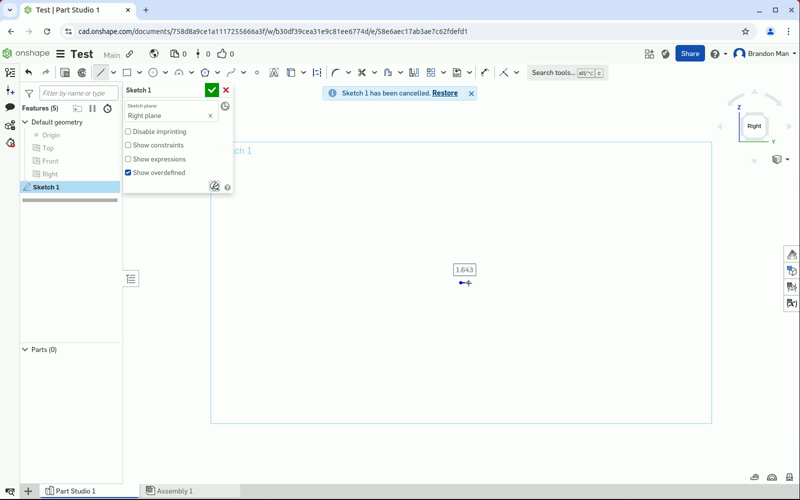
mouse_move(498, 282)
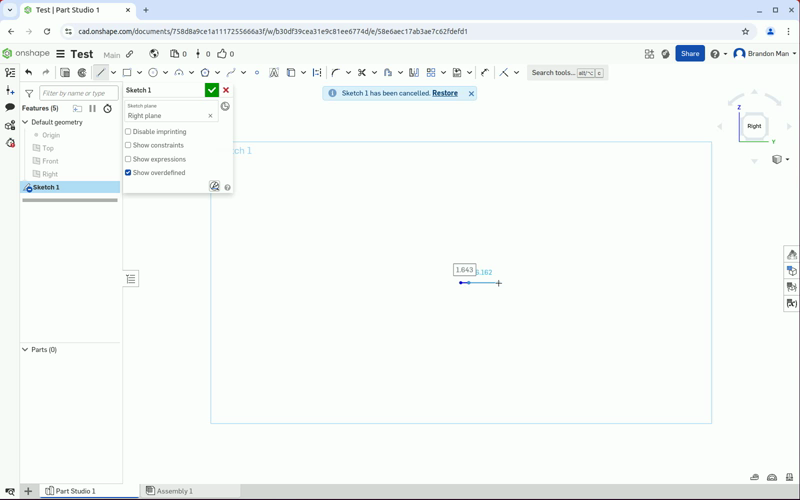
mouse_move(468, 274)
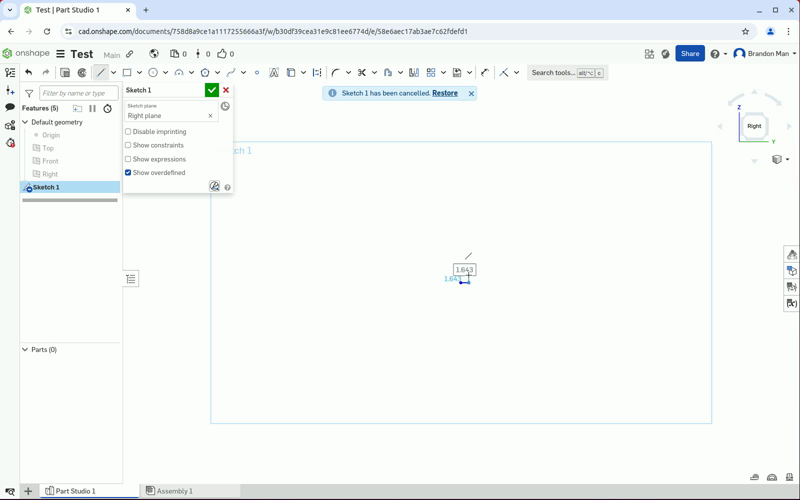
click(468, 274)
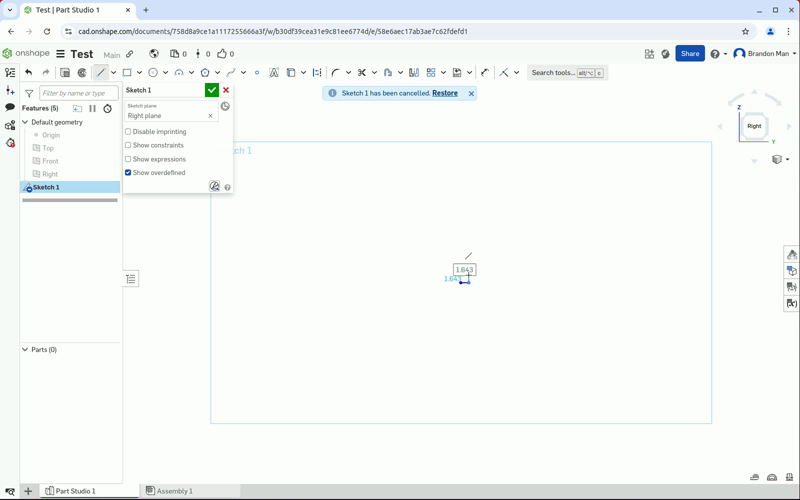
key_up(shift)
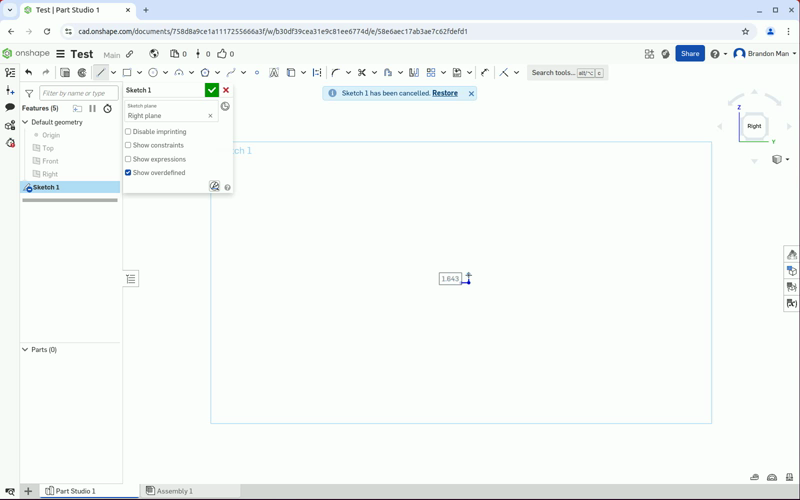
key_down(shift)
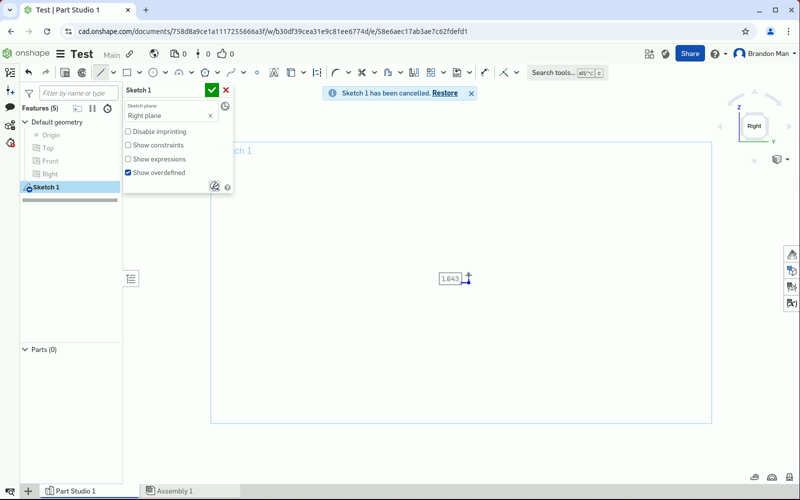
mouse_move(498, 274)
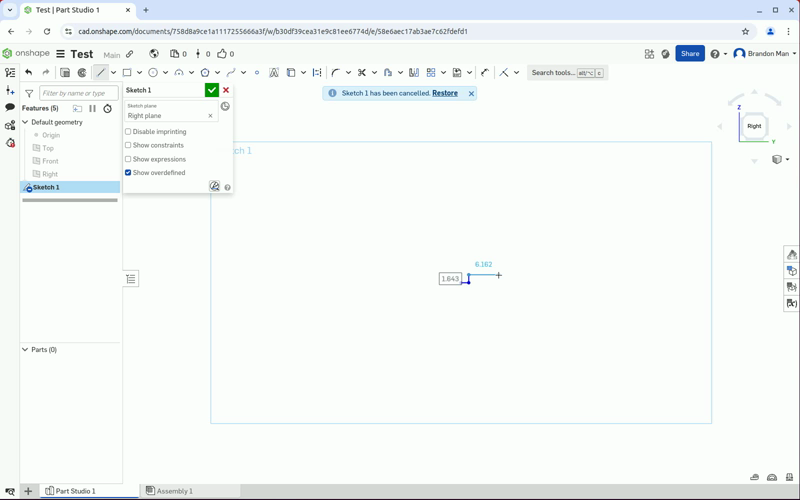
mouse_move(460, 274)
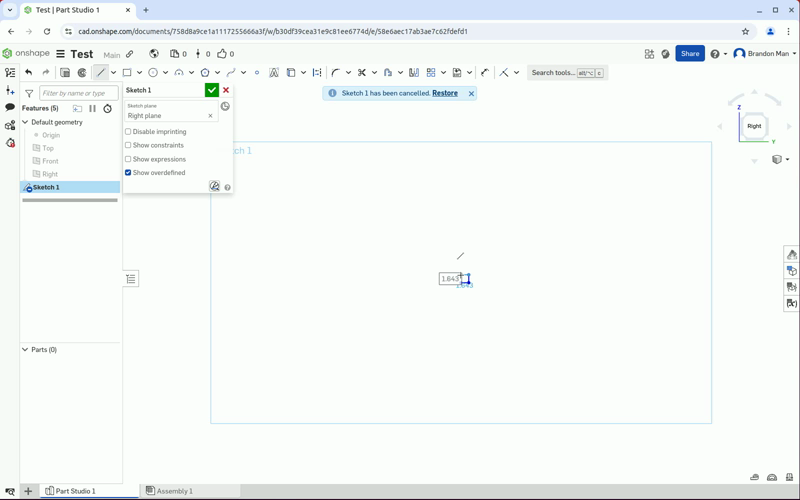
click(460, 274)
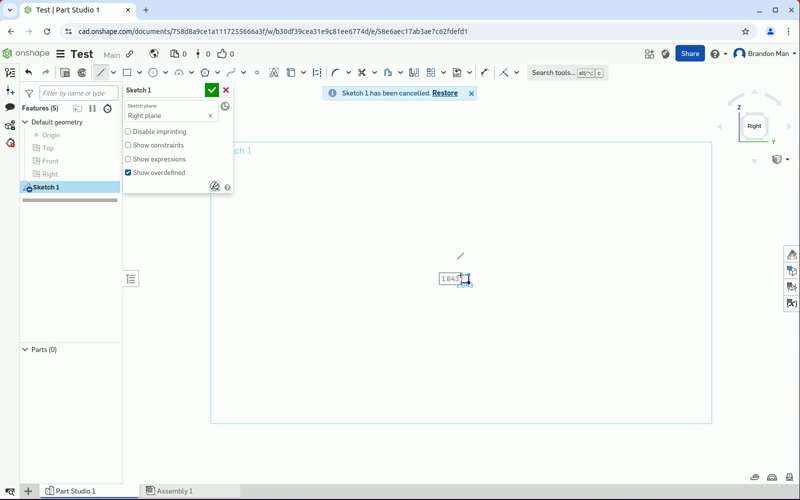
key_up(shift)
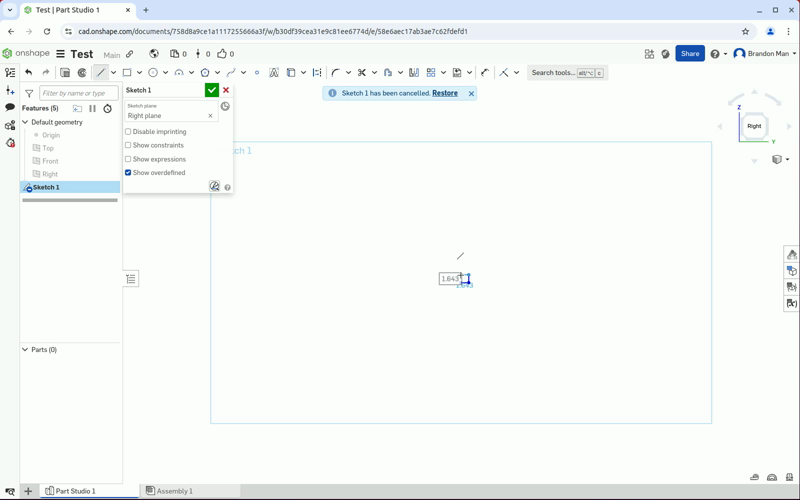
mouse_move(490, 274)
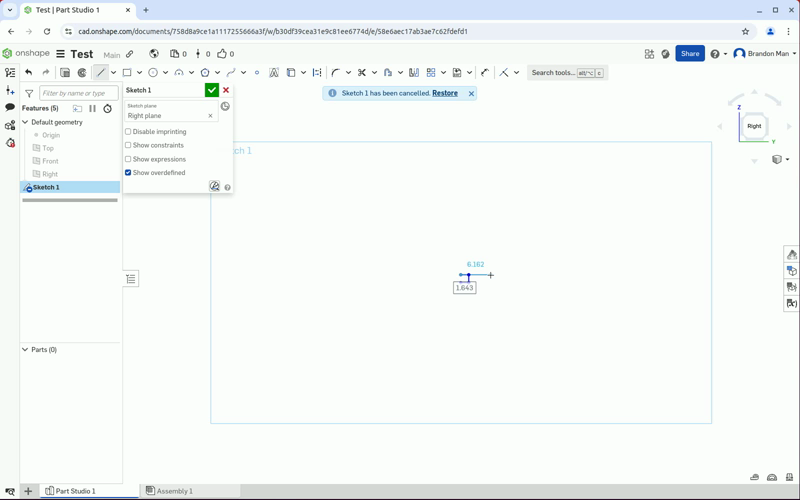
key_down(shift)
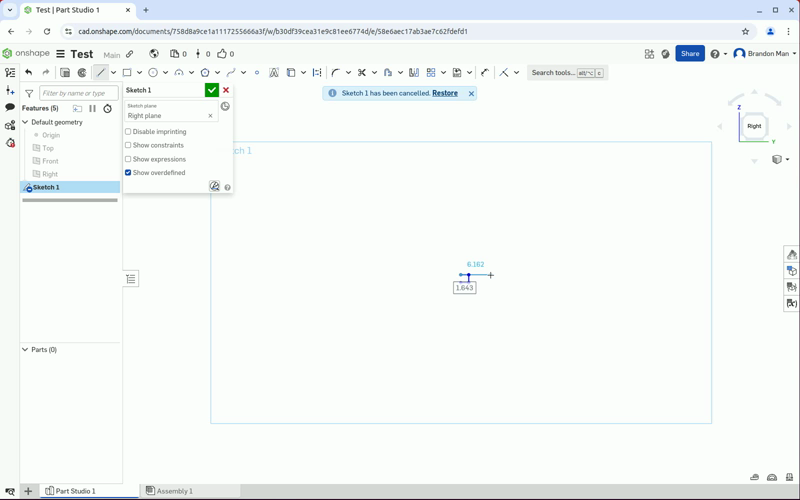
mouse_move(460, 282)
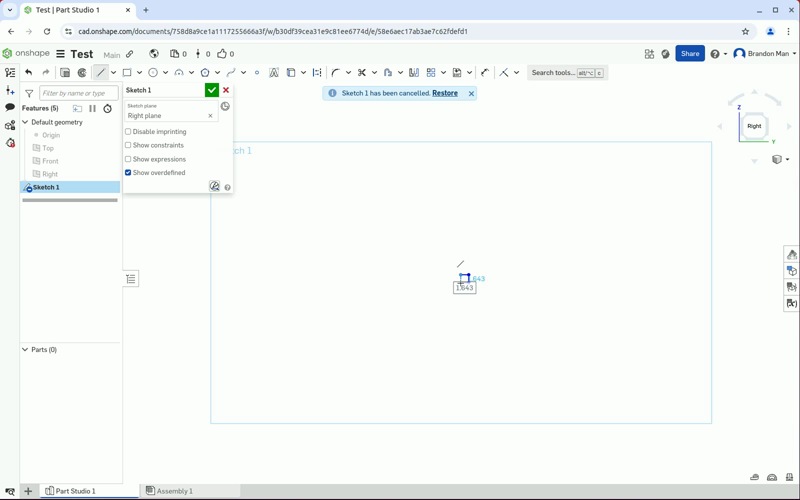
key_up(shift)
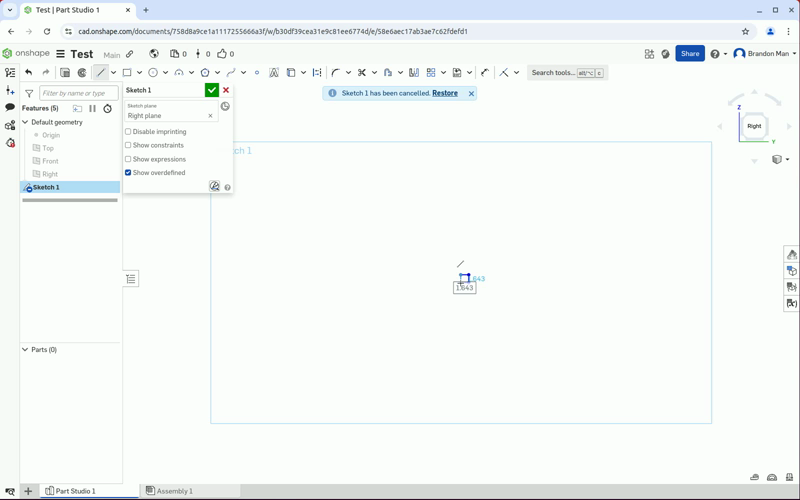
click(460, 282)
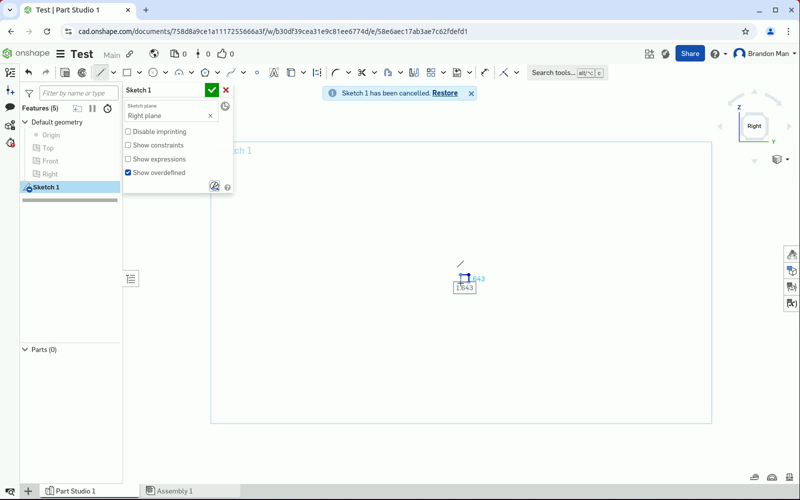
key(esc)
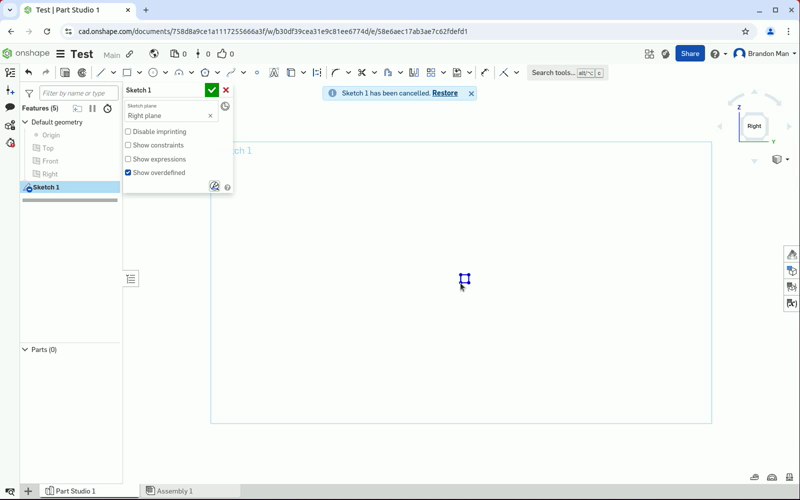
mouse_move(463, 282)
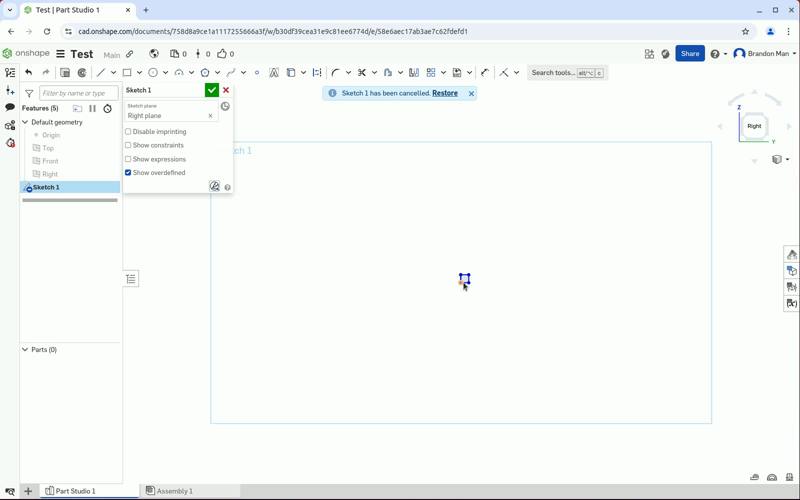
scroll(6)
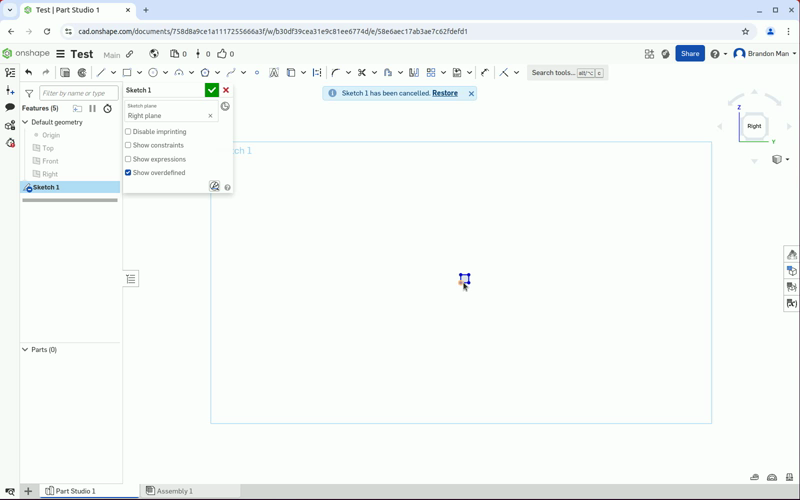
scroll(6)
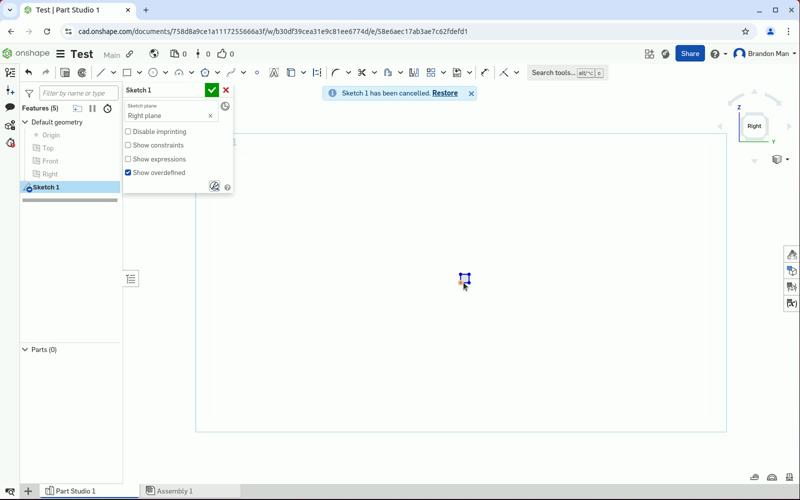
scroll(6)
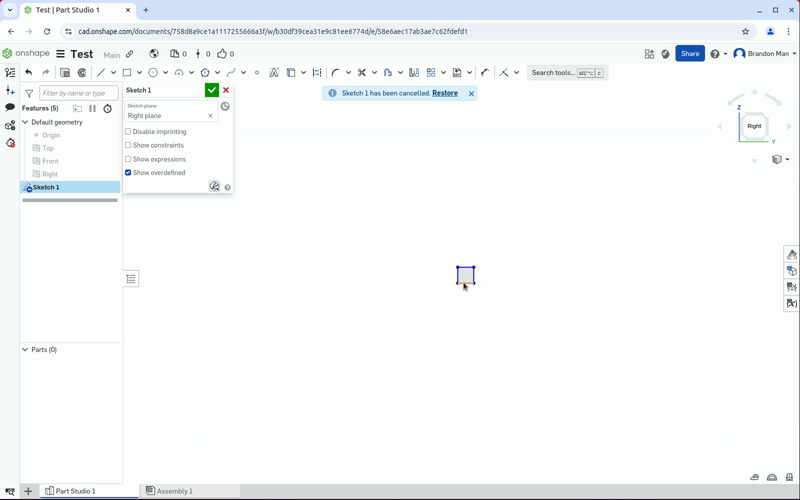
scroll(6)
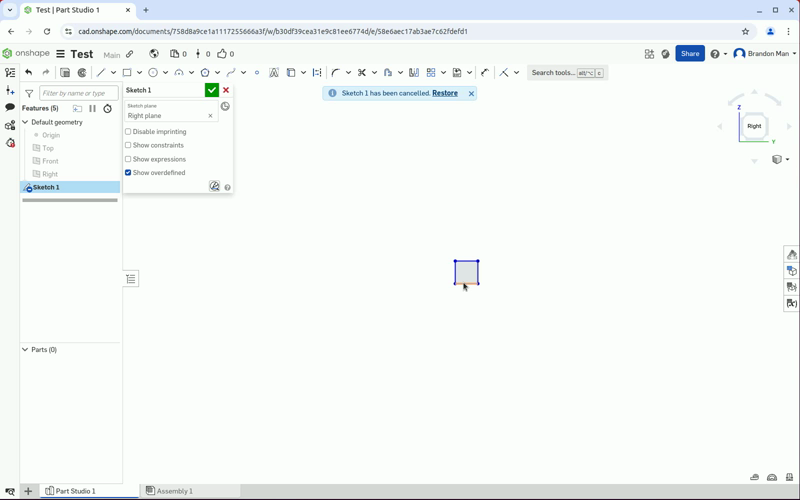
scroll(6)
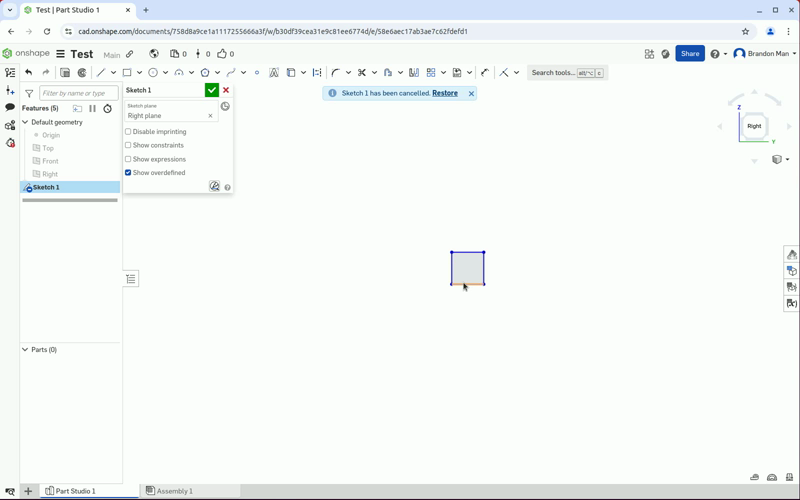
scroll(6)
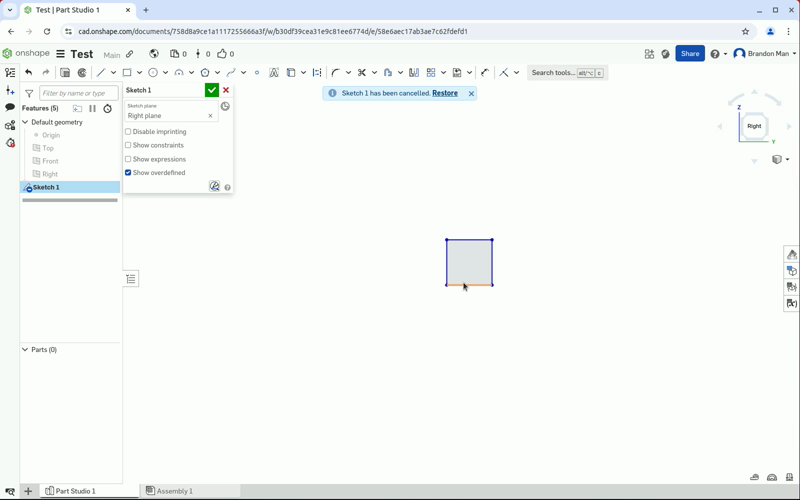
scroll(6)
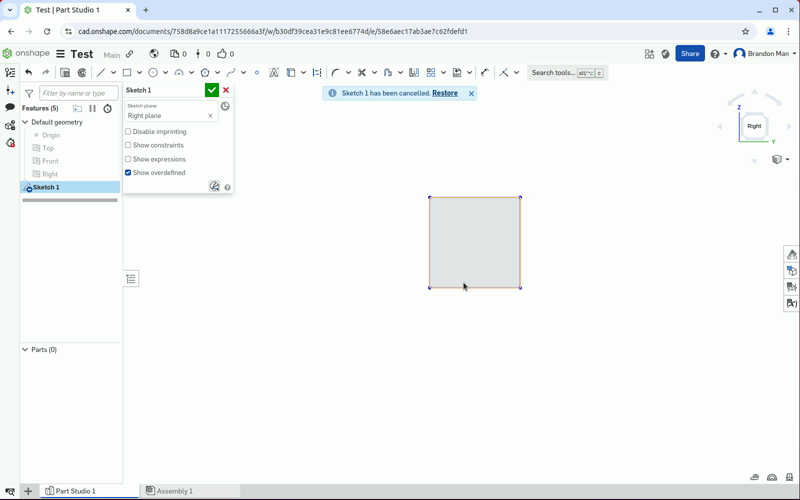
click(463, 282)
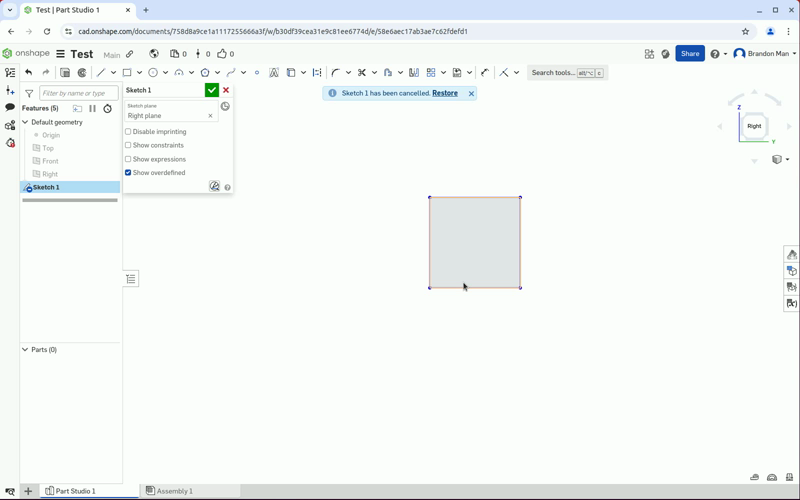
scroll(-6)
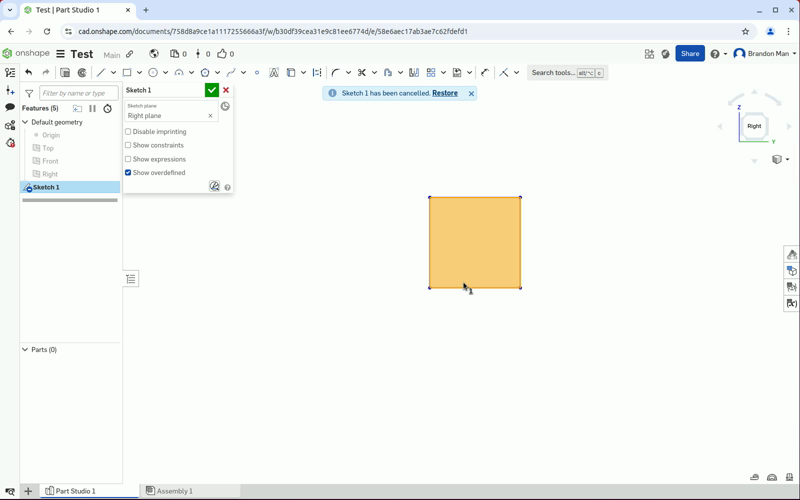
scroll(-6)
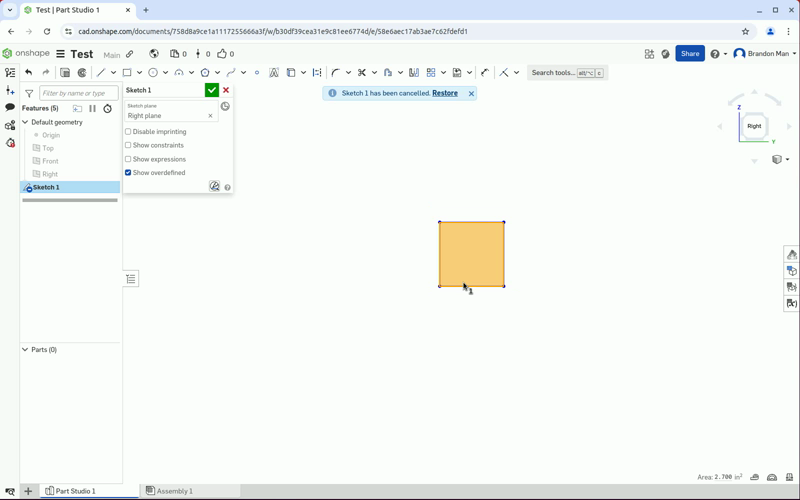
scroll(-6)
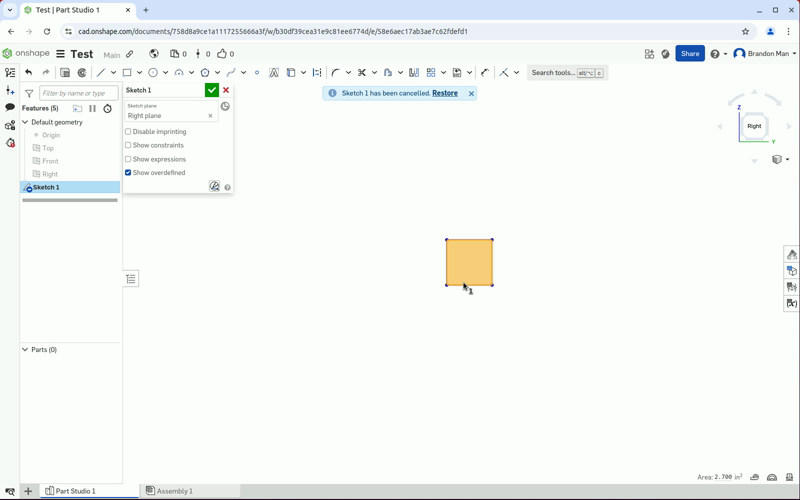
scroll(-6)
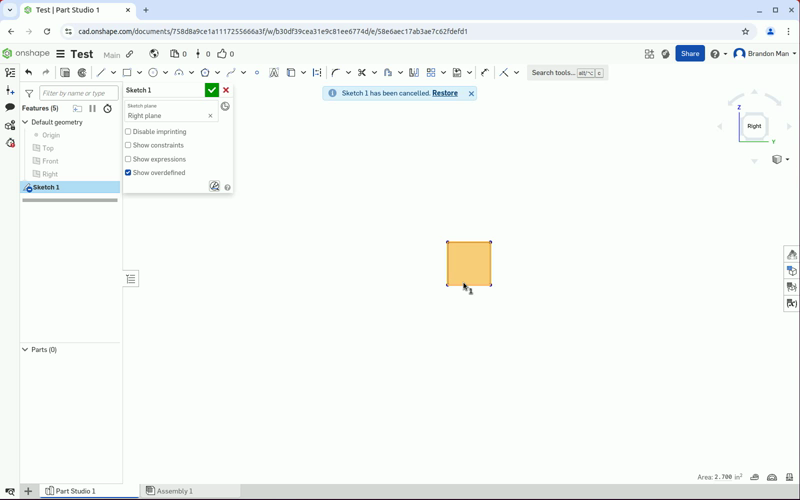
scroll(-6)
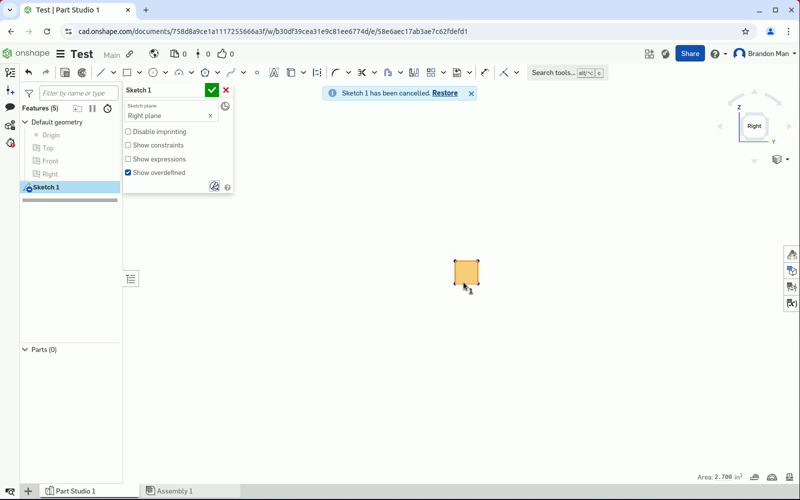
scroll(-6)
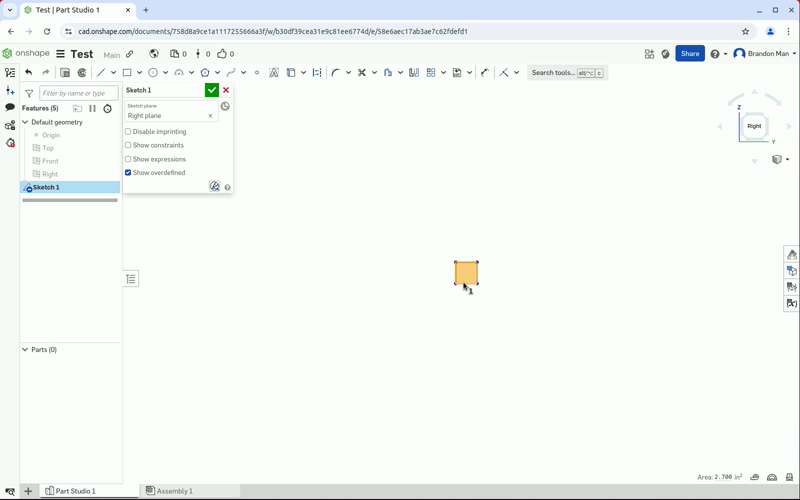
scroll(-6)
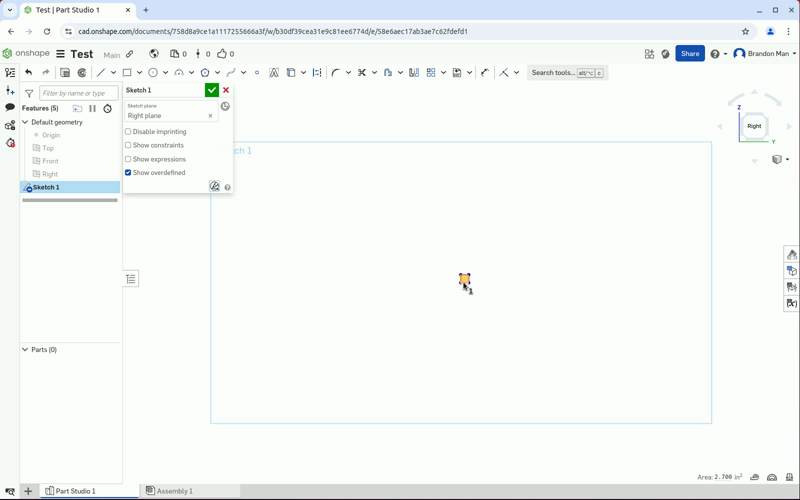
mouse_move(73, 352)
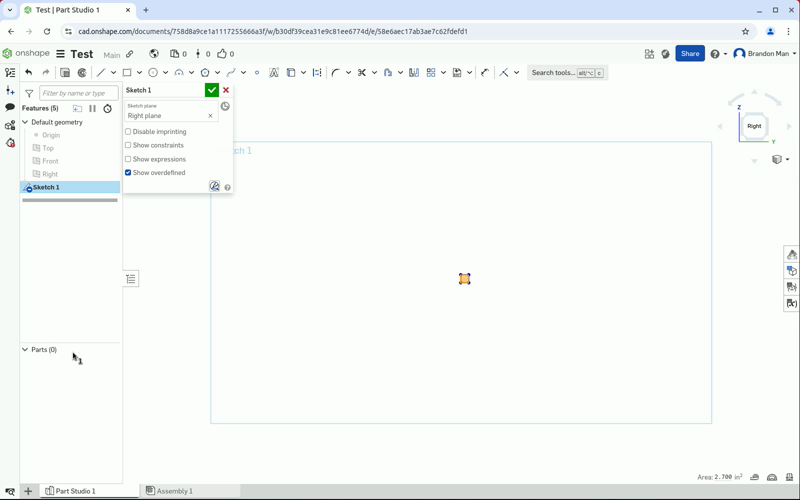
key(shift+y)
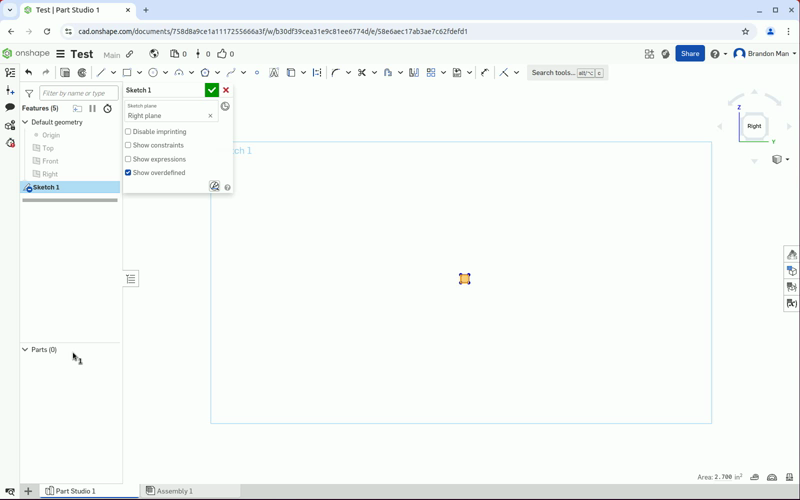
key(shift+e)
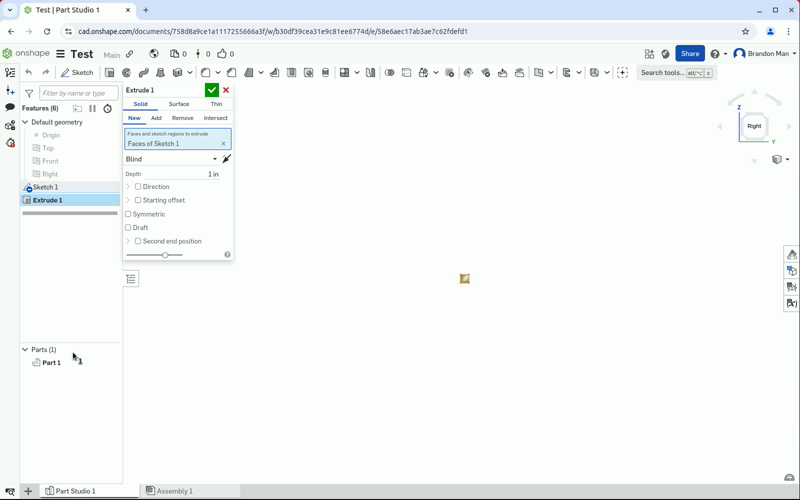
mouse_move(143, 106)
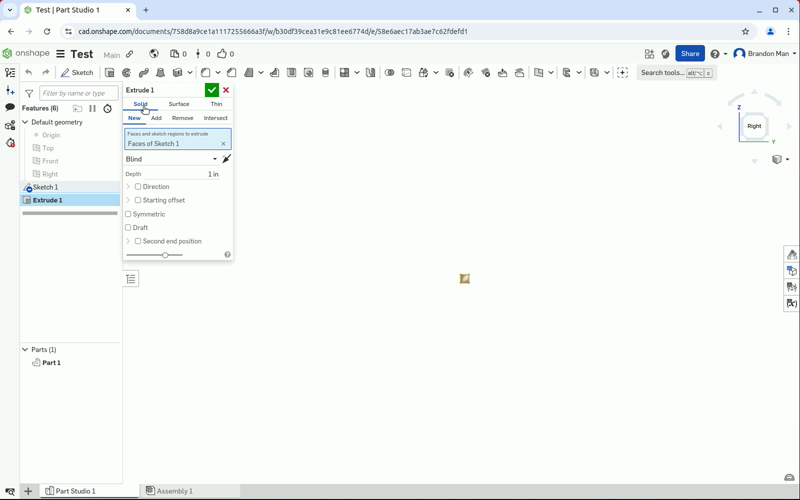
click(143, 106)
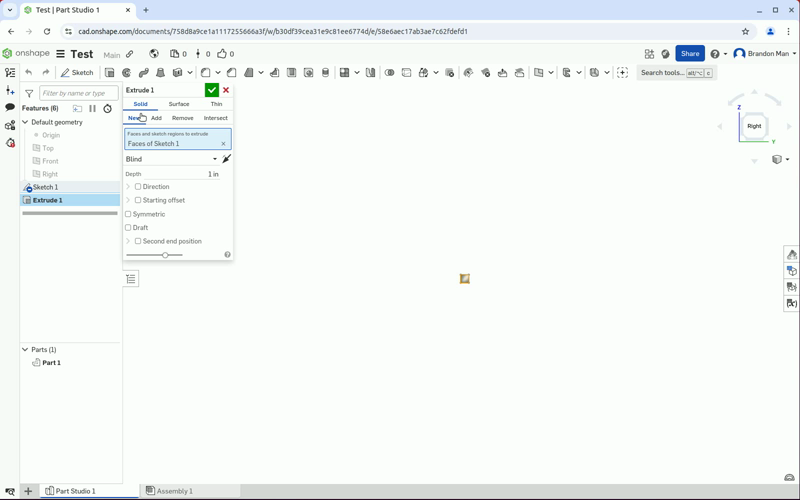
mouse_move(137, 120)
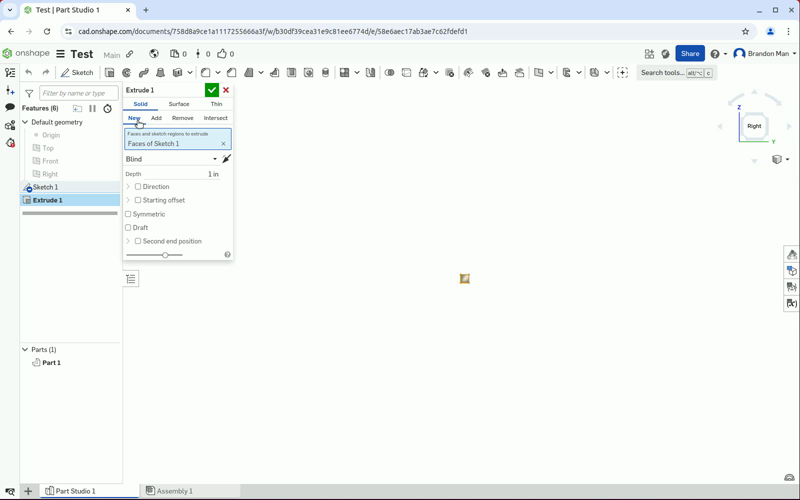
click(137, 120)
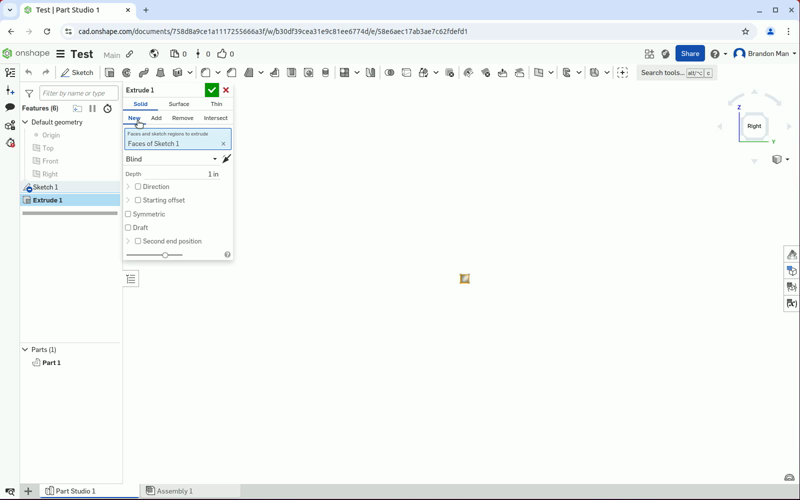
key(tab, 4)
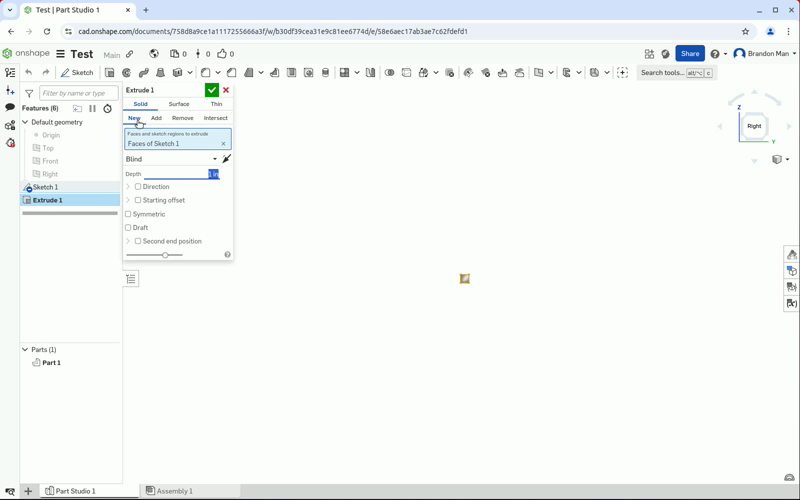
text(7.703)
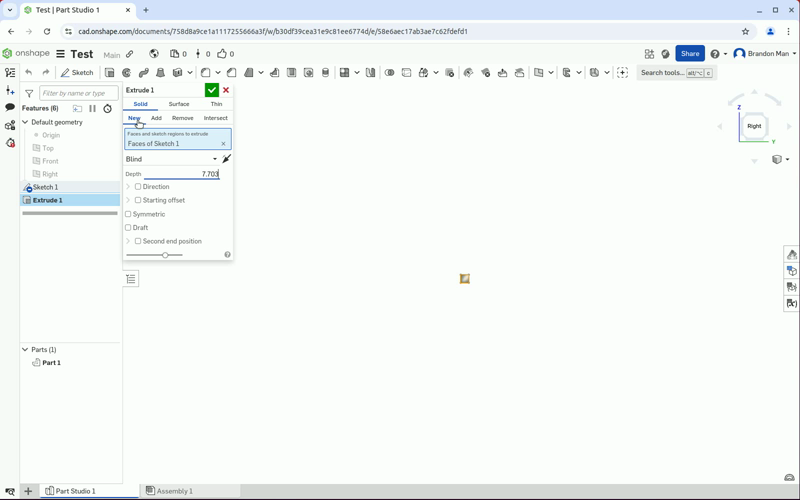
key(enter)
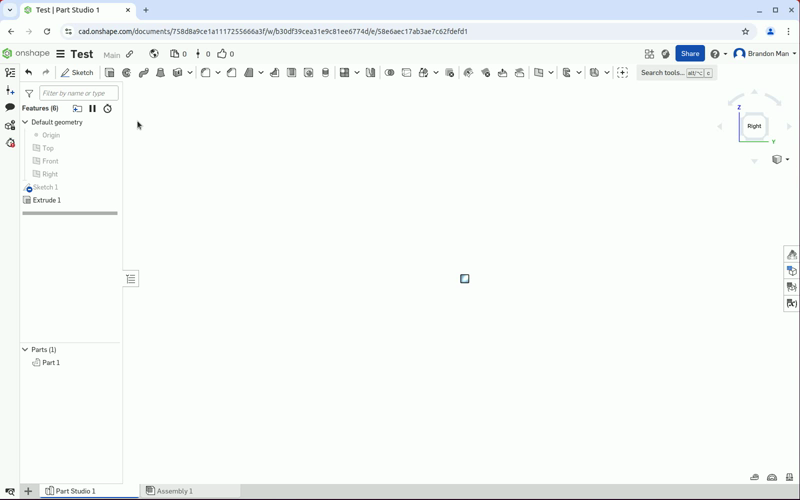
key(shift+h)
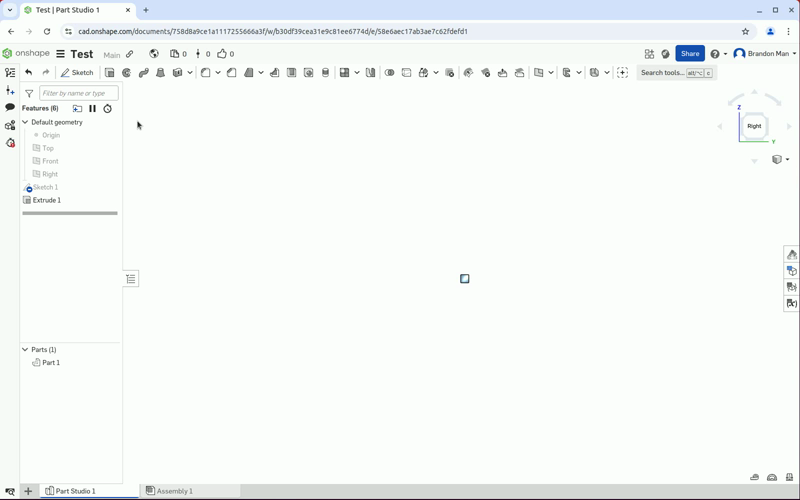
key(shift+h)
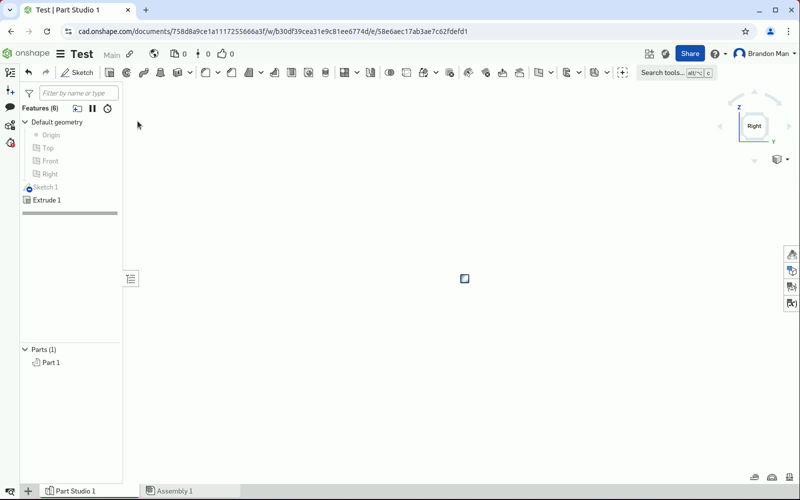
mouse_move(73, 189)
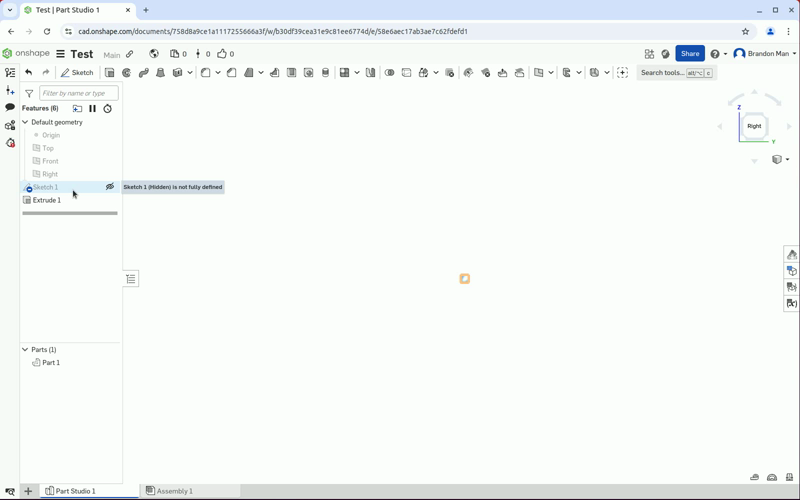
click(73, 189)
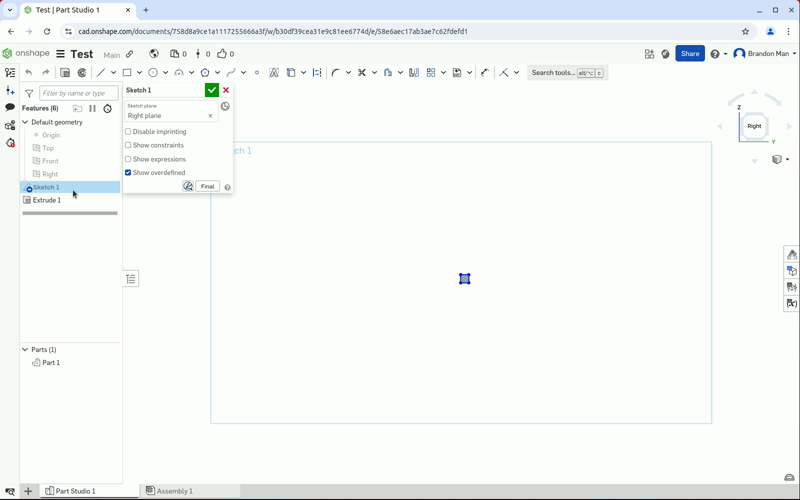
mouse_move(229, 92)
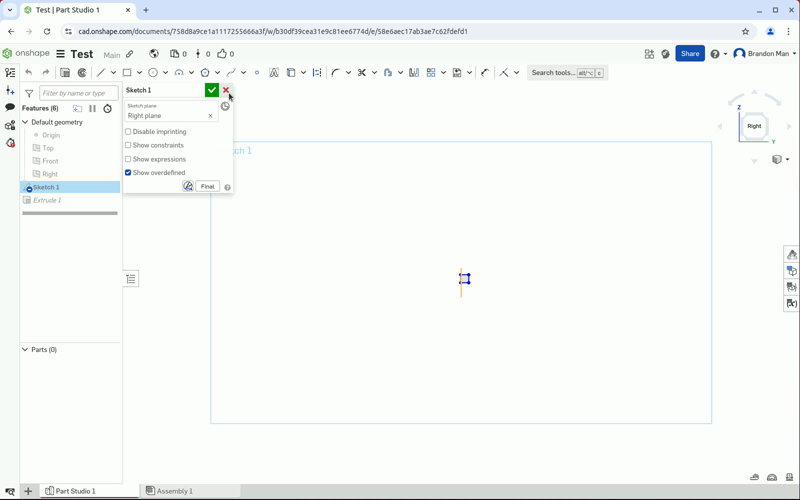
click(229, 92)
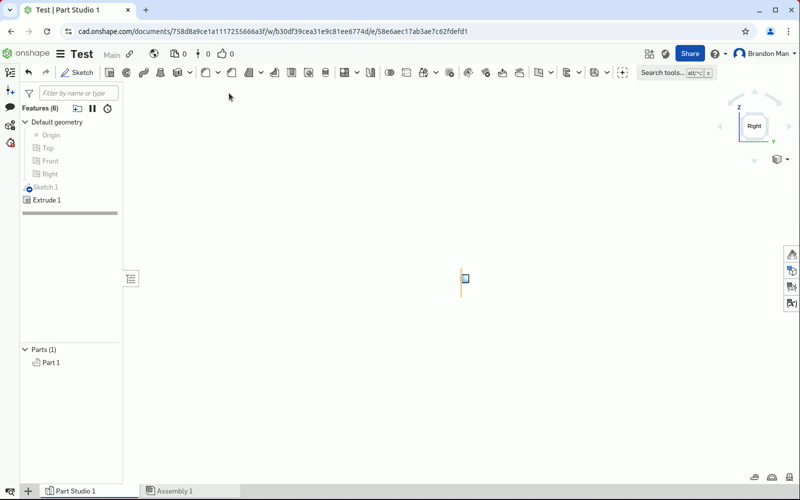
mouse_move(541, 75)
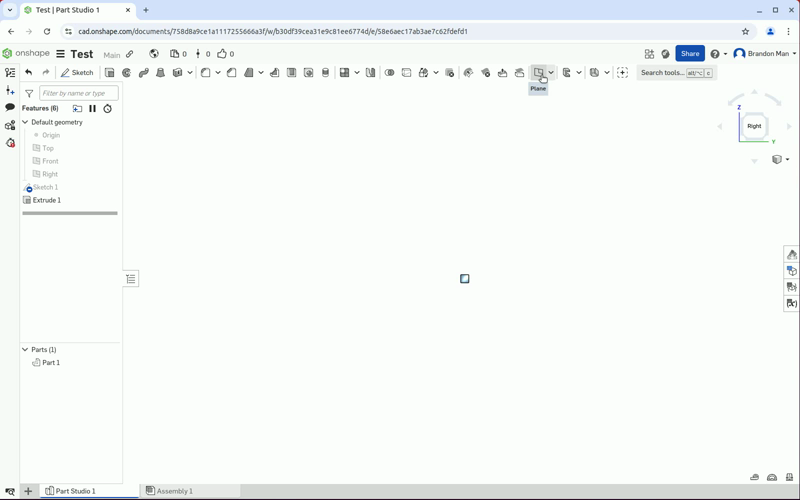
click(541, 75)
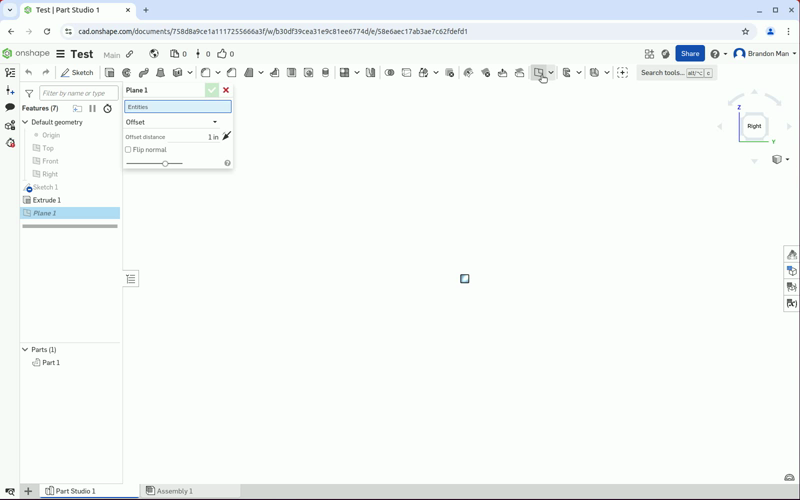
mouse_move(73, 176)
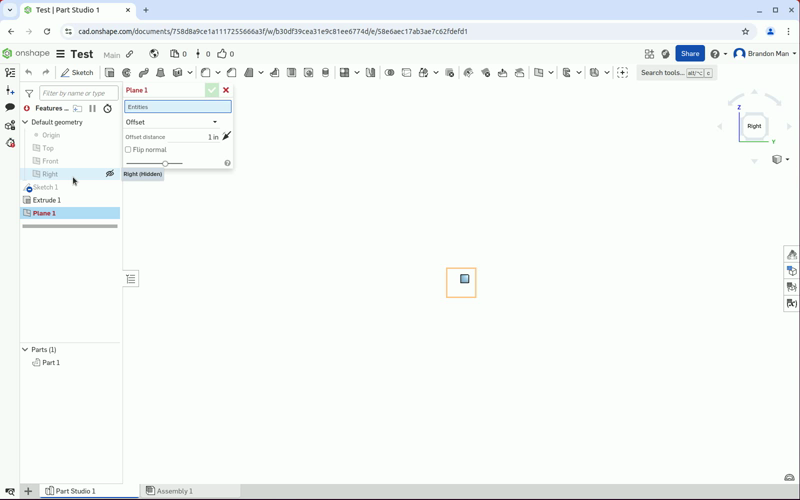
click(73, 176)
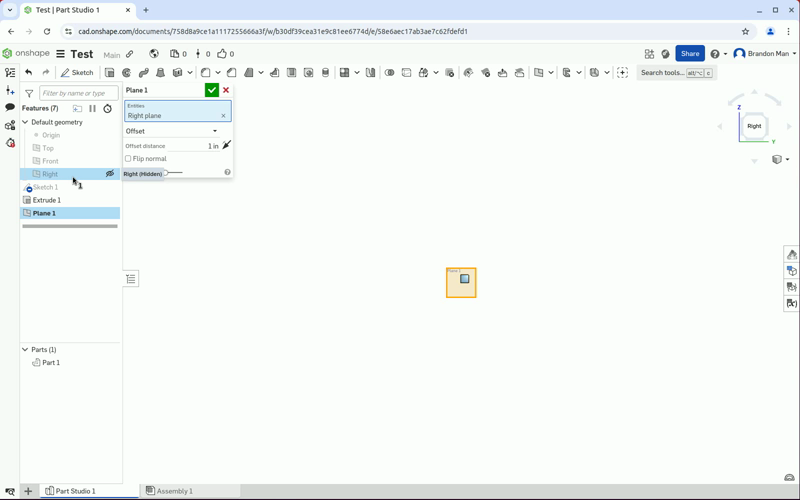
key(tab, 2)
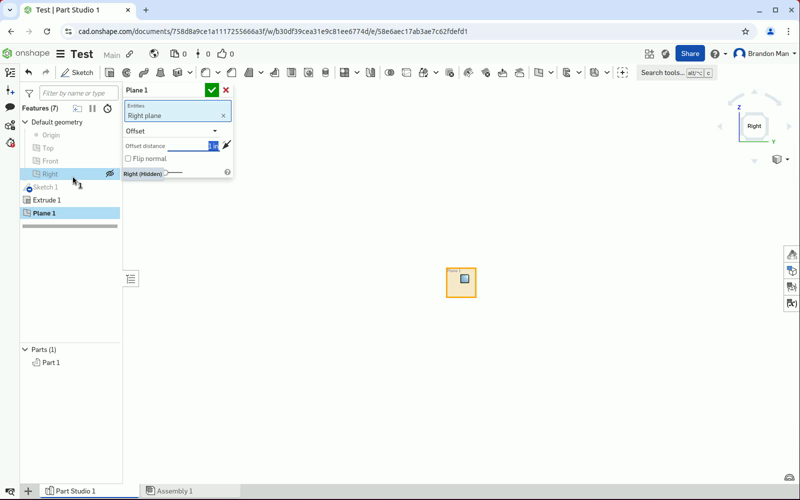
text(7.703)
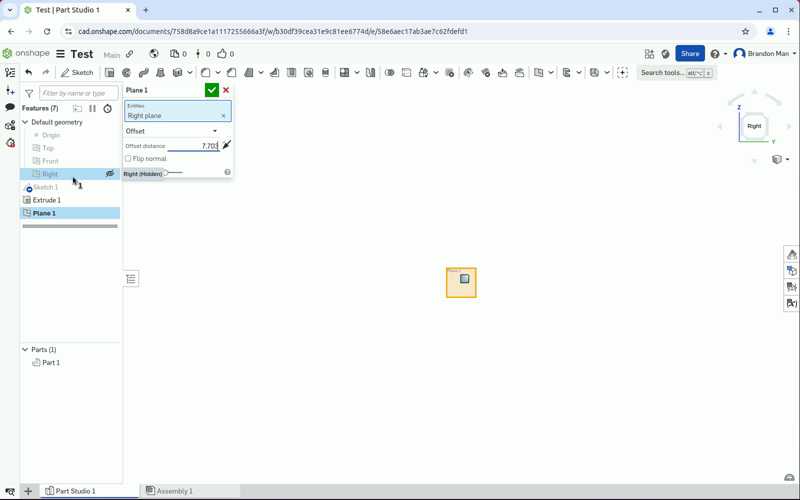
key(enter, 2)
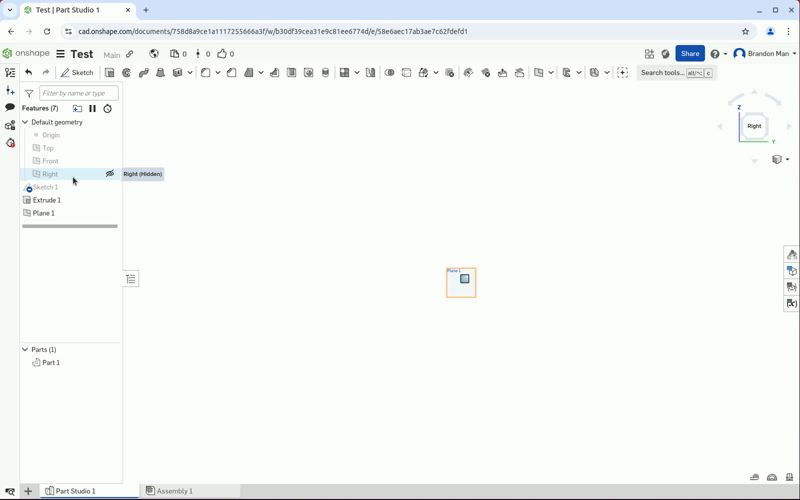
key(shift+s)
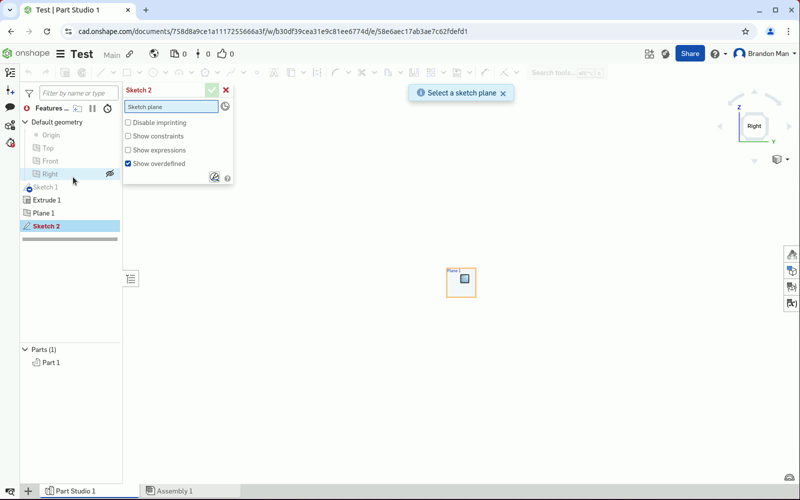
mouse_move(73, 215)
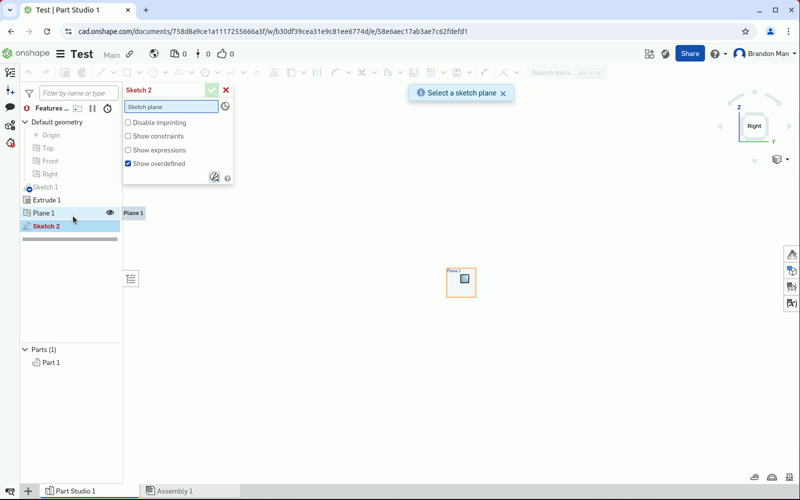
click(73, 215)
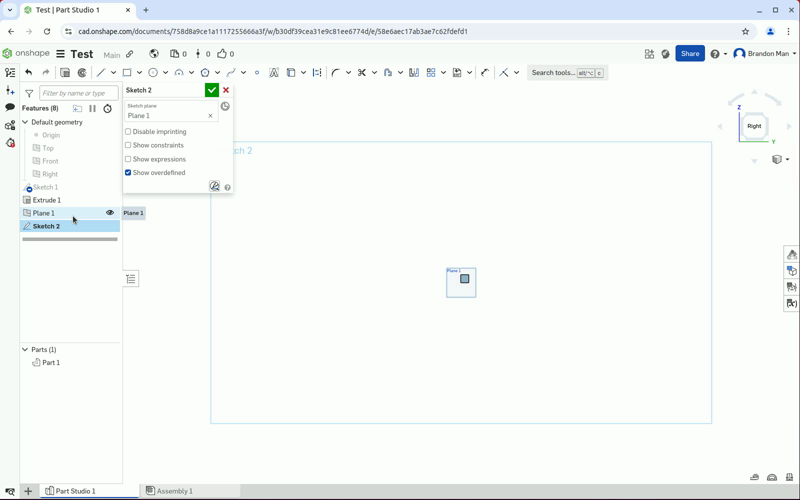
mouse_move(73, 352)
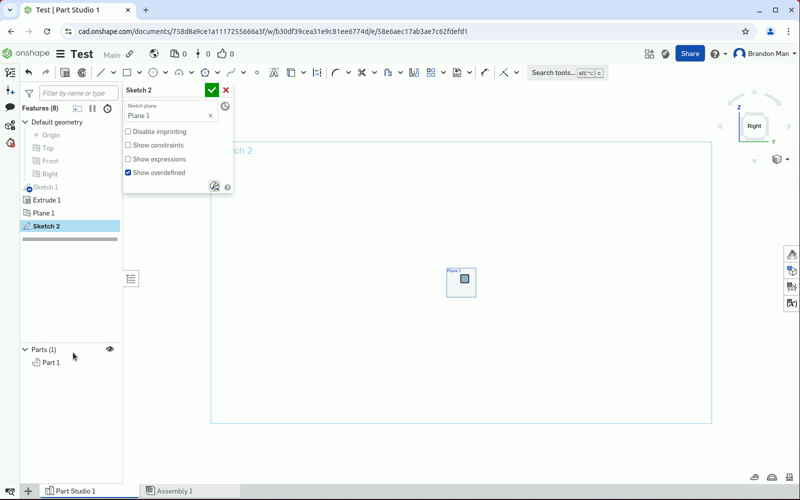
key(y)
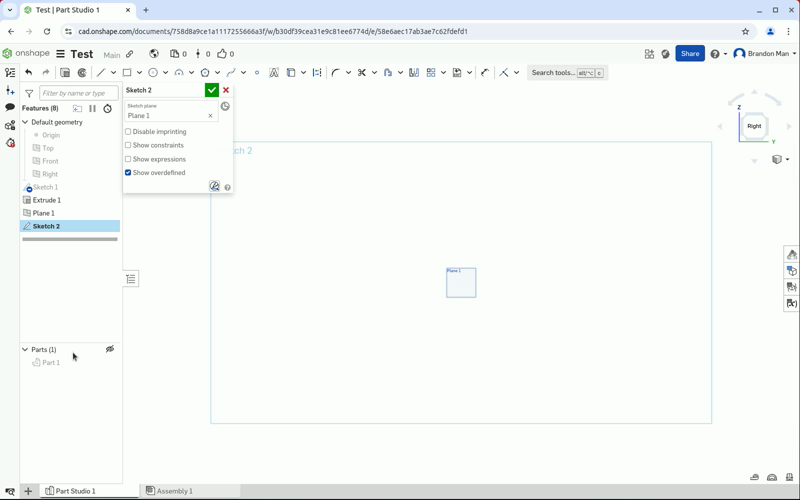
key(c)
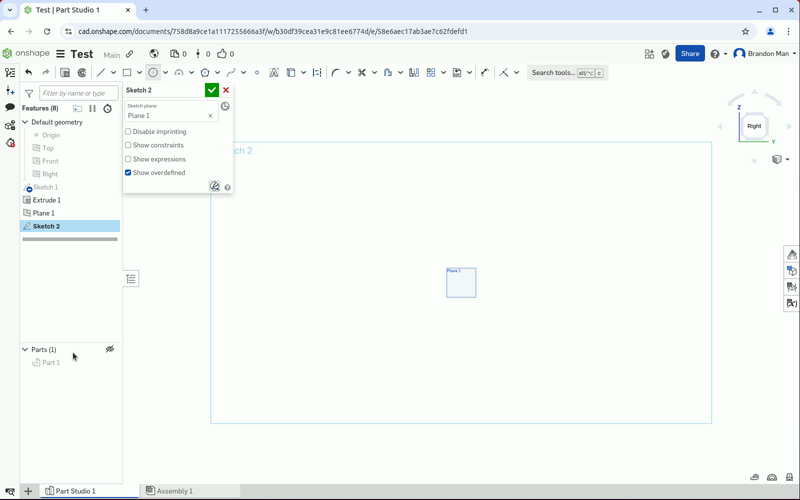
key_down(shift)
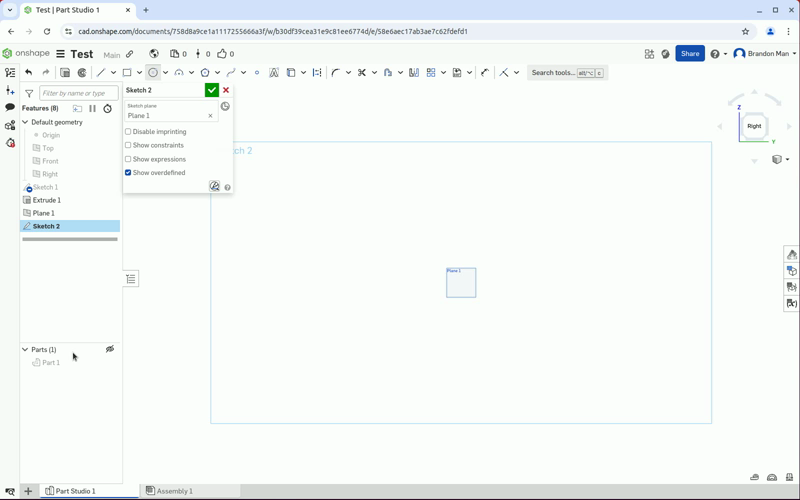
mouse_move(464, 279)
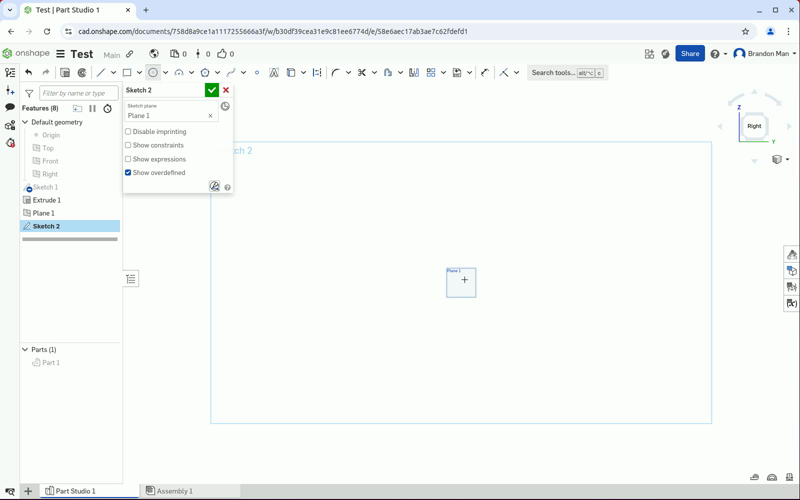
click(464, 279)
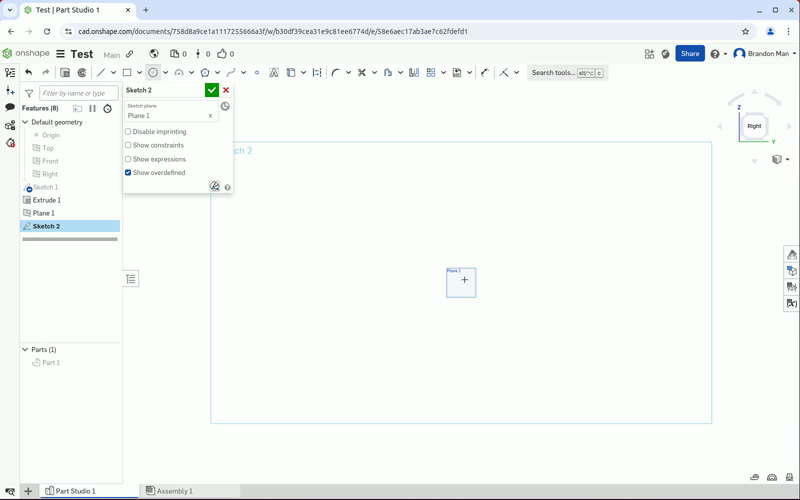
key_up(shift)
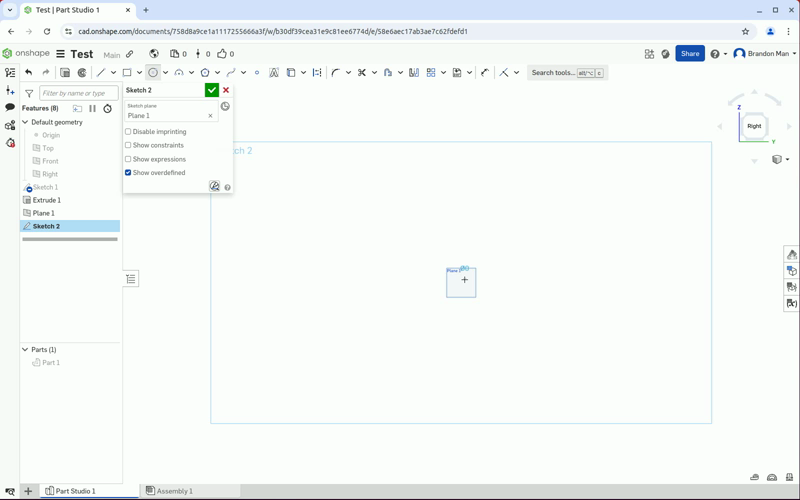
mouse_move(469, 279)
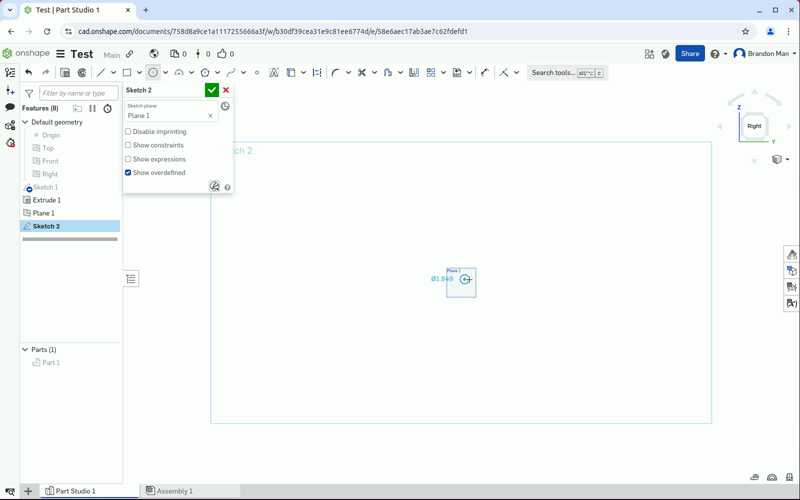
click(469, 279)
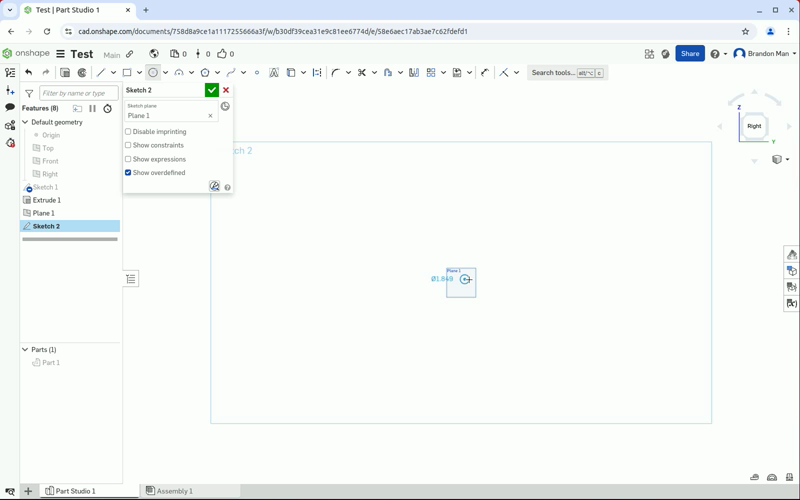
key(esc)
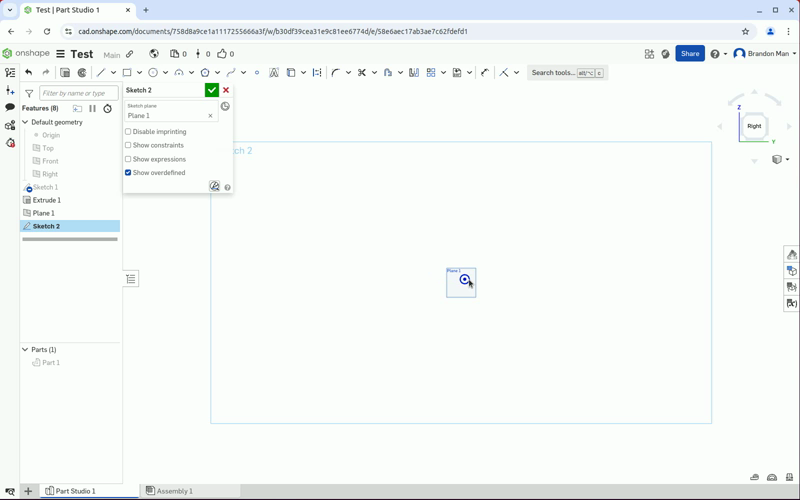
mouse_move(463, 281)
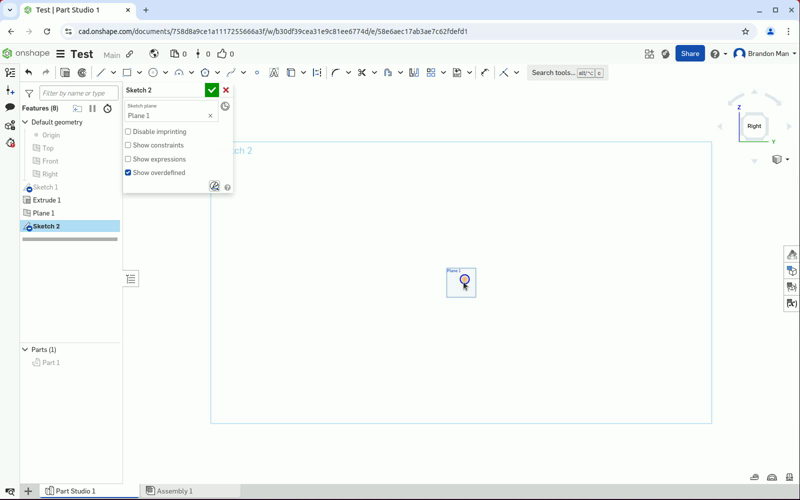
scroll(6)
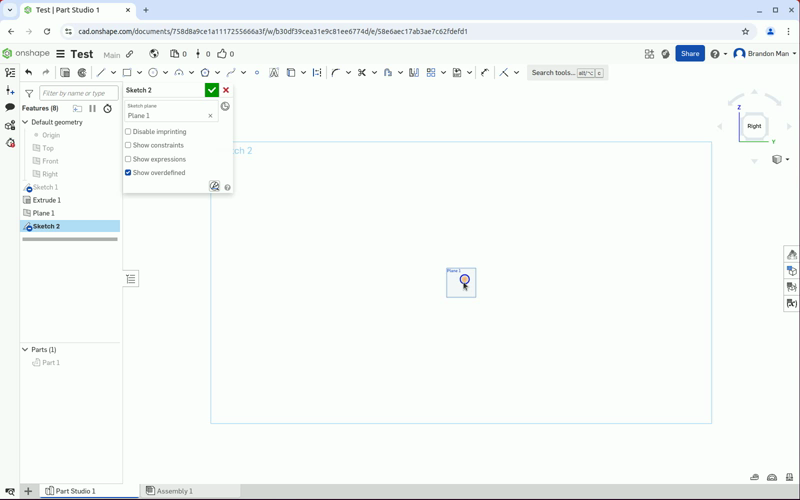
scroll(6)
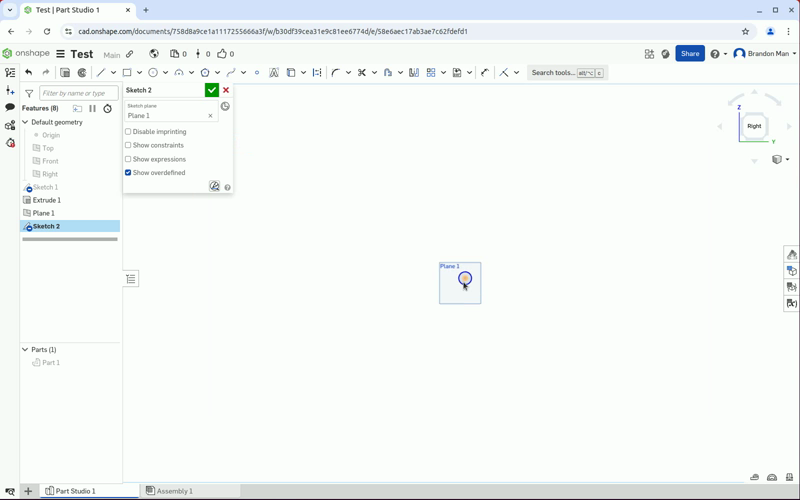
scroll(6)
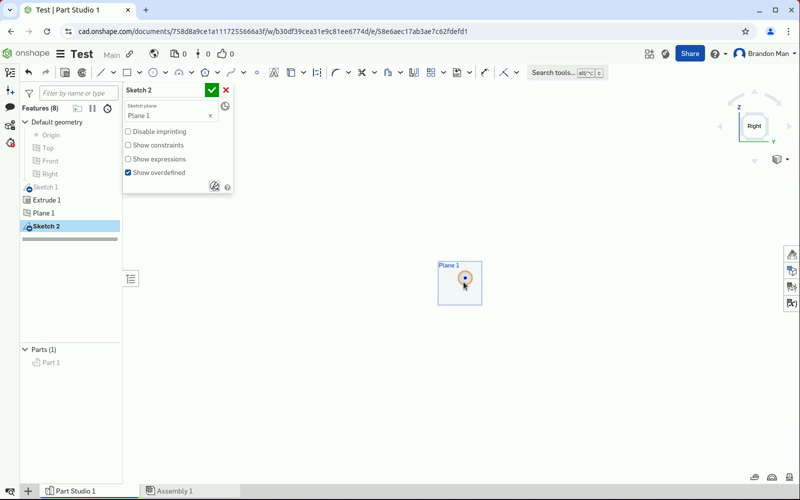
scroll(6)
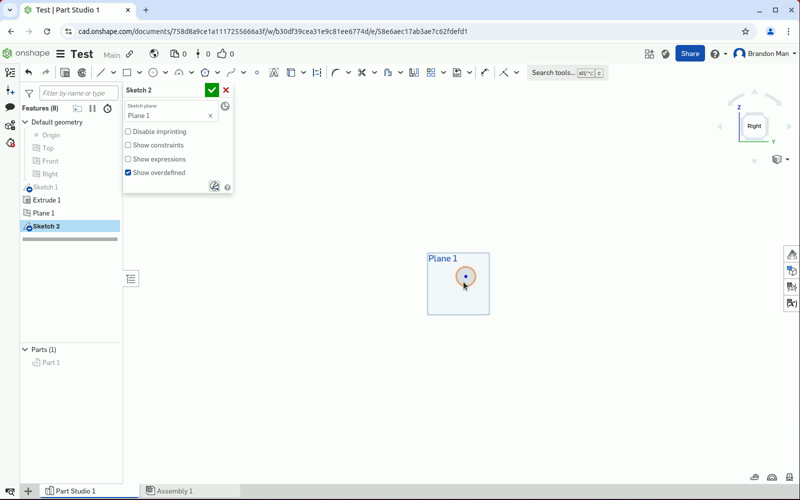
scroll(6)
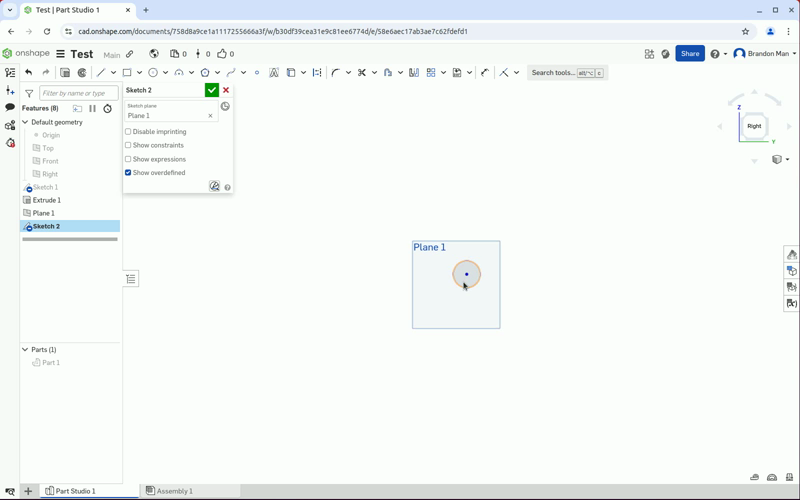
scroll(6)
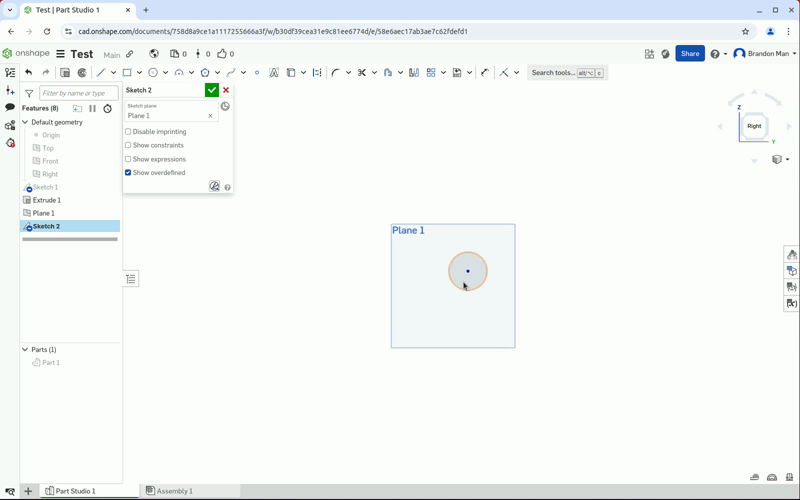
scroll(6)
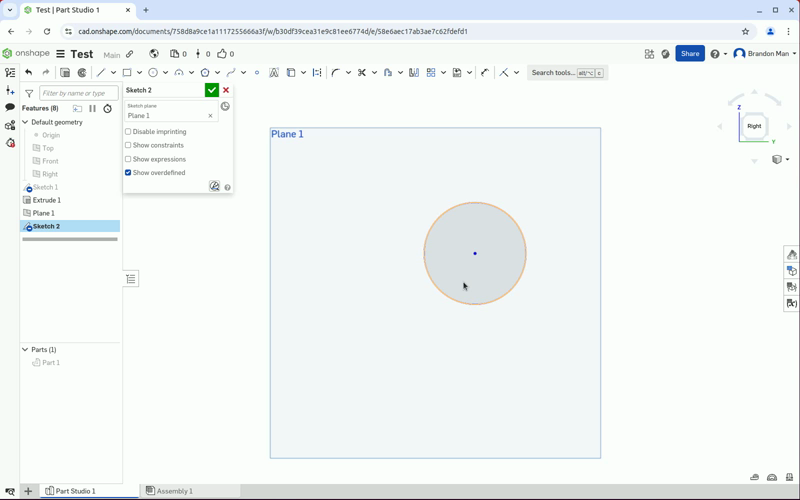
click(463, 281)
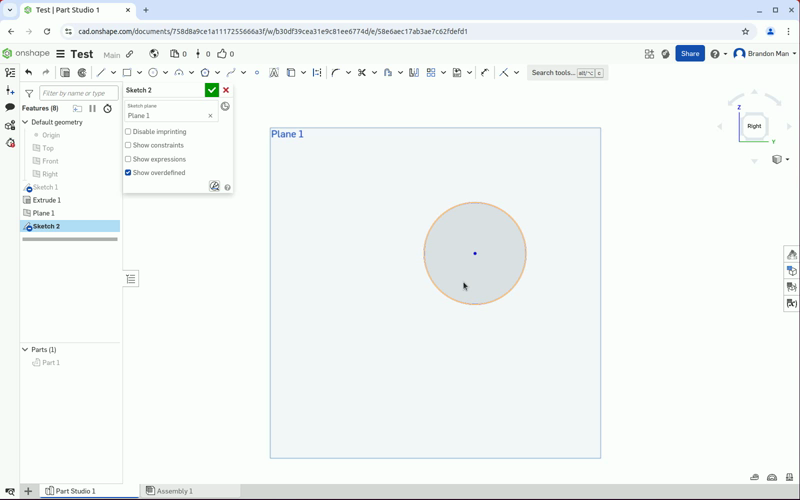
scroll(-6)
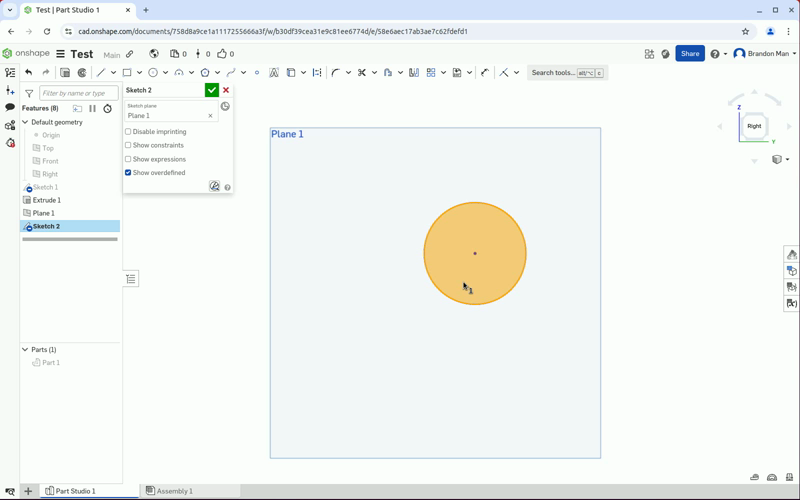
scroll(-6)
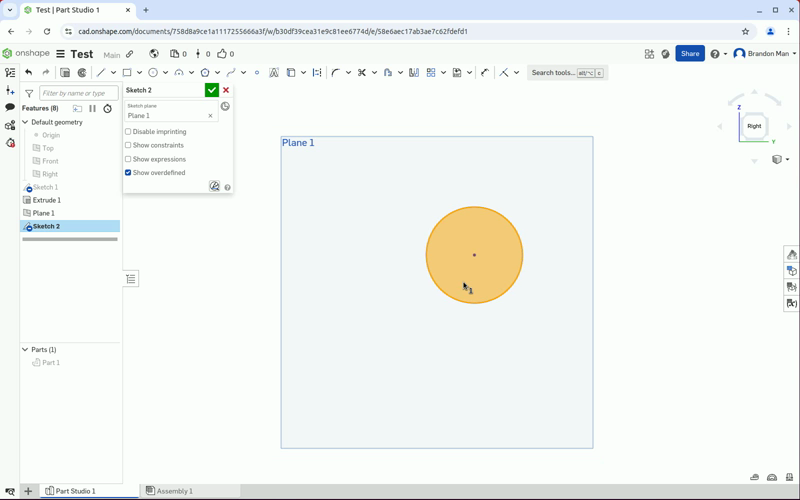
scroll(-6)
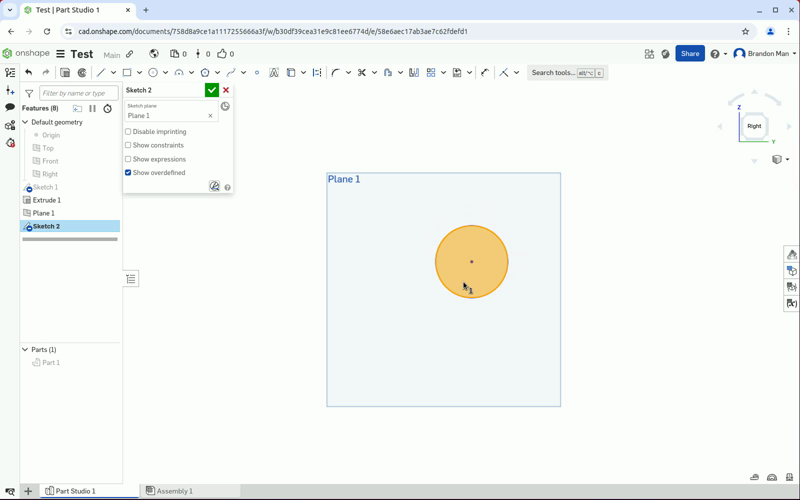
scroll(-6)
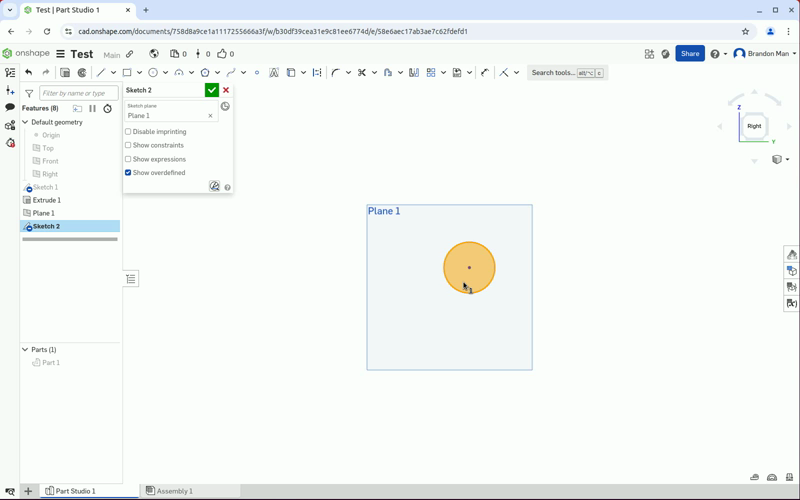
scroll(-6)
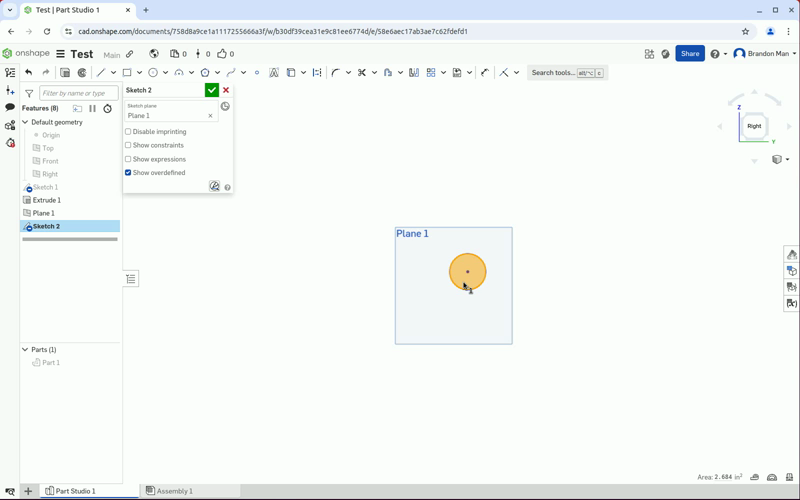
scroll(-6)
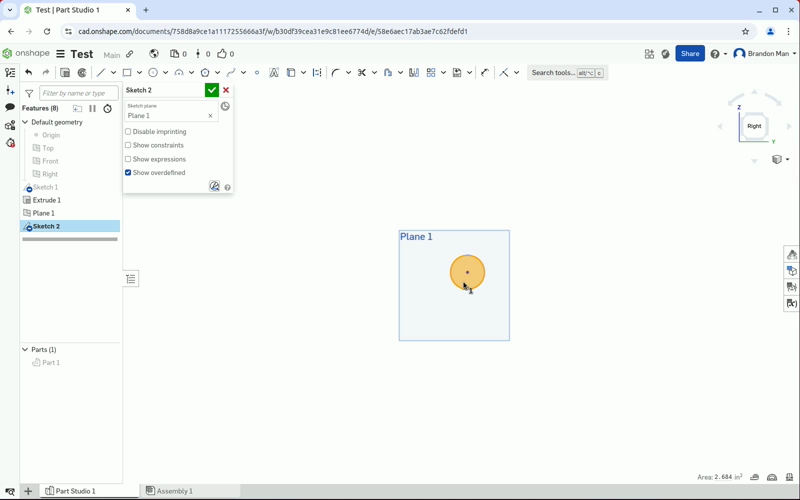
scroll(-6)
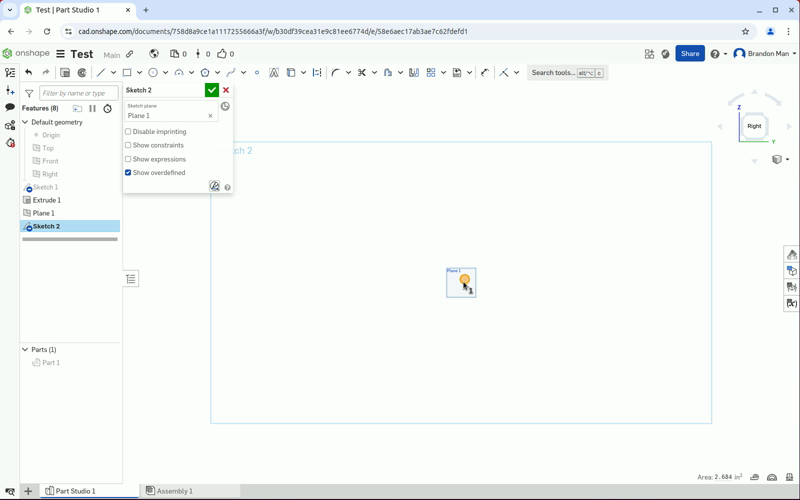
mouse_move(73, 352)
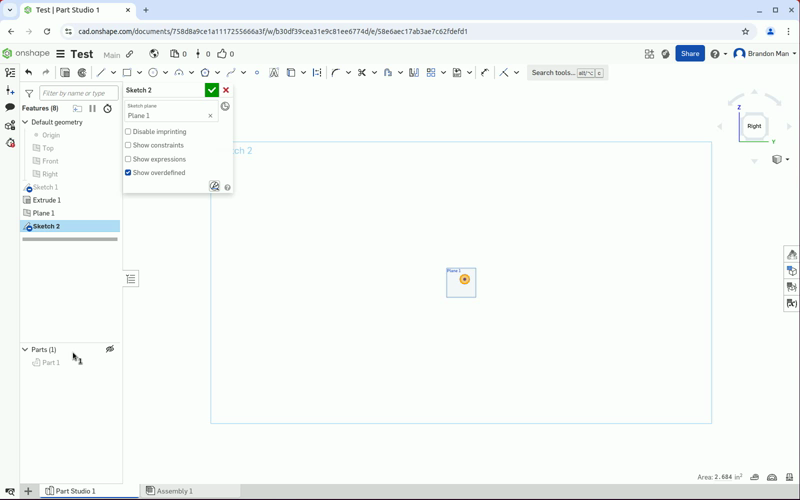
key(shift+y)
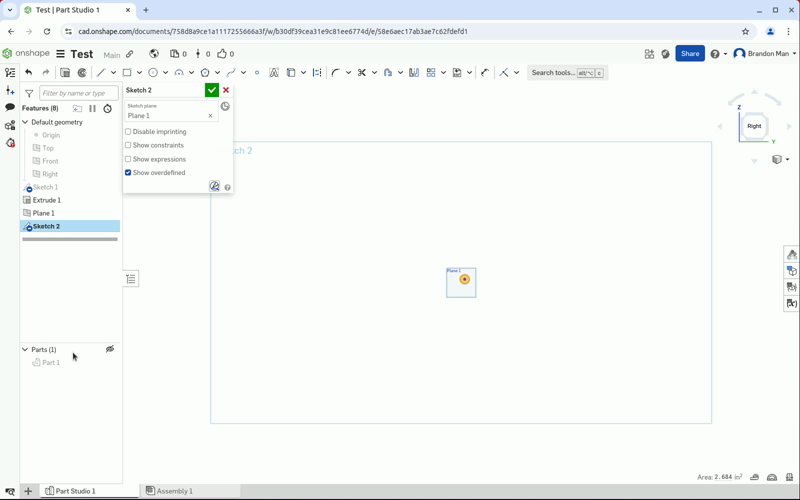
key(shift+e)
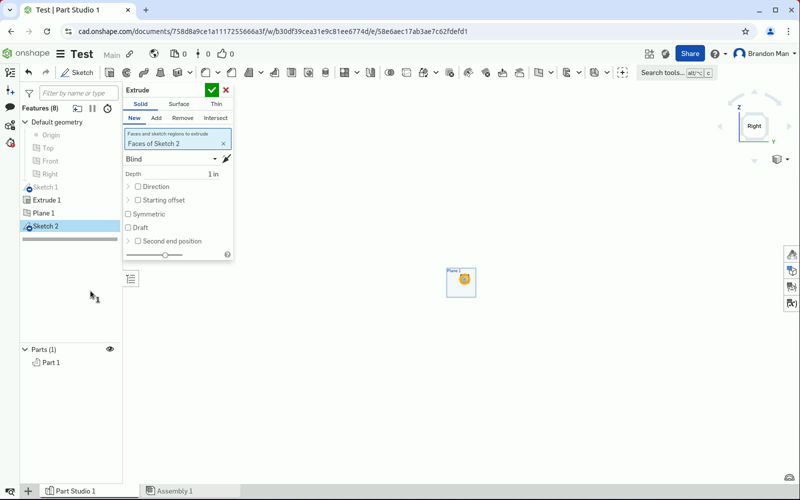
mouse_move(143, 106)
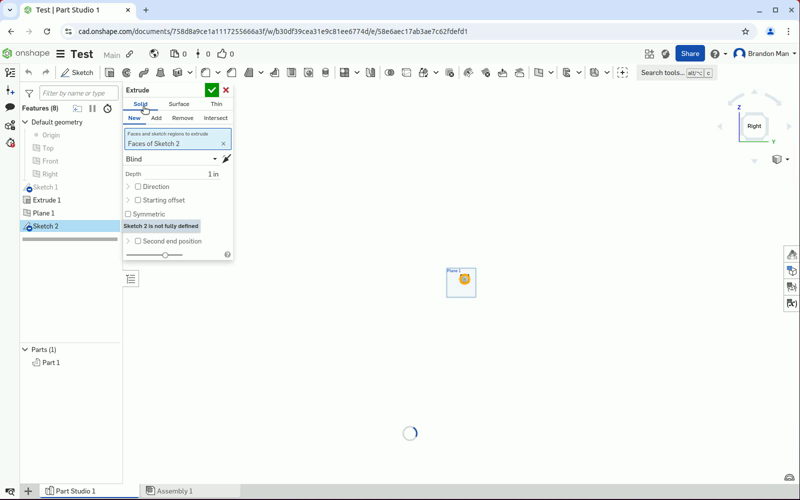
click(143, 106)
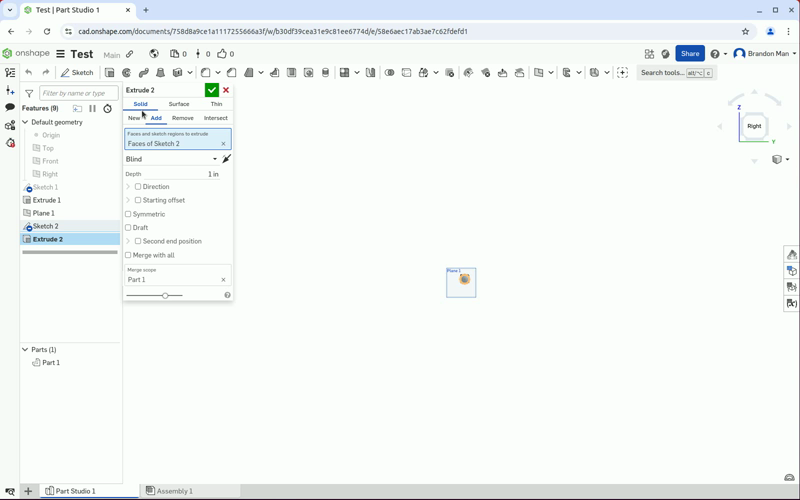
mouse_move(137, 120)
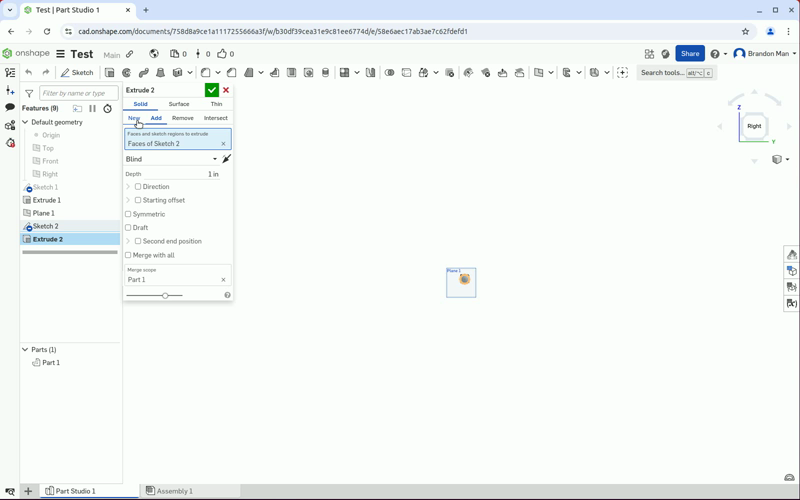
click(137, 120)
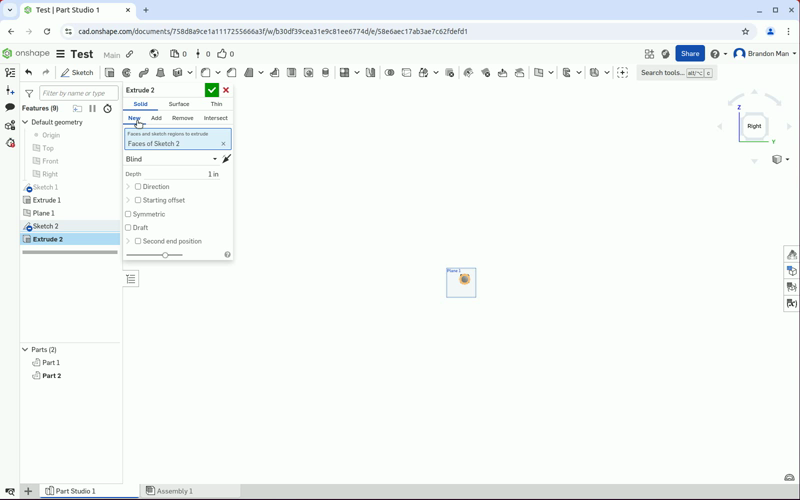
key(tab, 4)
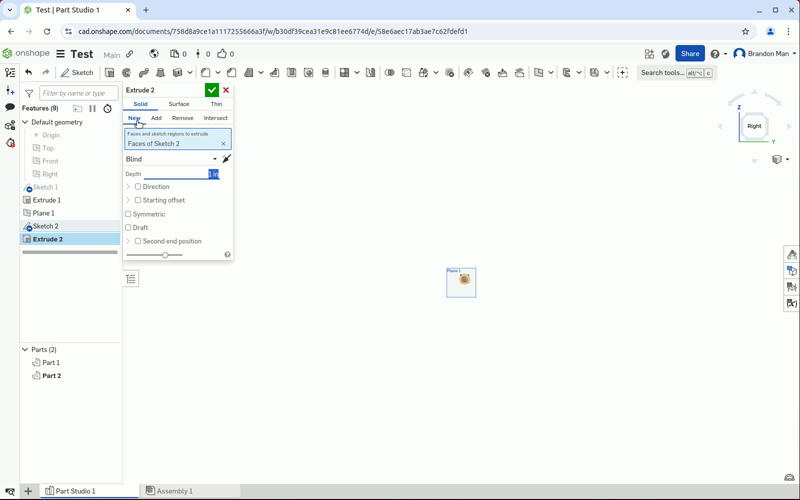
text(15.405)
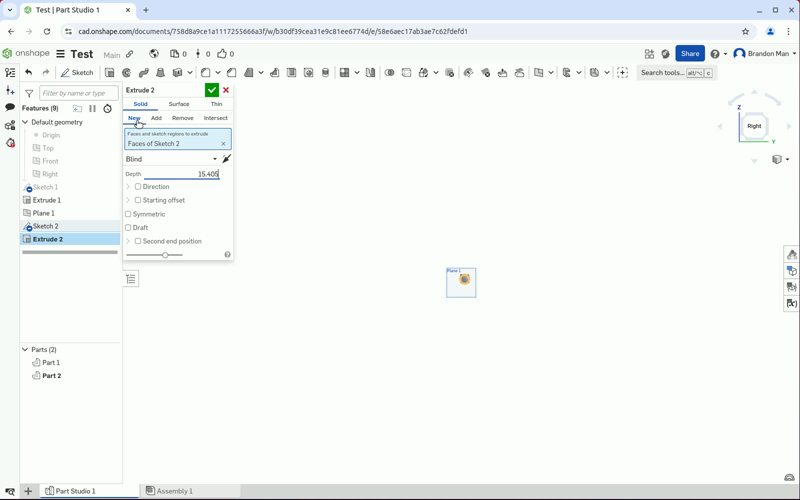
key(enter)
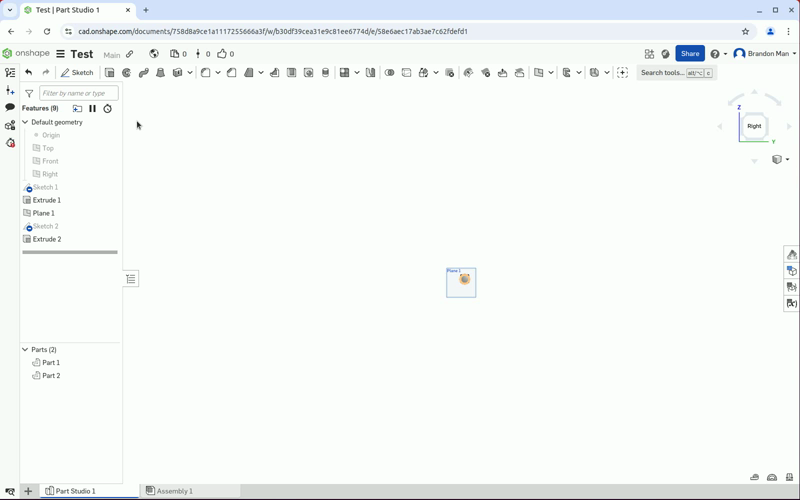
key(shift+h)
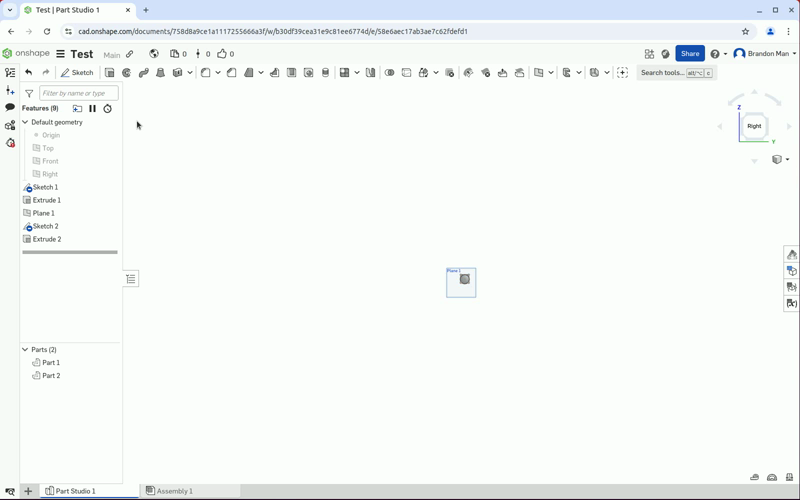
key(shift+h)
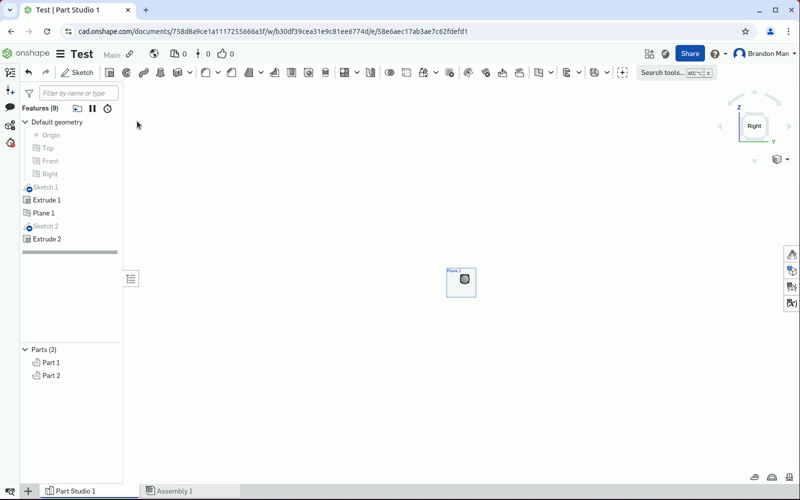
mouse_move(73, 189)
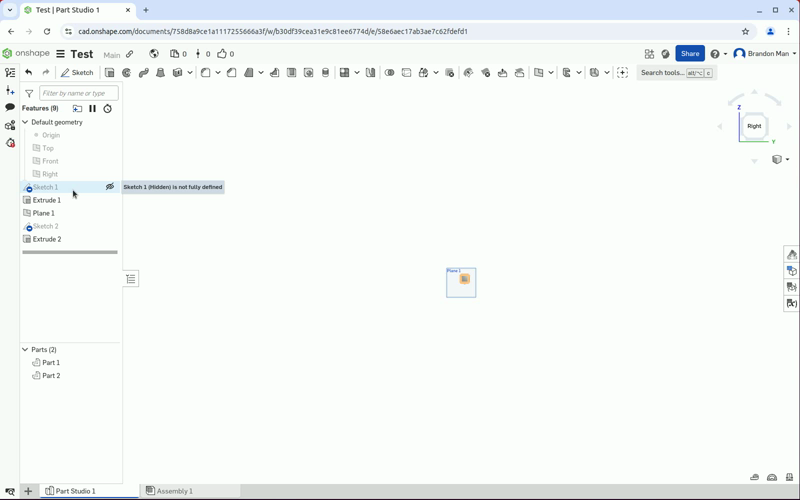
click(73, 189)
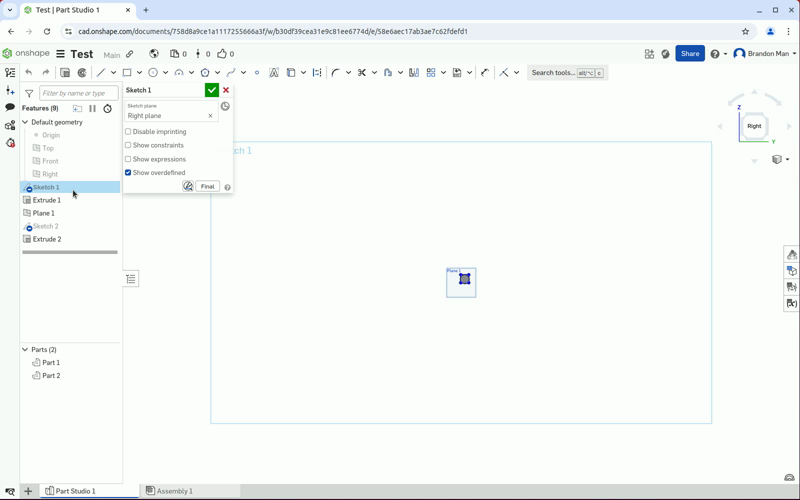
mouse_move(229, 92)
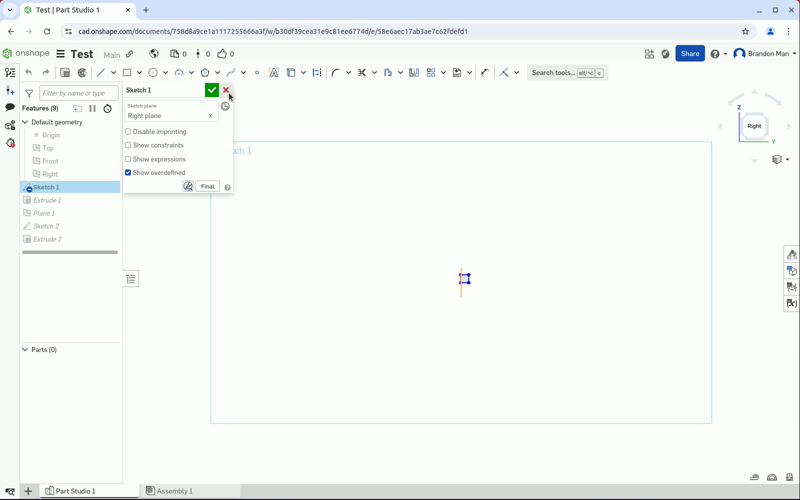
click(229, 92)
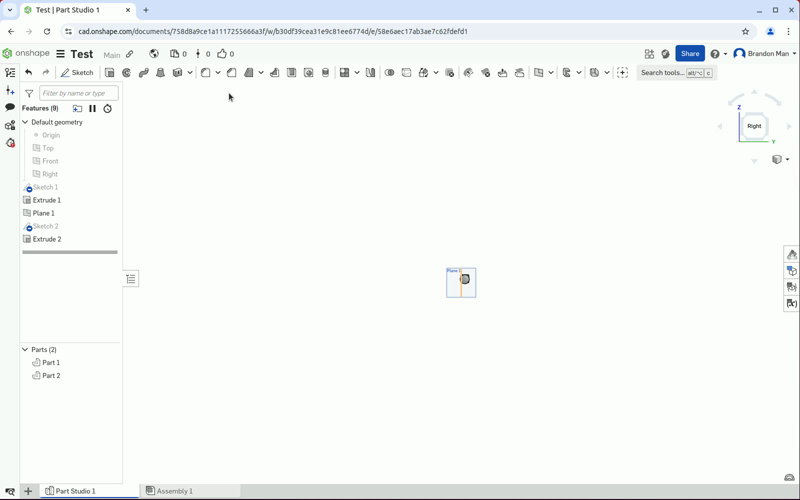
mouse_move(73, 352)
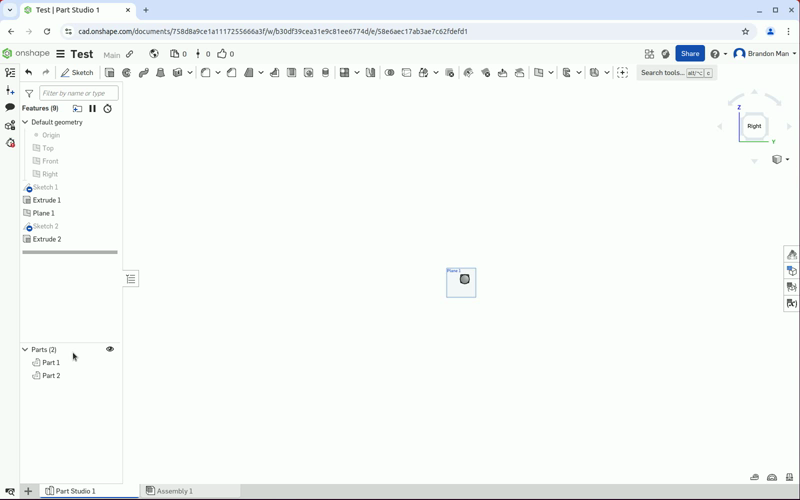
key(y)
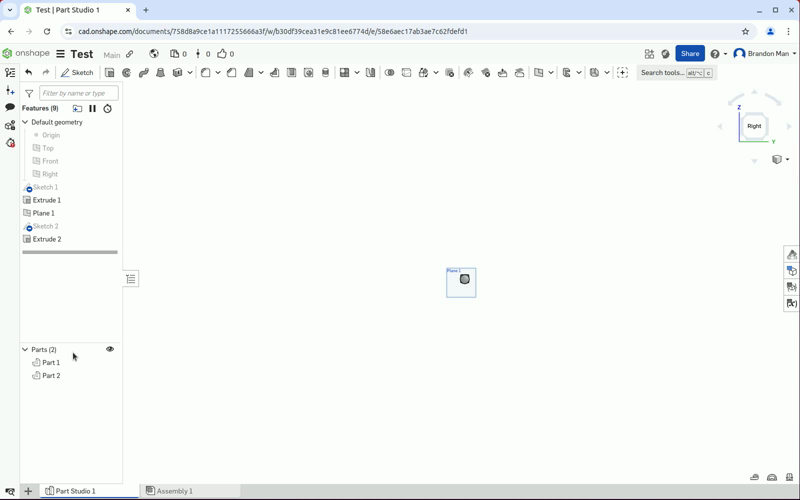
key(shift+p)
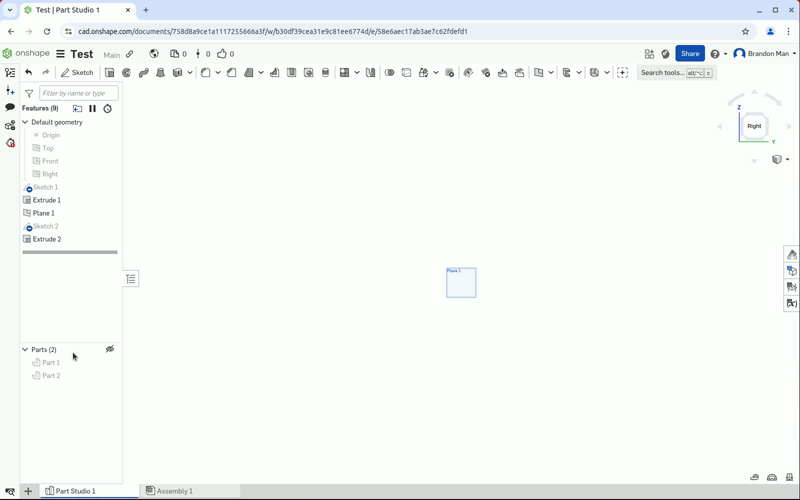
key(space)
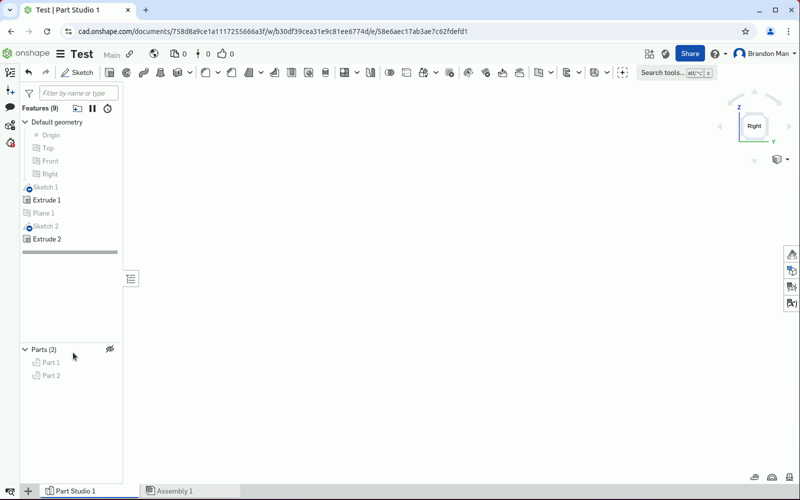
key_down(shift)
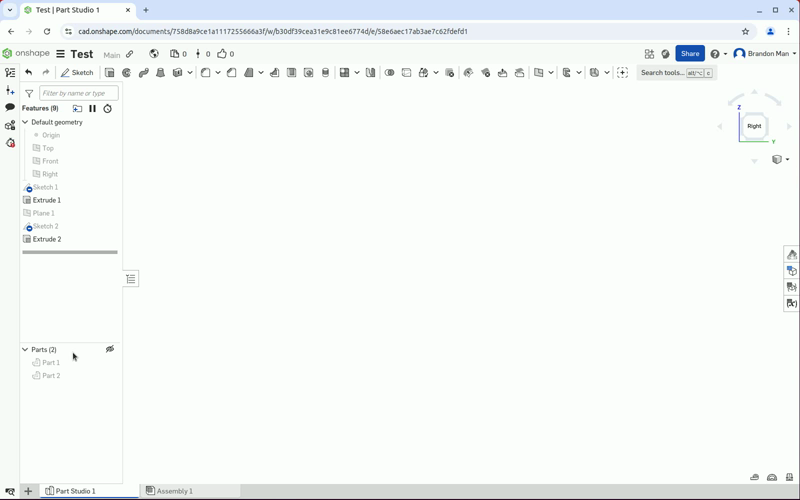
key(right)
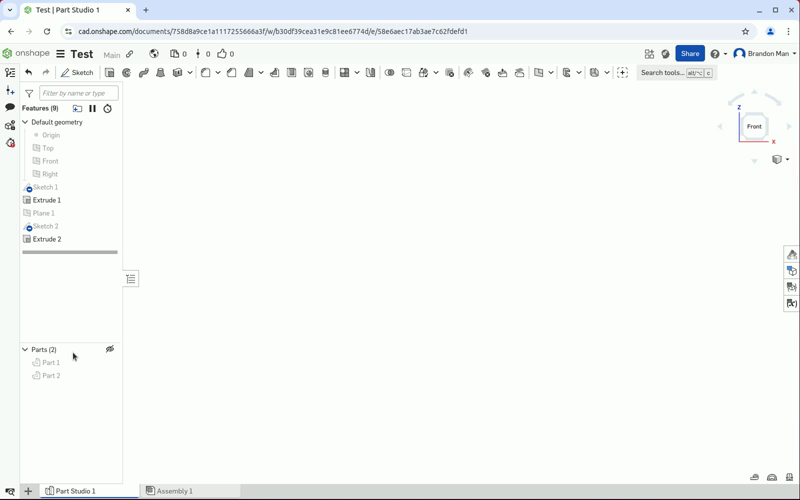
key_up(shift)
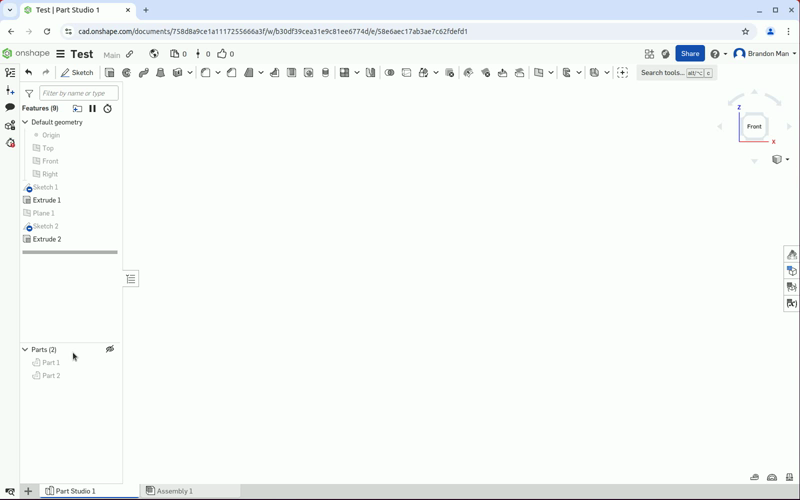
mouse_move(73, 352)
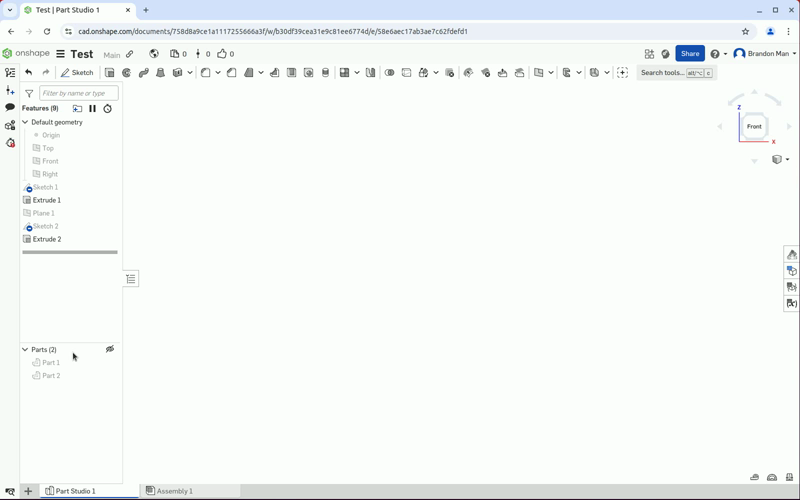
key(shift+y)
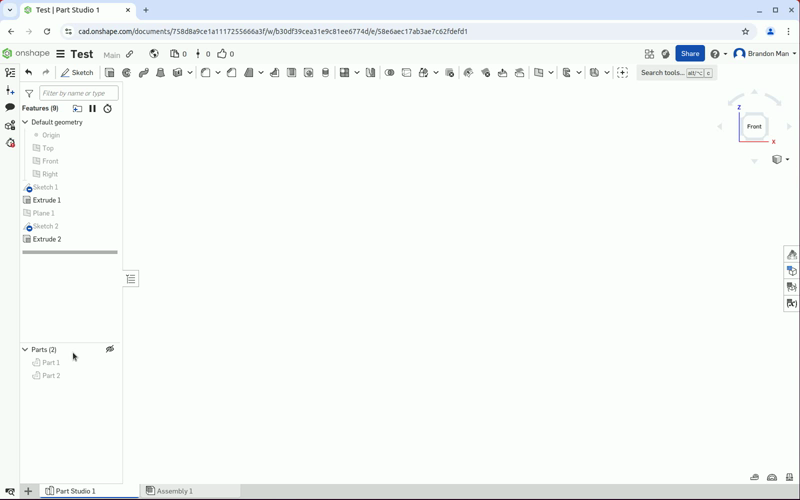
key(shift+s)
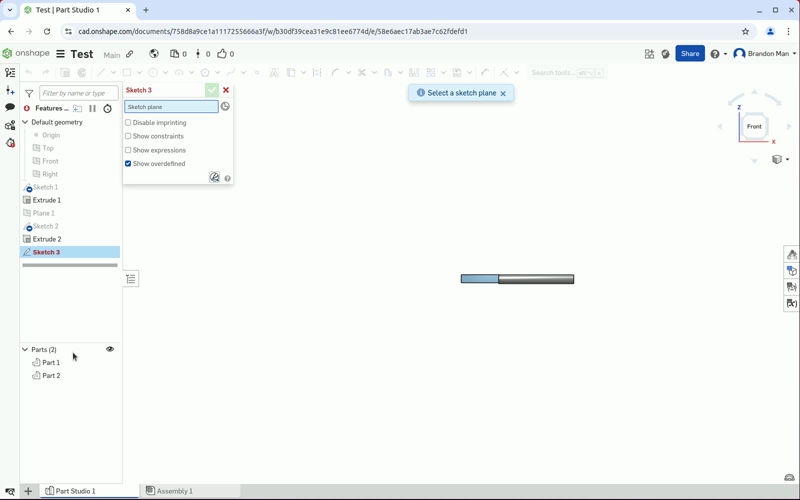
mouse_move(73, 163)
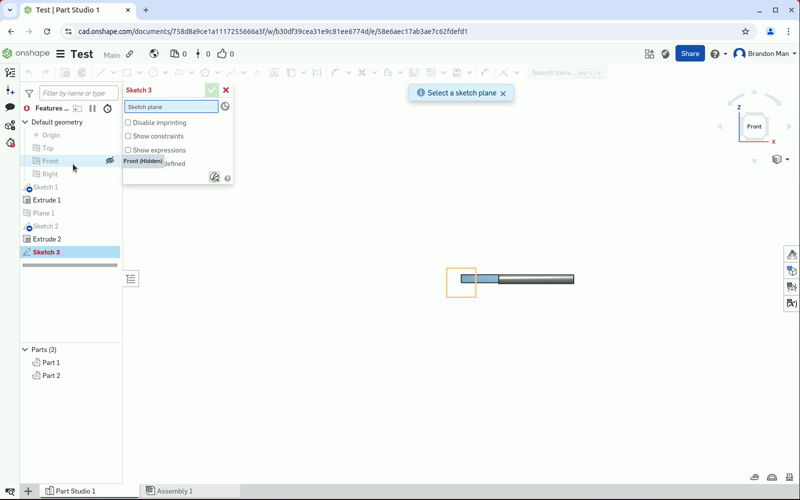
click(73, 163)
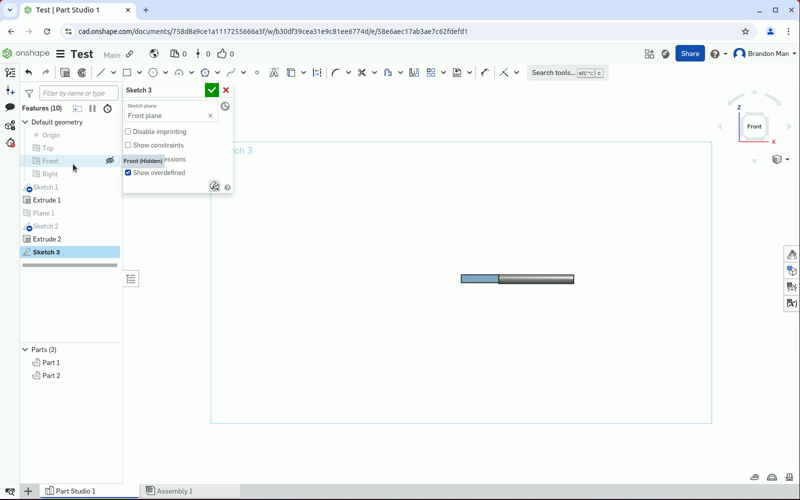
mouse_move(73, 352)
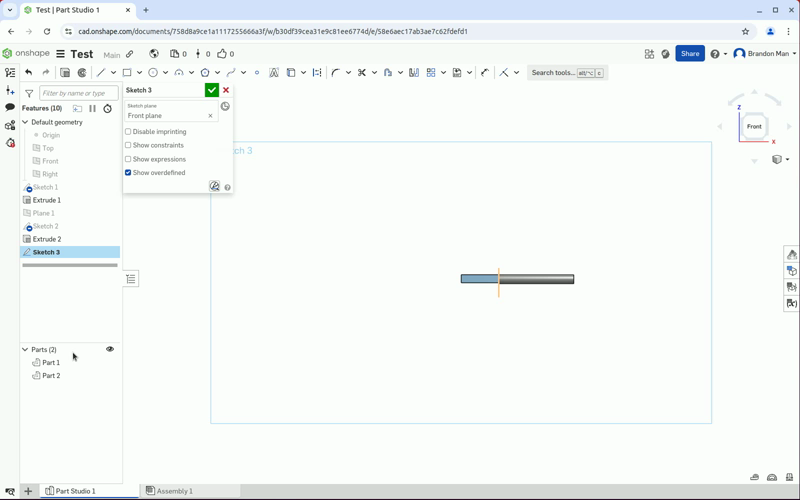
key(y)
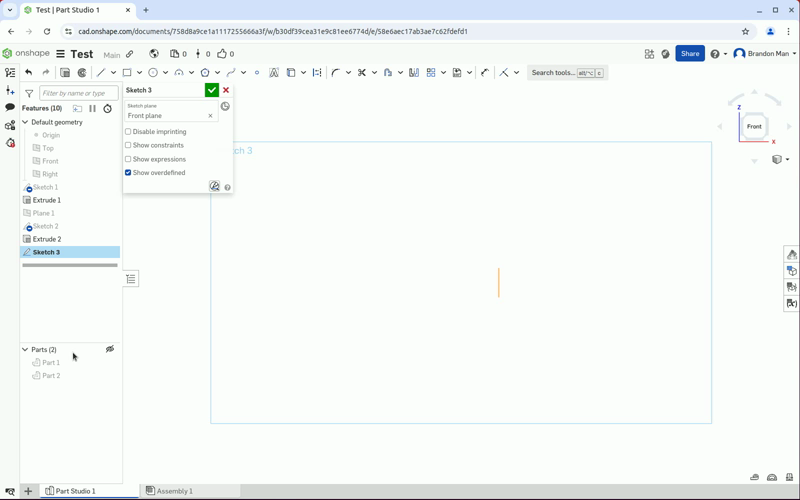
key(c)
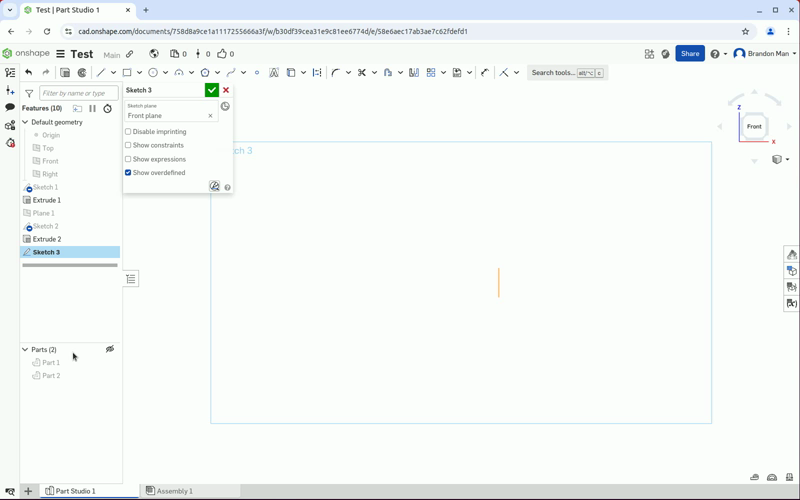
key_down(shift)
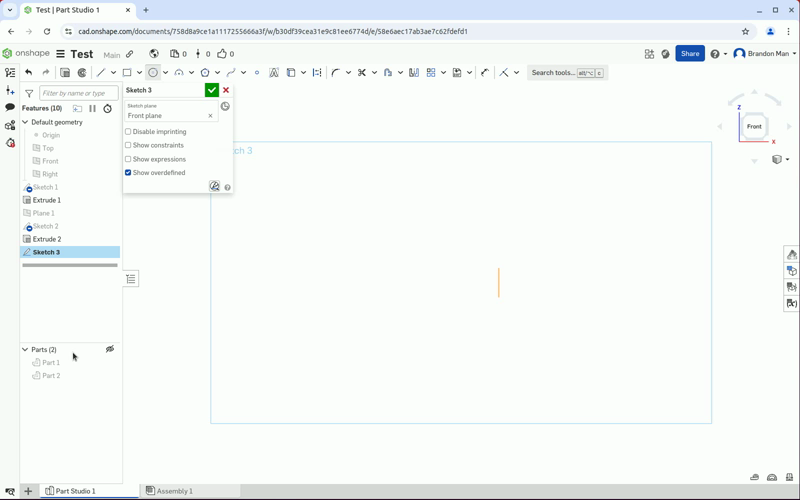
mouse_move(491, 279)
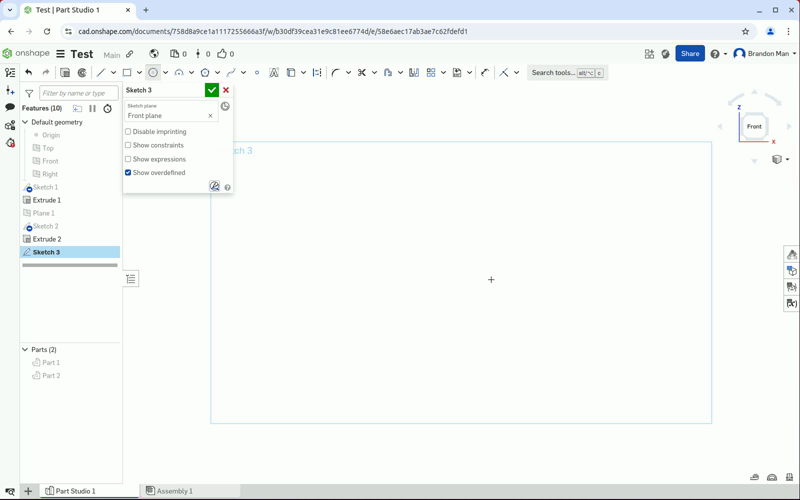
click(491, 279)
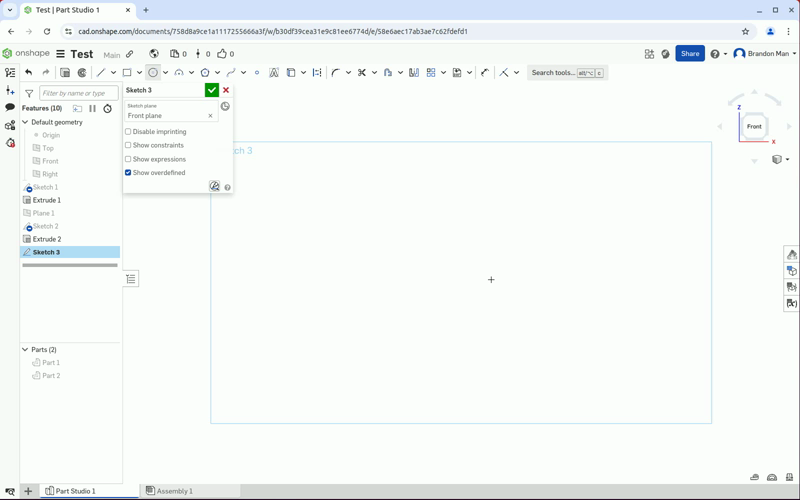
key_up(shift)
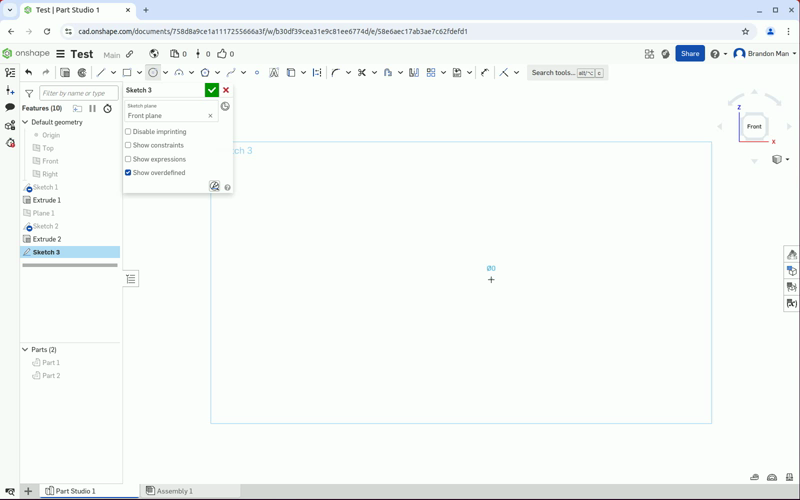
mouse_move(493, 279)
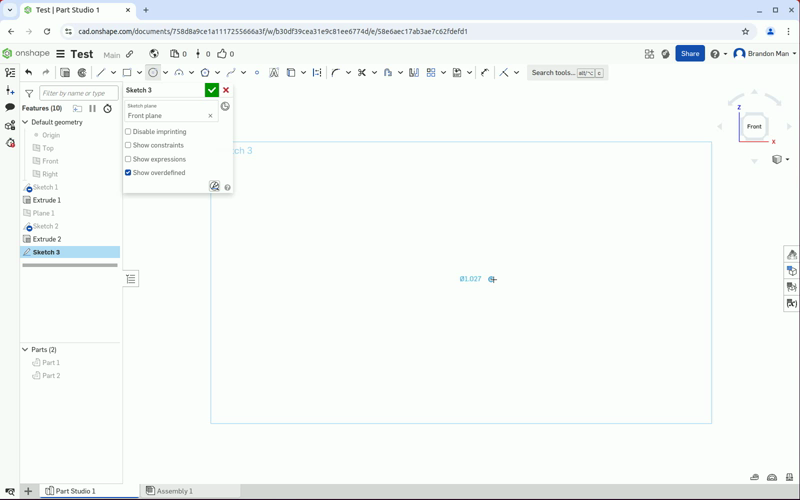
scroll(6)
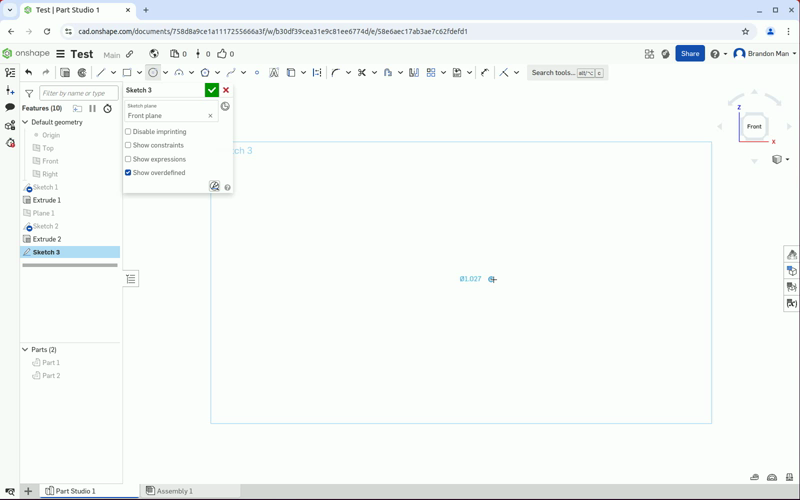
scroll(6)
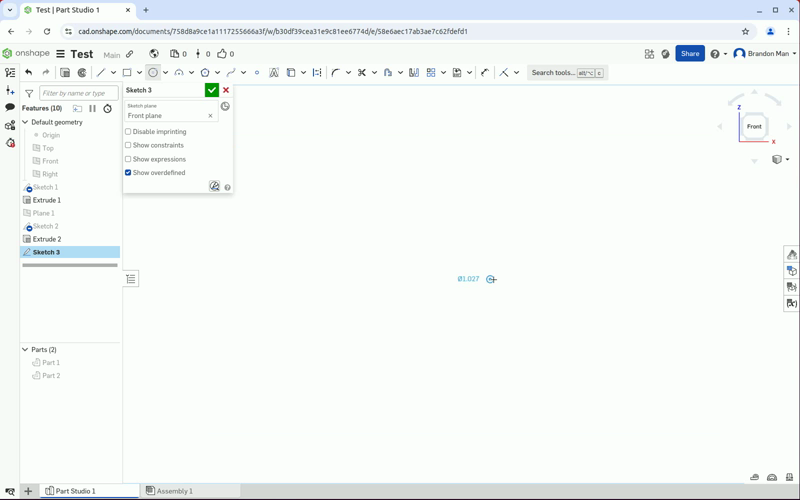
scroll(6)
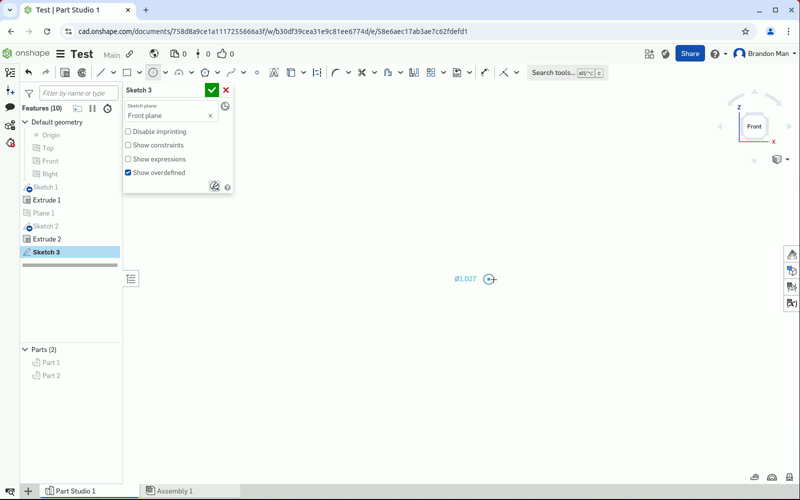
scroll(6)
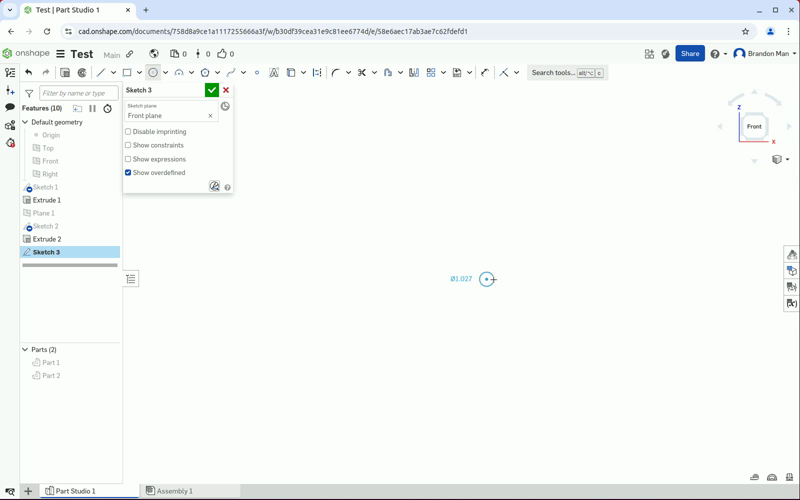
scroll(6)
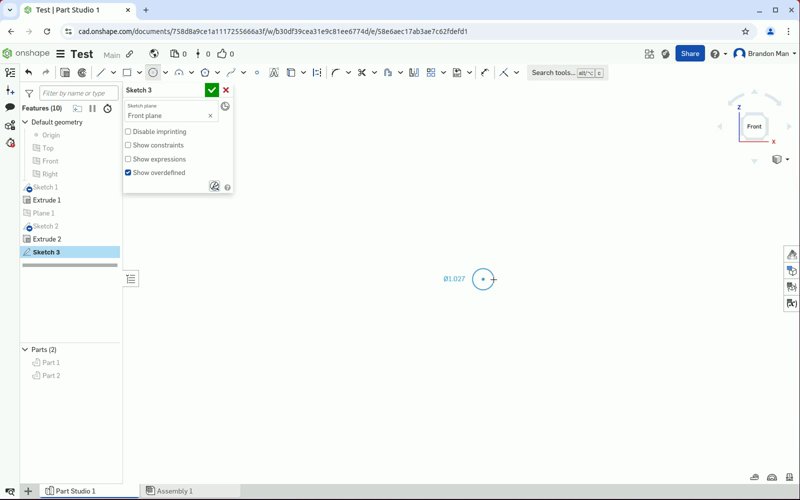
scroll(6)
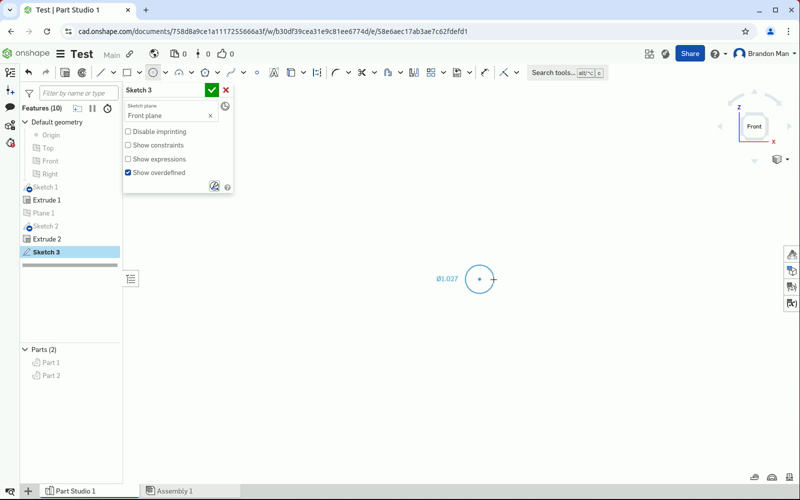
scroll(6)
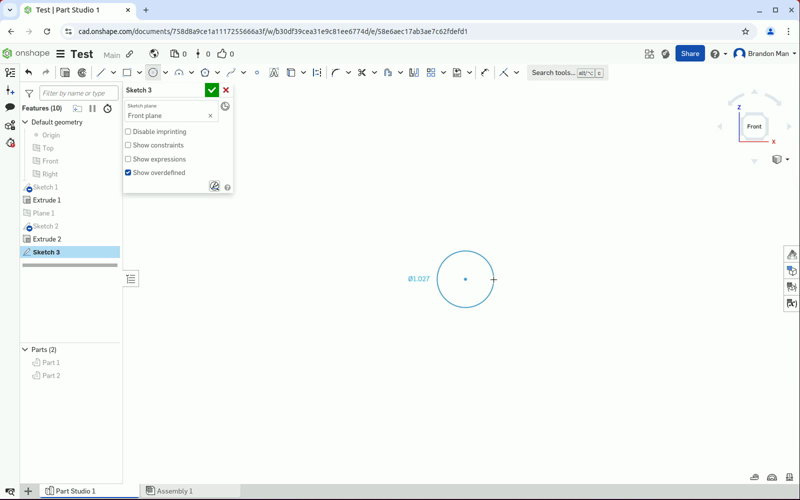
click(493, 279)
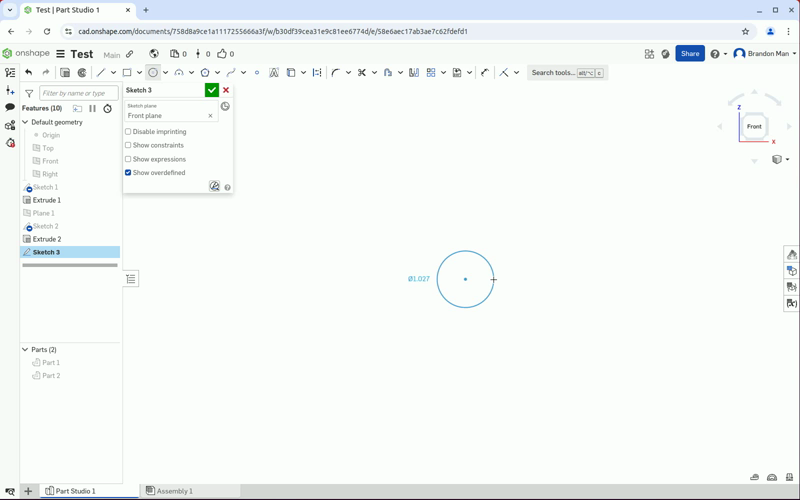
scroll(-6)
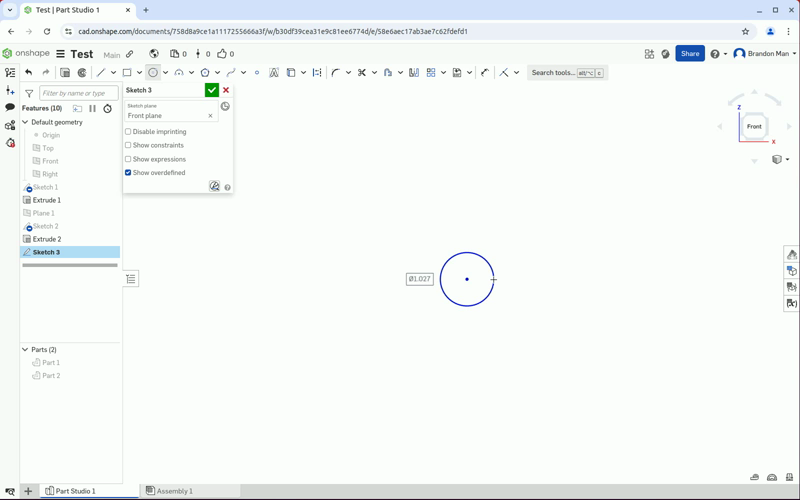
scroll(-6)
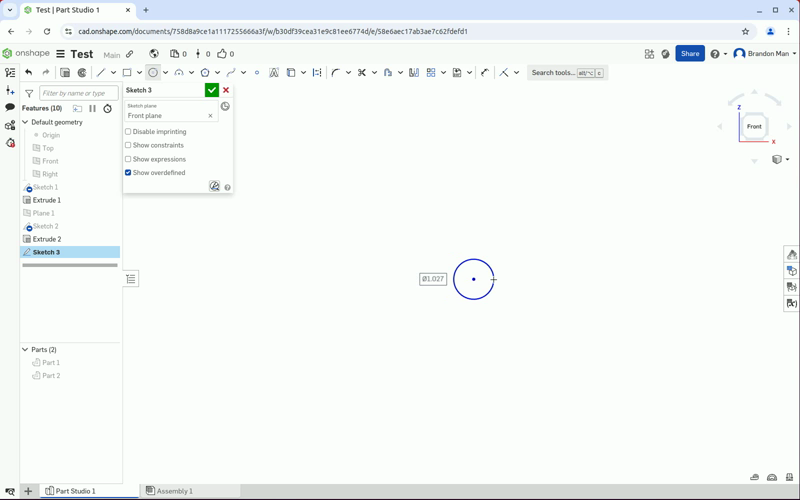
scroll(-6)
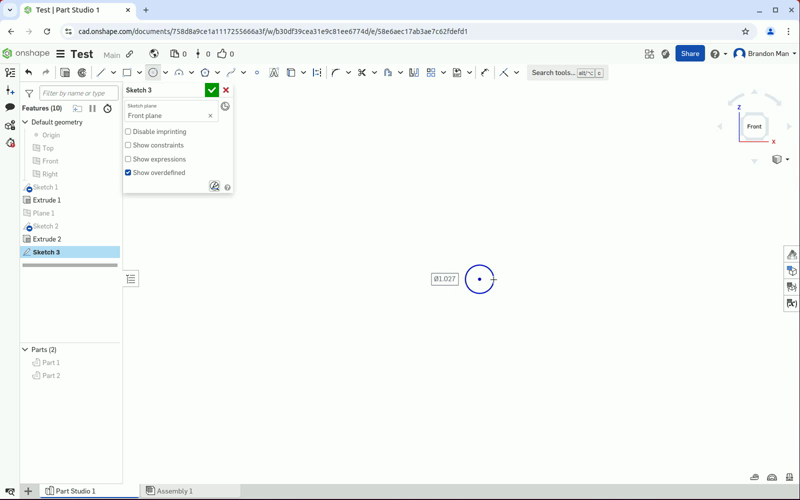
scroll(-6)
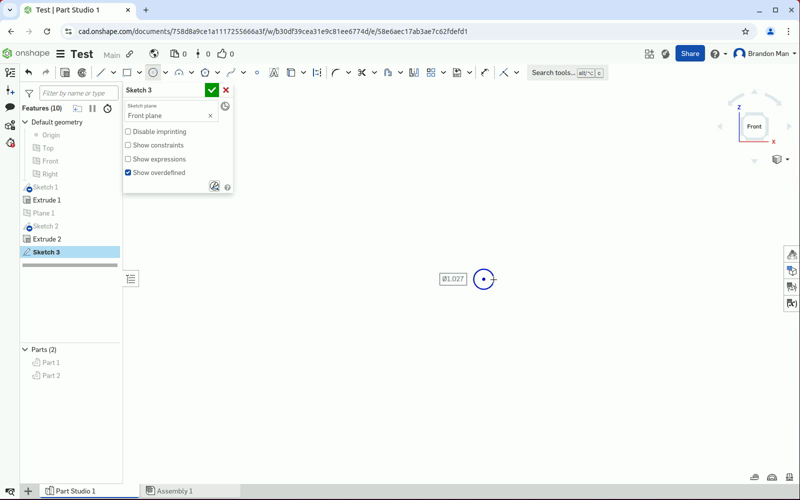
scroll(-6)
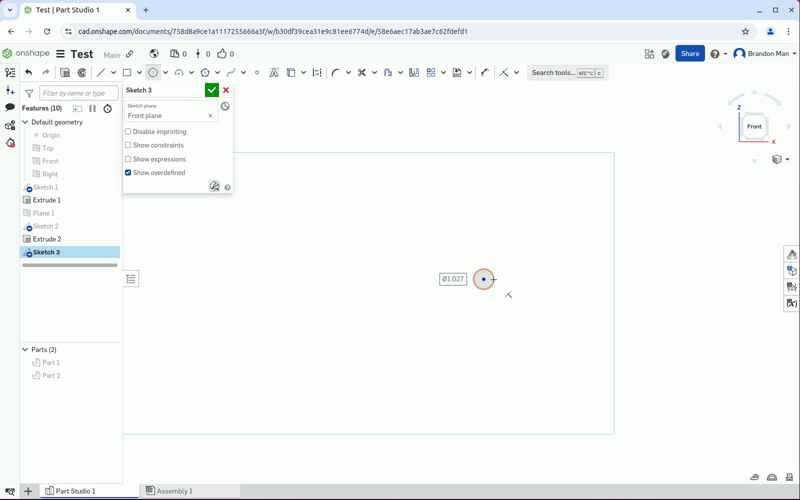
scroll(-6)
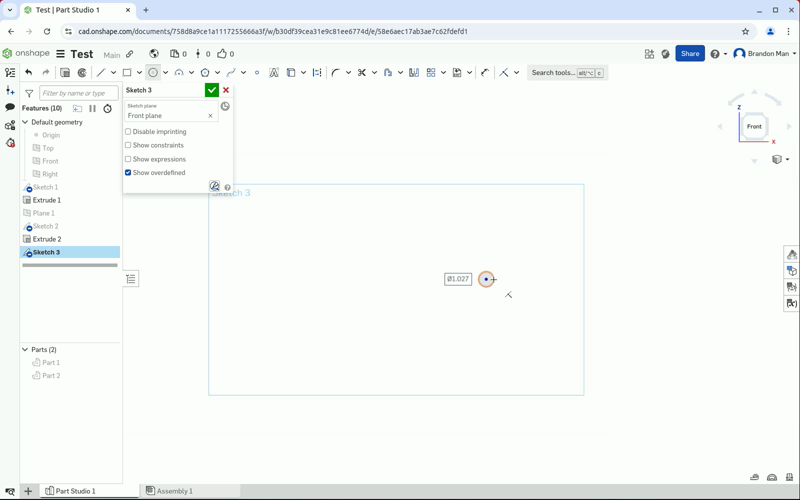
scroll(-6)
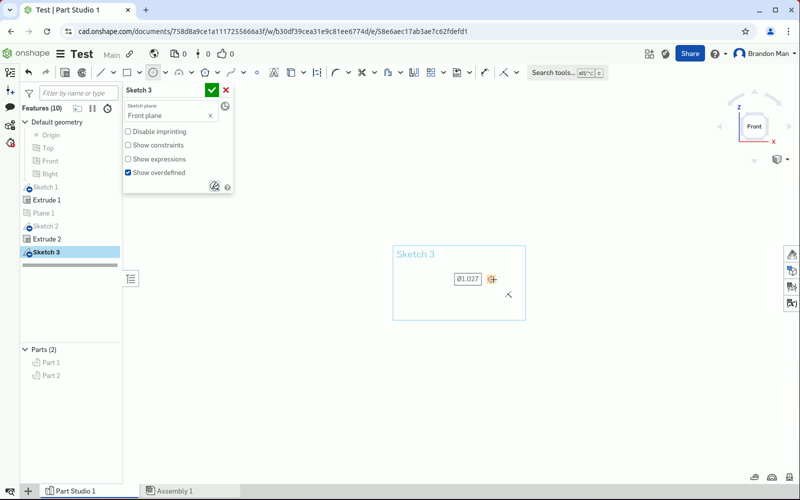
key(esc)
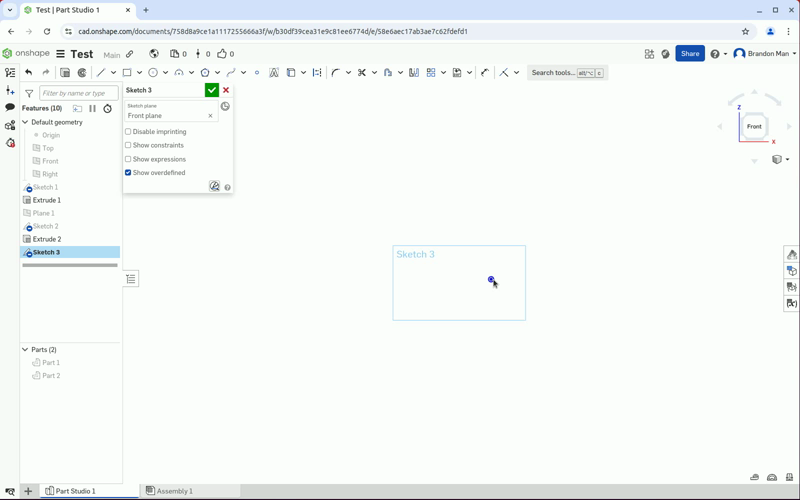
mouse_move(489, 278)
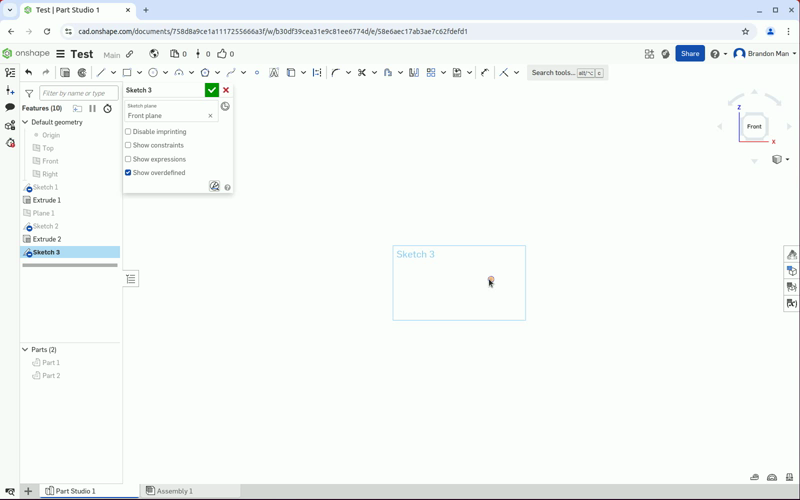
scroll(6)
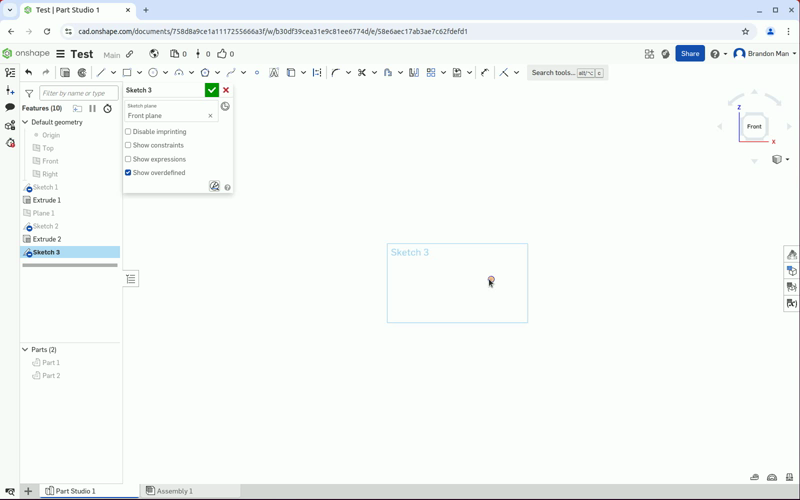
scroll(6)
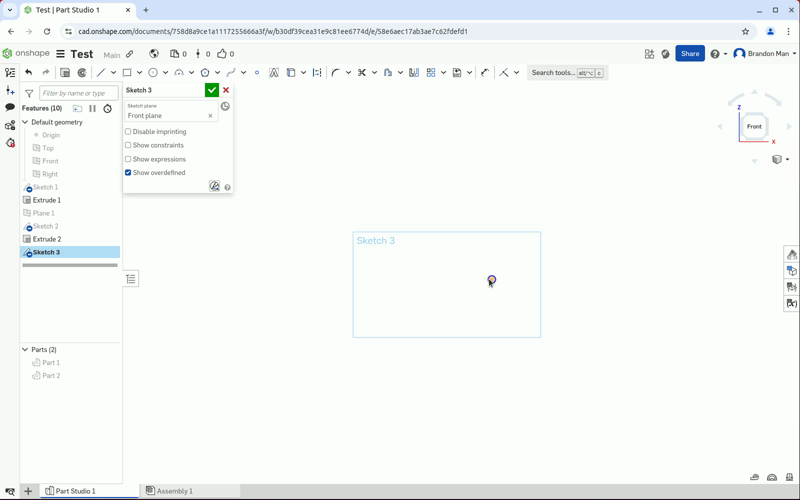
scroll(6)
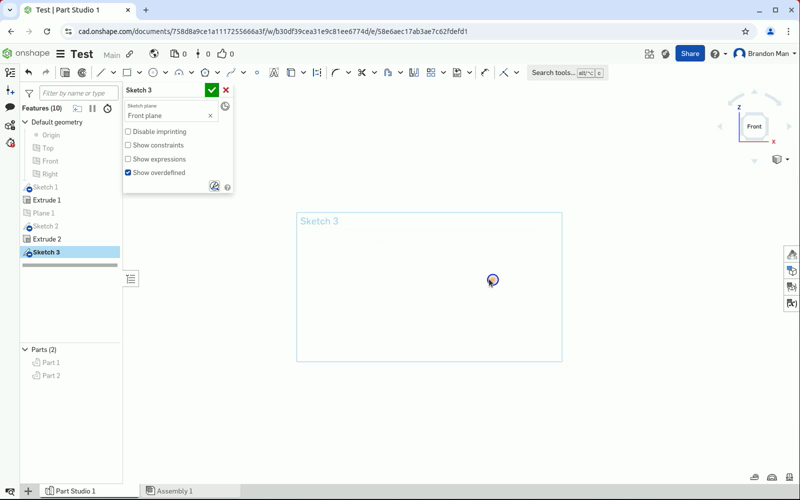
scroll(6)
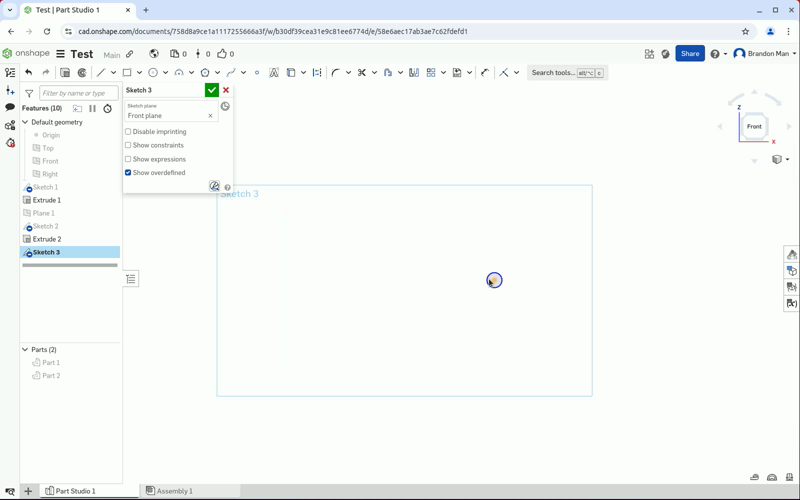
scroll(6)
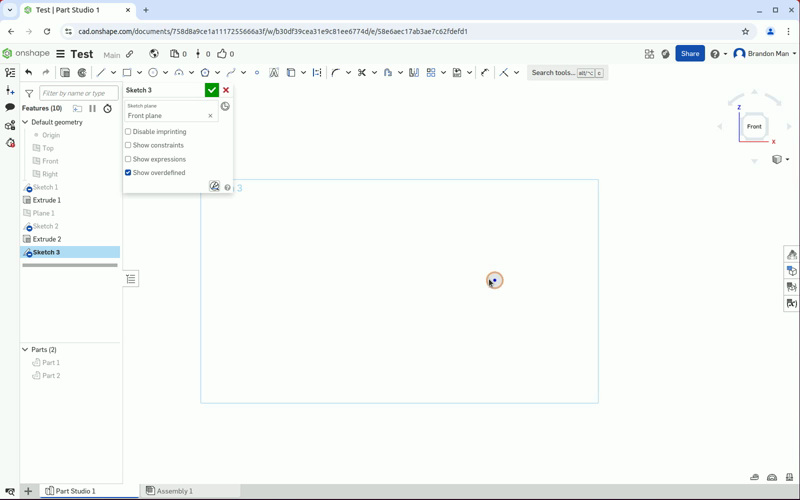
scroll(6)
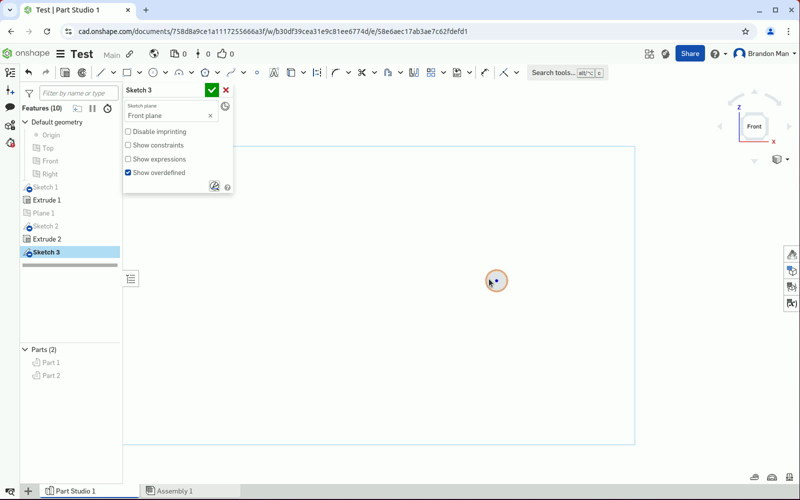
scroll(6)
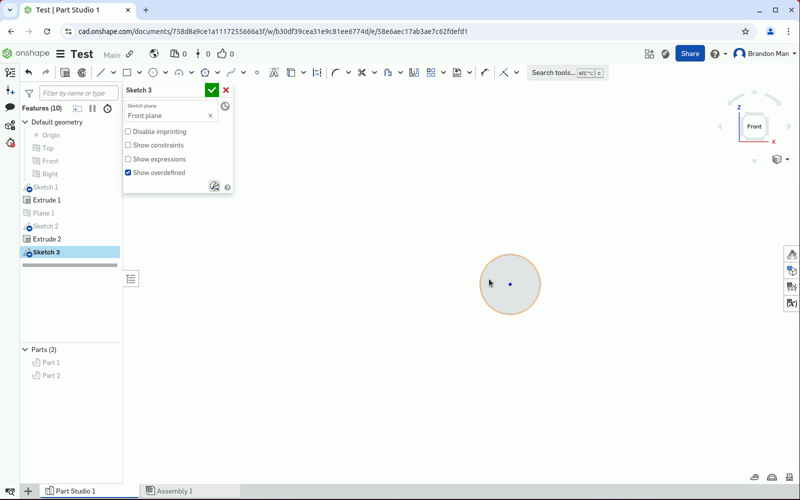
click(489, 278)
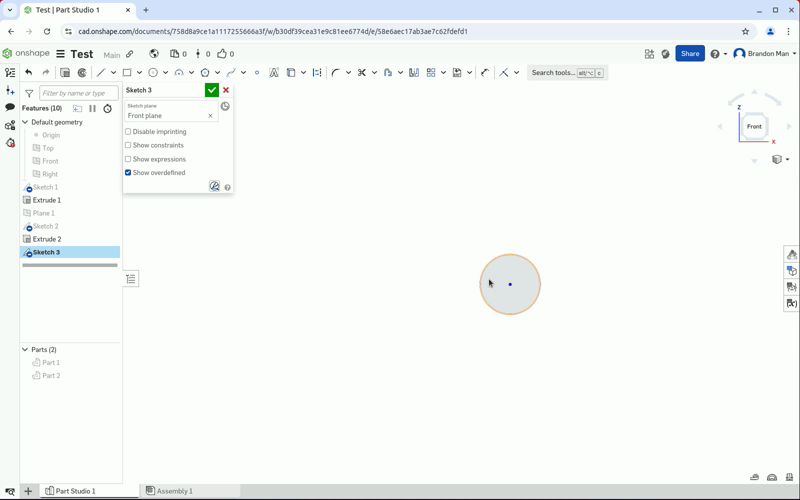
scroll(-6)
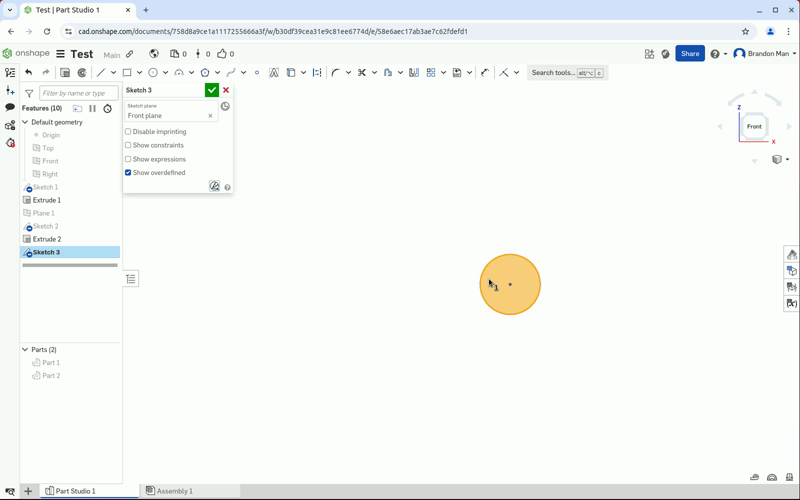
scroll(-6)
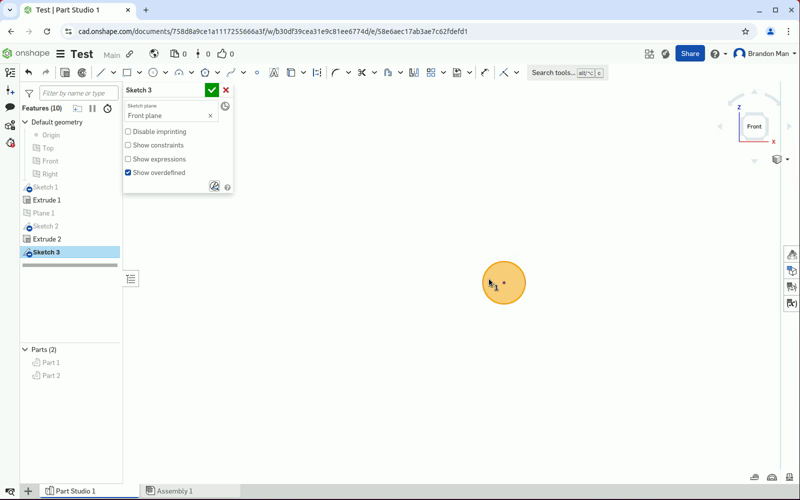
scroll(-6)
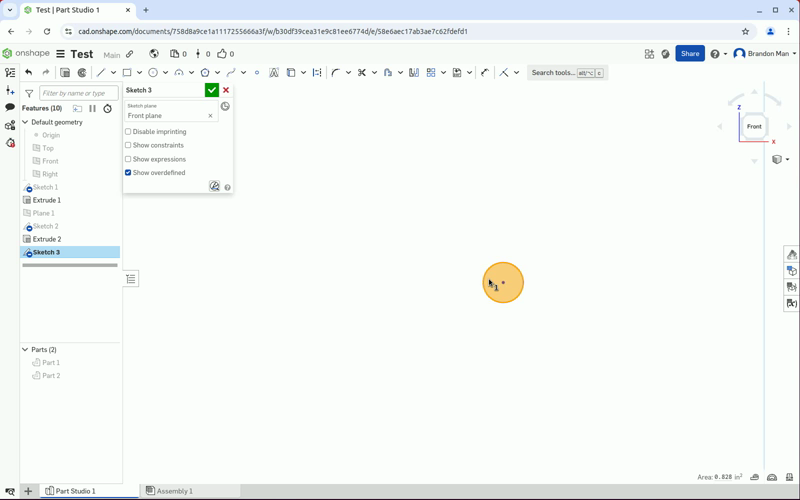
scroll(-6)
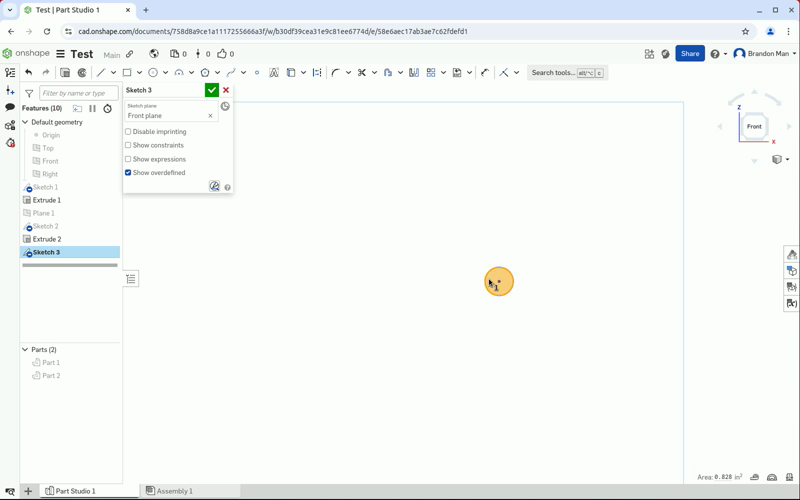
scroll(-6)
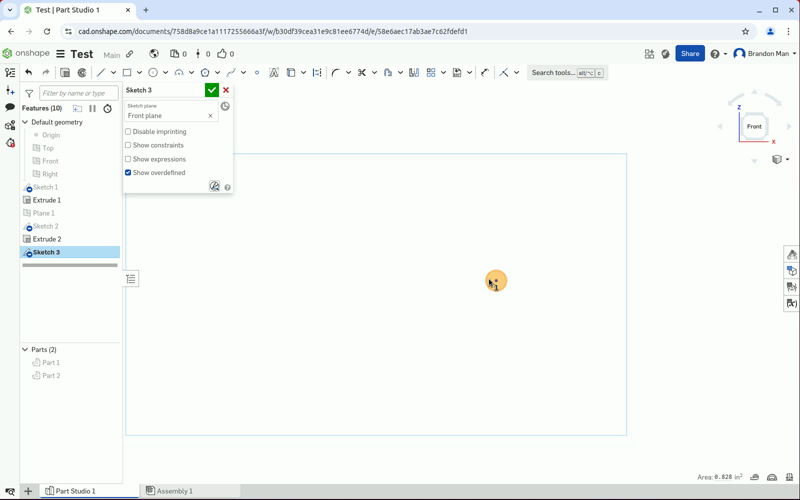
scroll(-6)
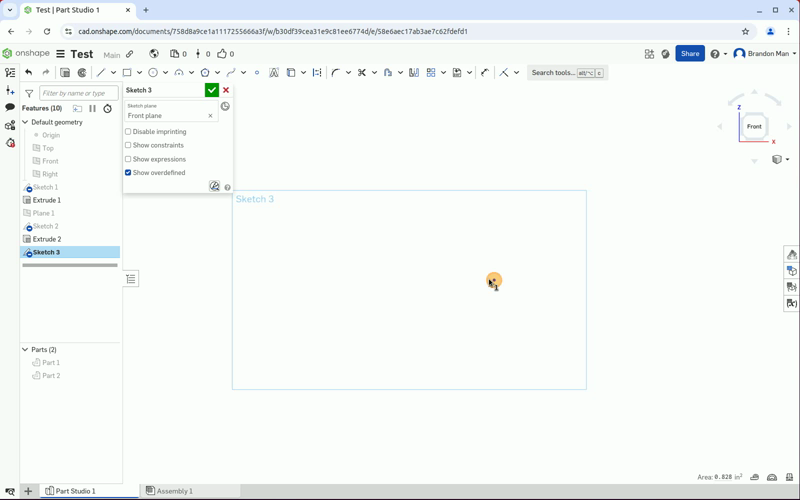
scroll(-6)
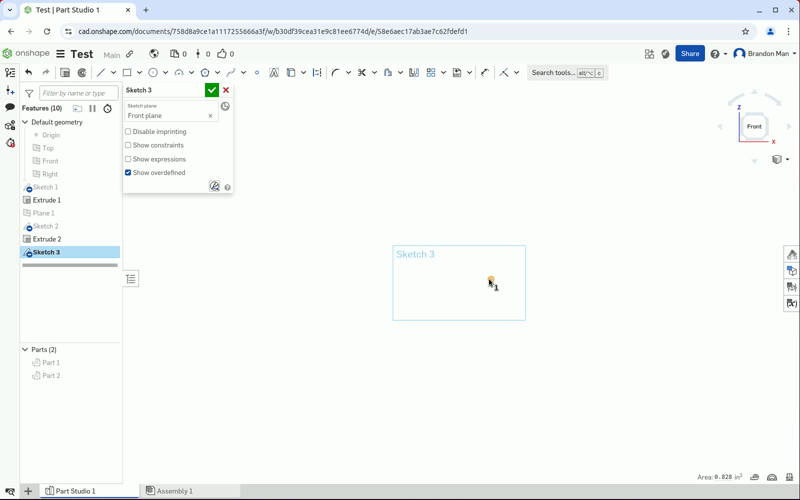
mouse_move(73, 352)
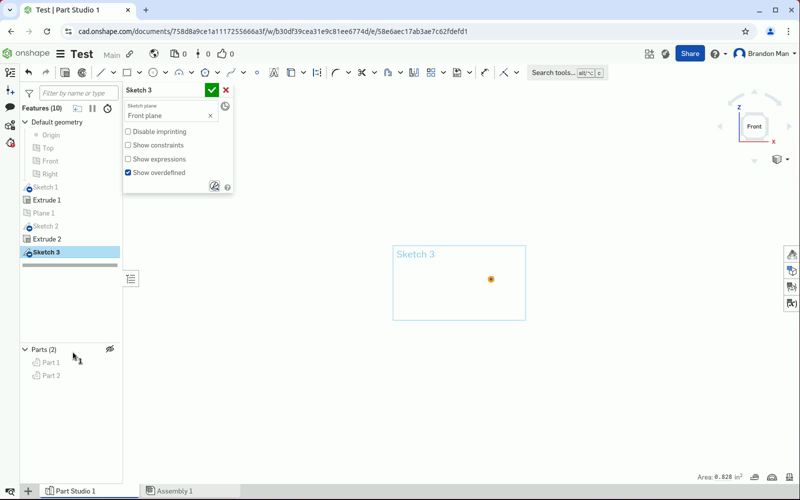
key(shift+y)
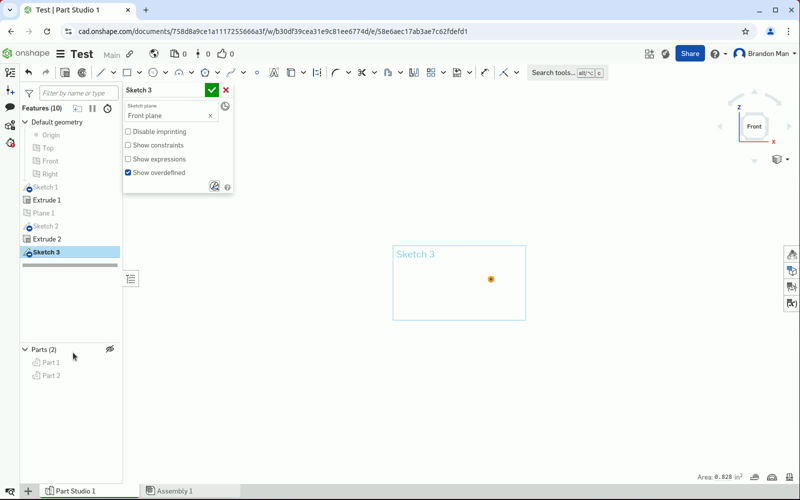
key(shift+e)
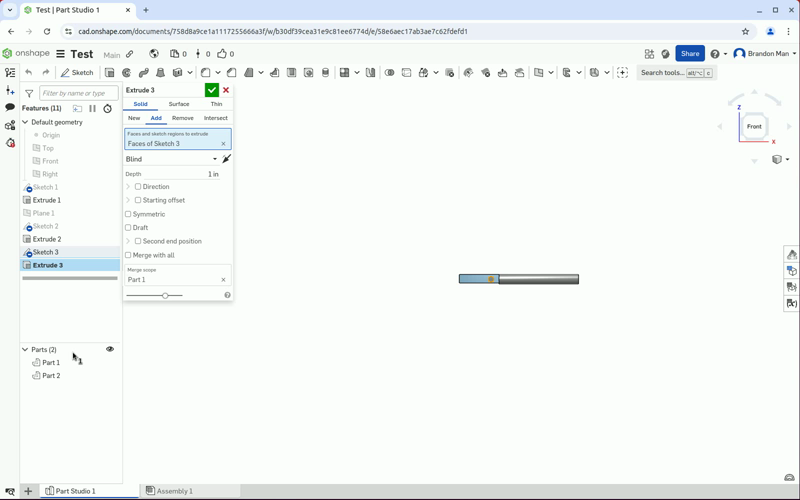
mouse_move(143, 106)
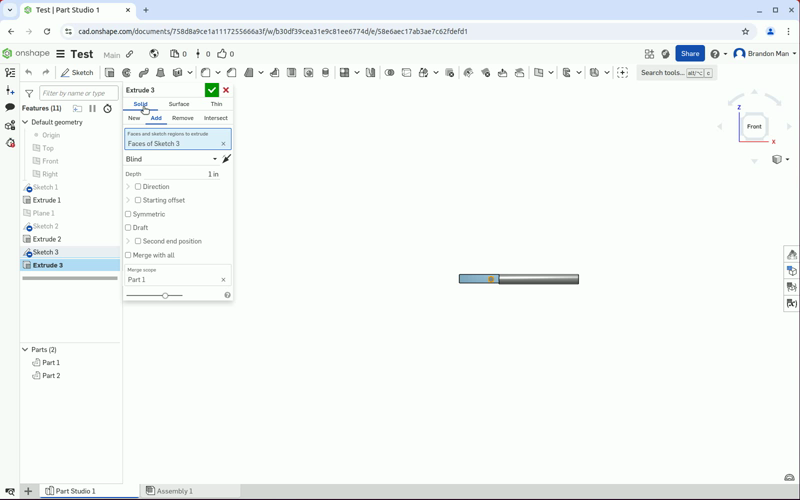
click(143, 106)
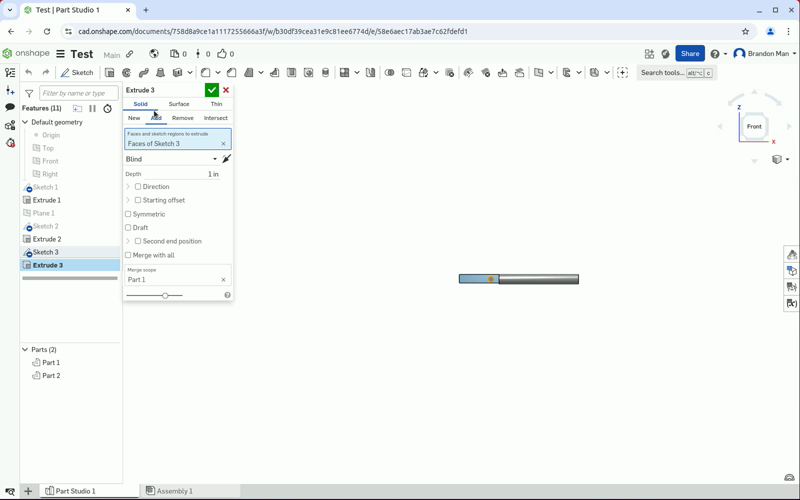
mouse_move(186, 120)
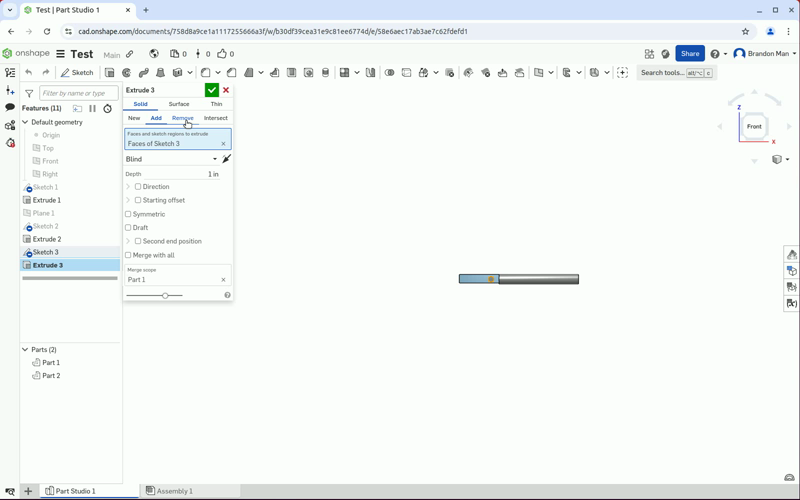
click(186, 120)
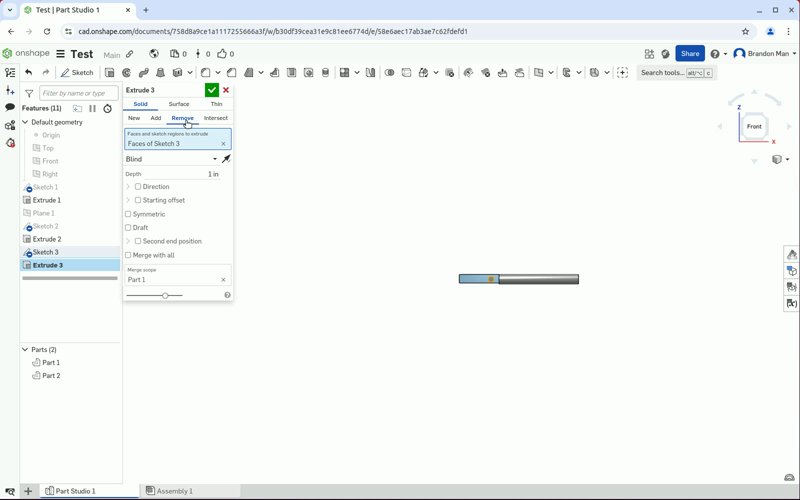
key(tab, 4)
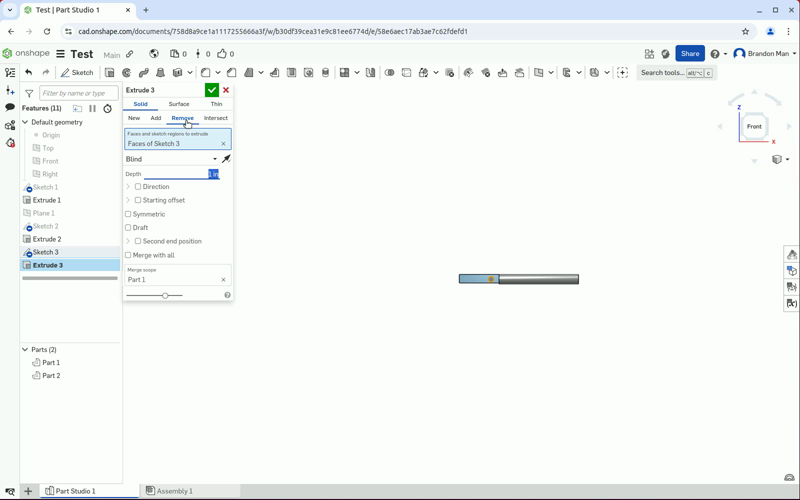
text(3.129)
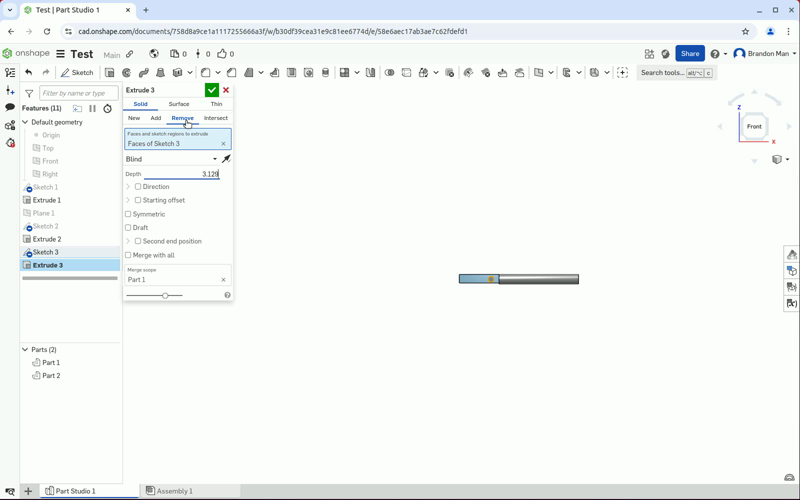
key(tab, 6)
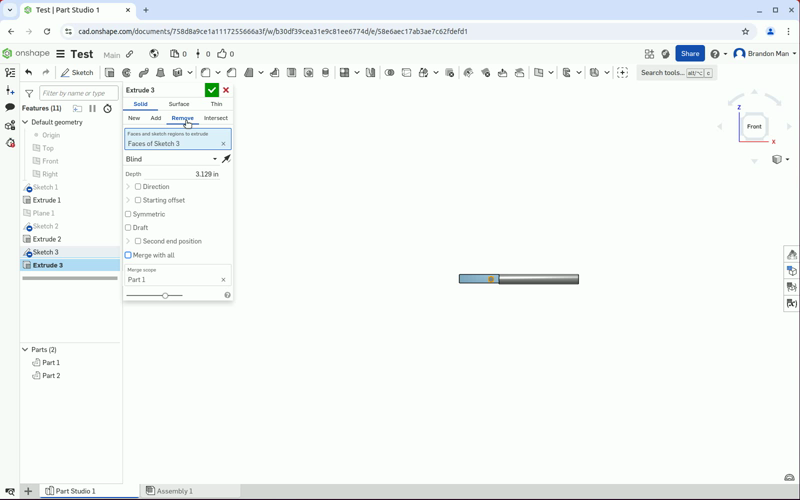
key(space)
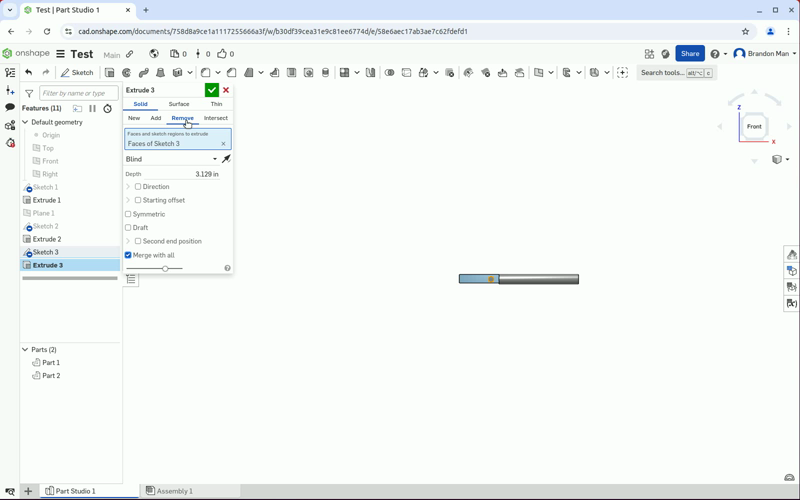
key(enter)
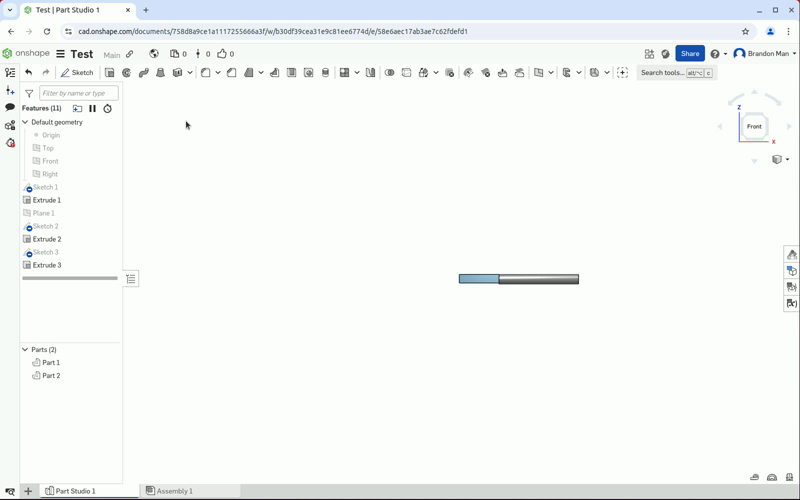
key(shift+h)
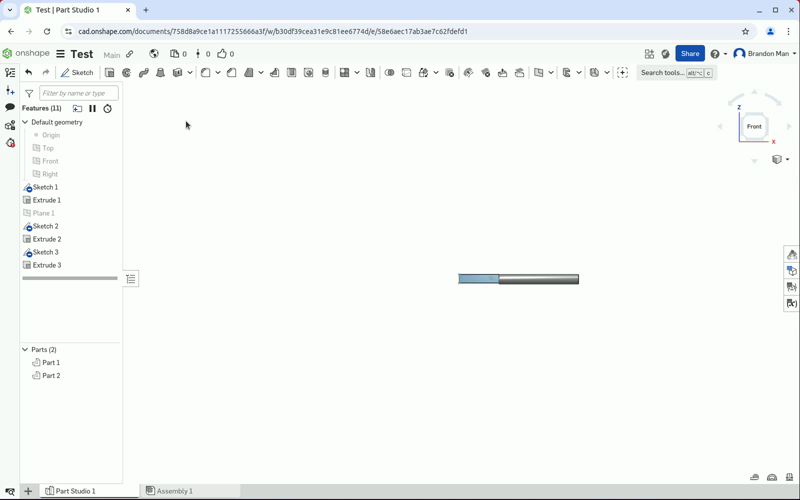
key(shift+h)
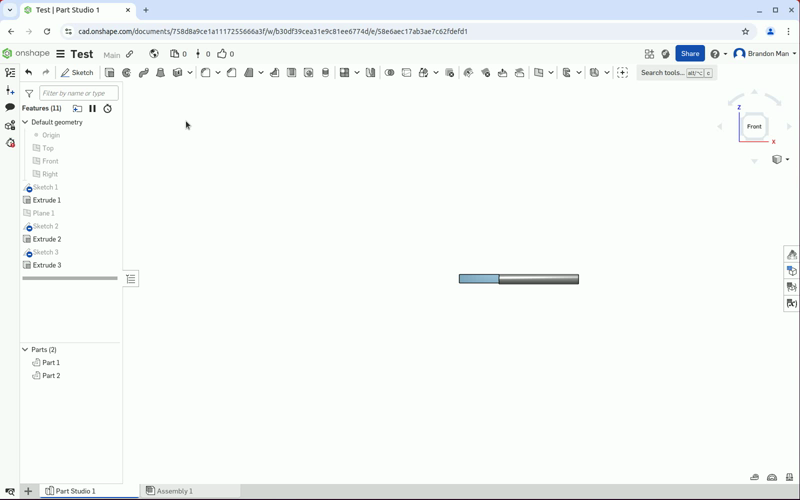
mouse_move(73, 189)
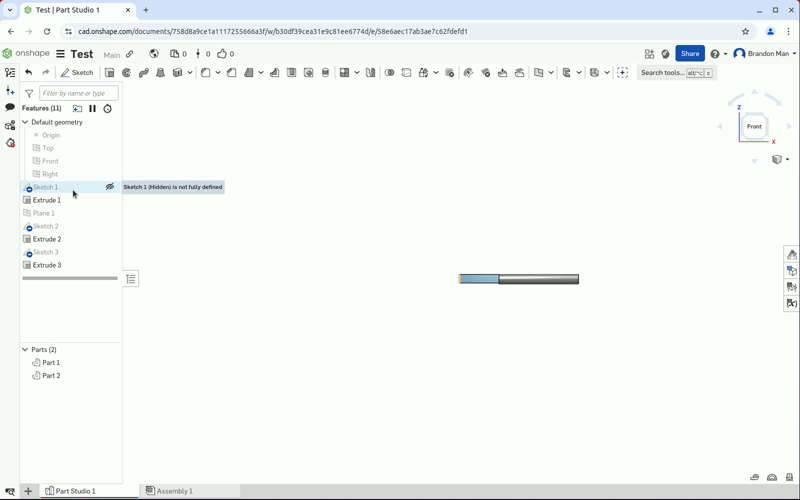
click(73, 189)
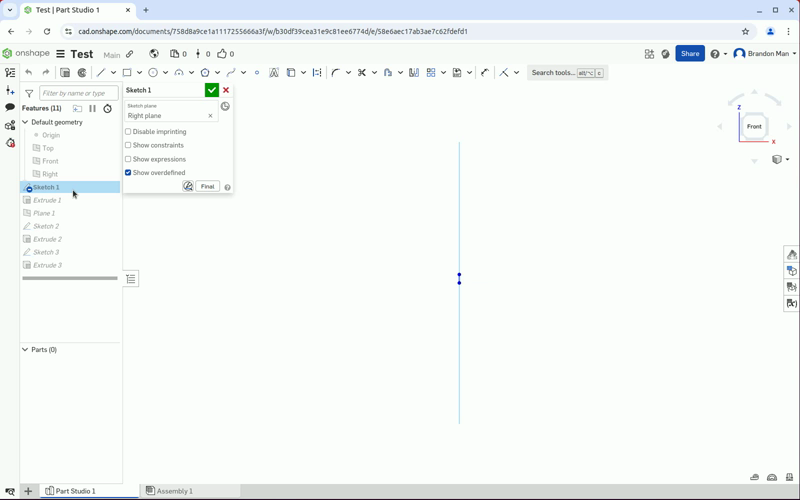
mouse_move(229, 92)
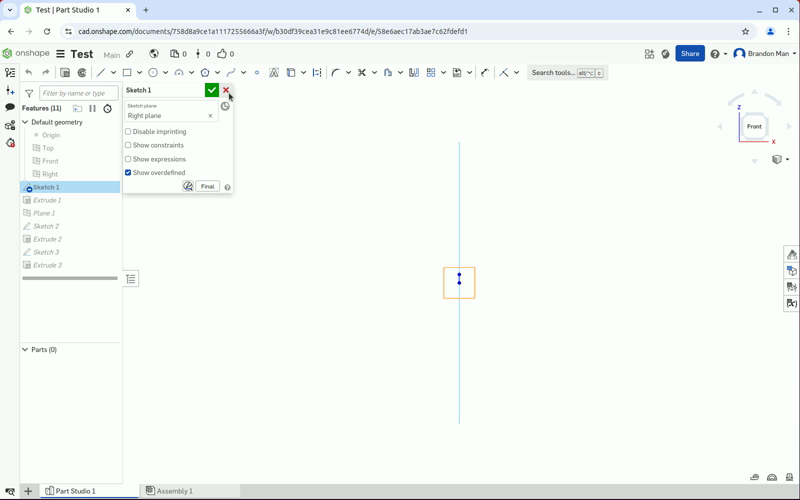
click(229, 92)
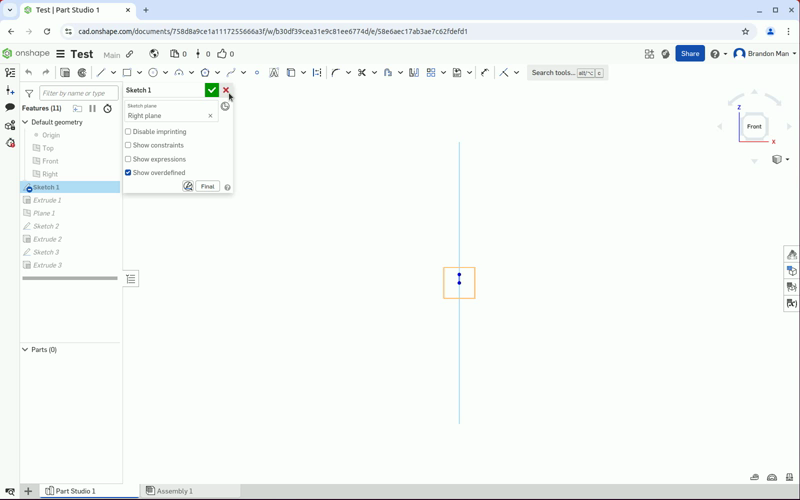
key(shift+s)
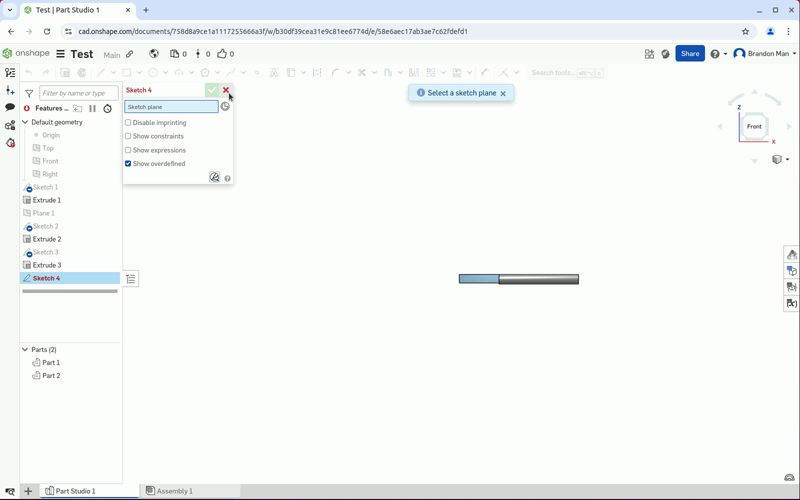
mouse_move(73, 163)
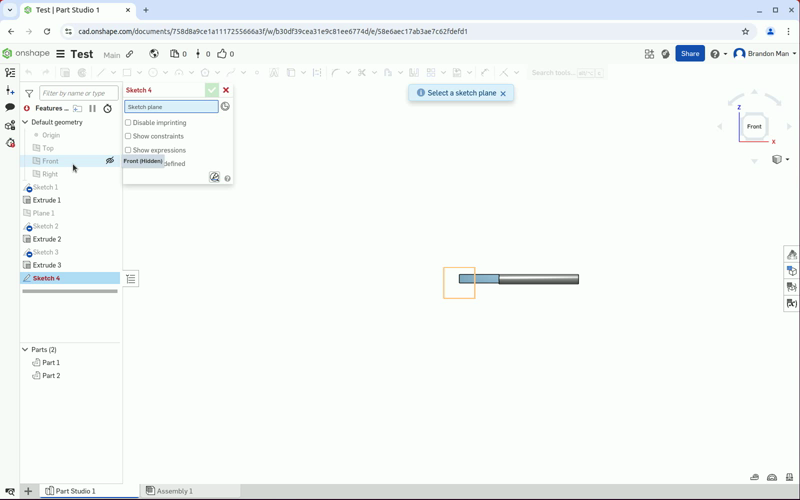
click(73, 163)
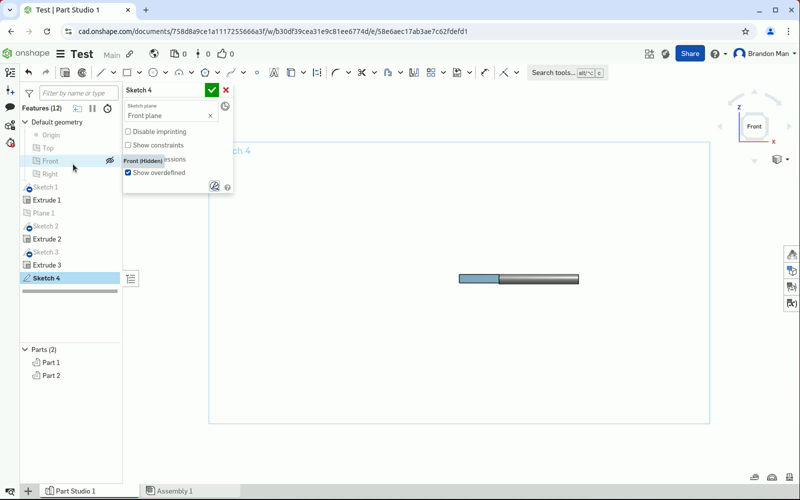
mouse_move(73, 352)
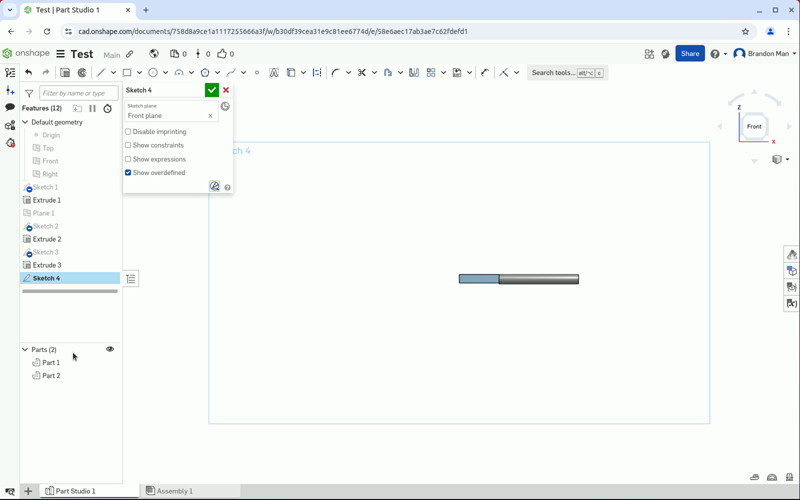
key(y)
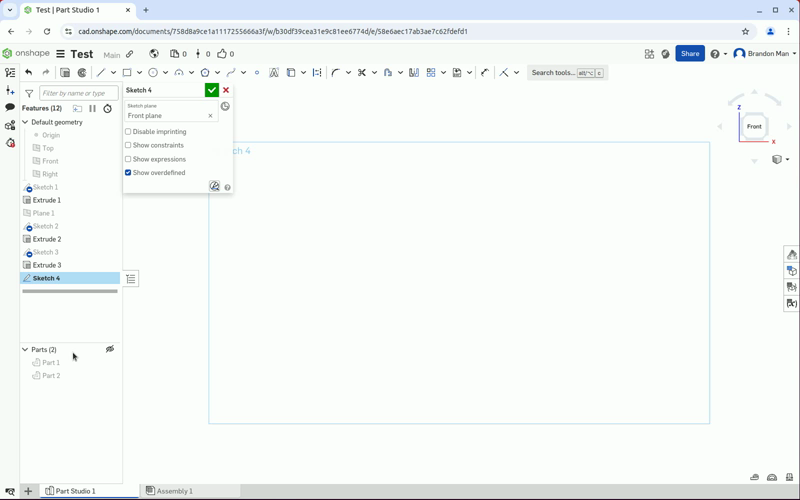
key(c)
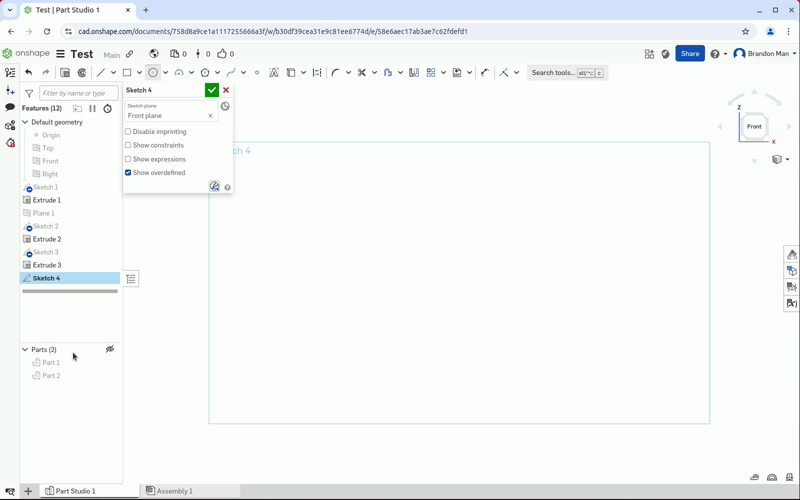
key_down(shift)
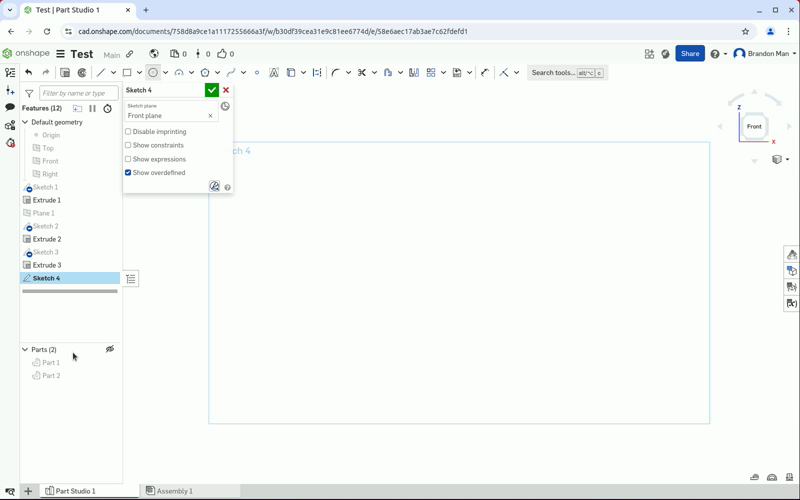
mouse_move(468, 279)
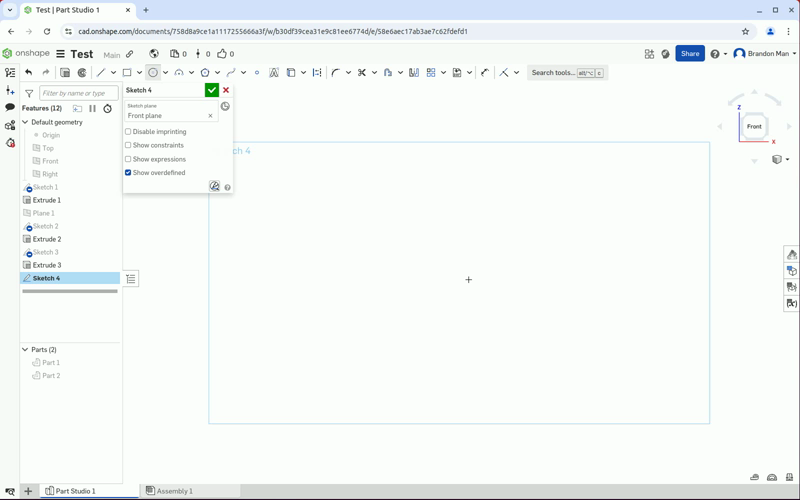
click(468, 279)
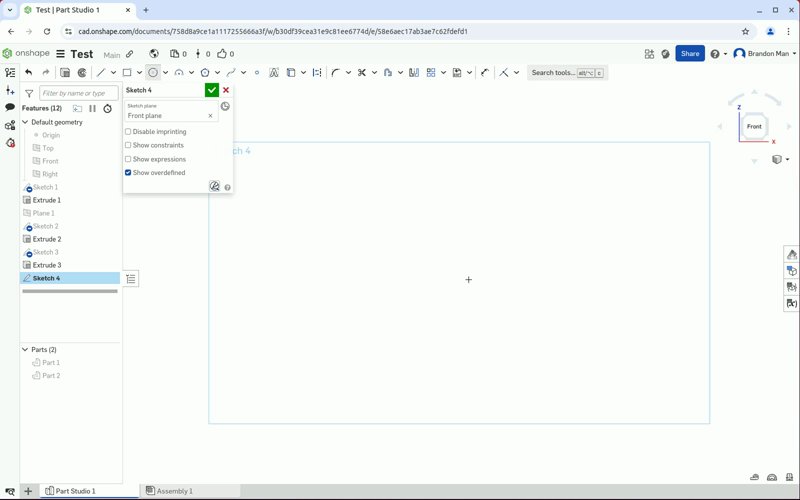
key_up(shift)
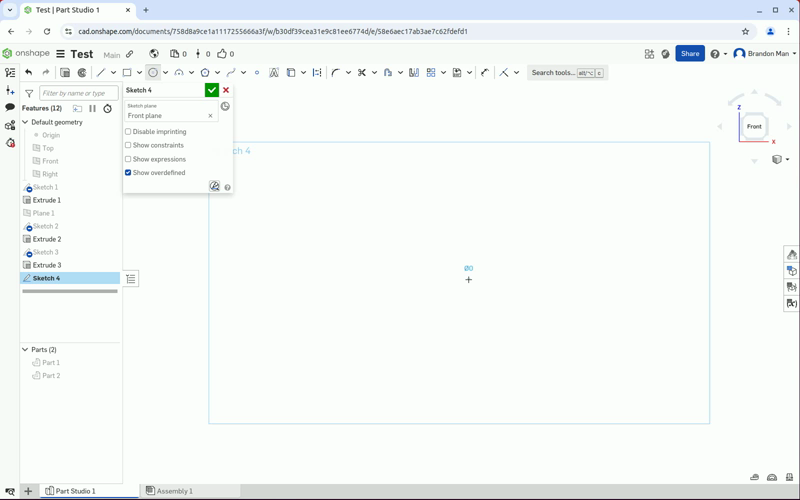
mouse_move(471, 279)
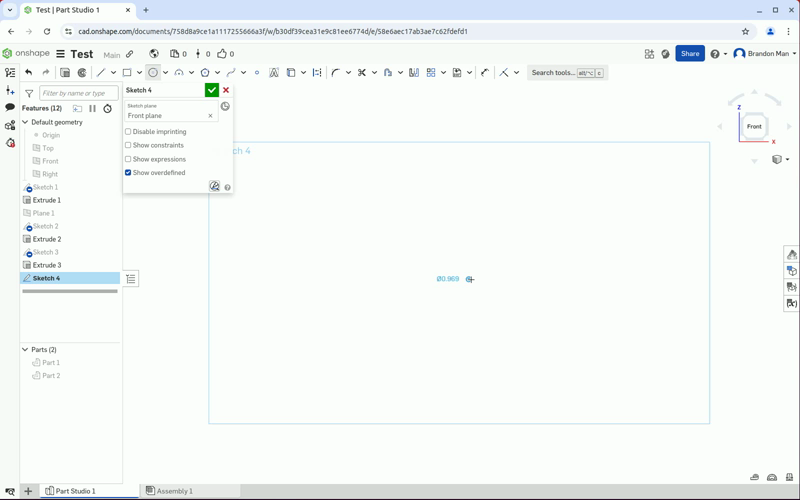
scroll(6)
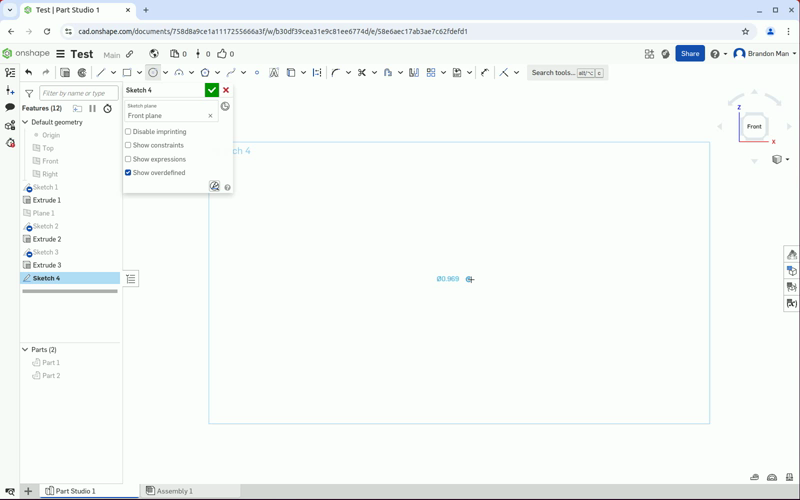
scroll(6)
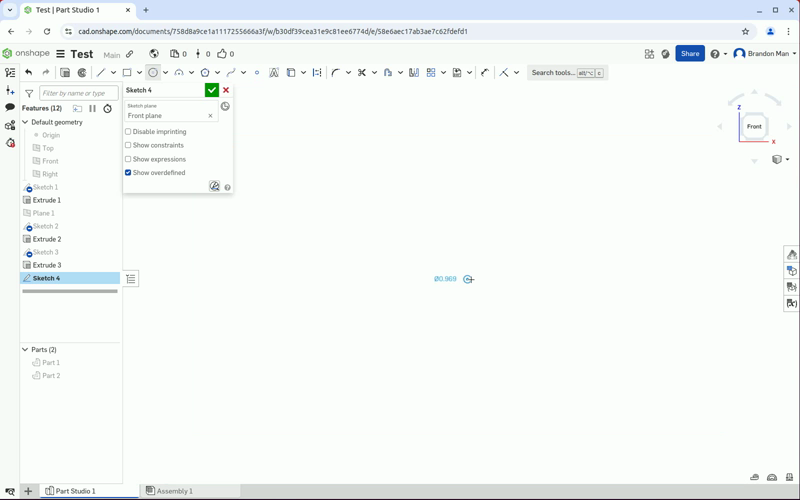
scroll(6)
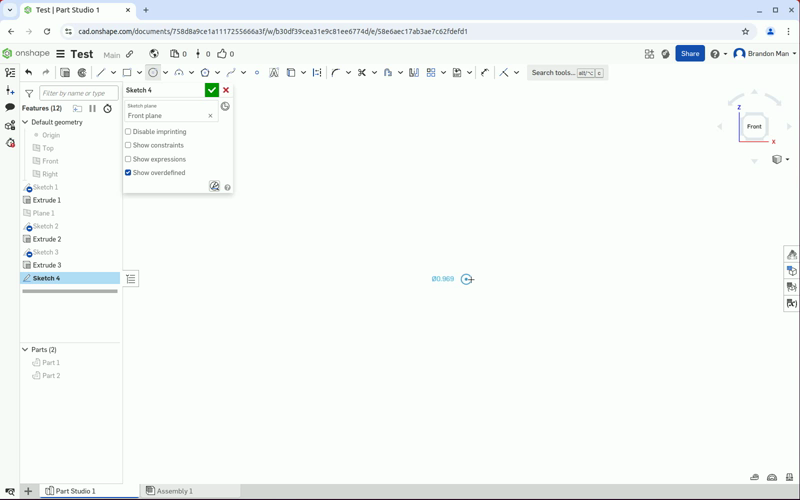
scroll(6)
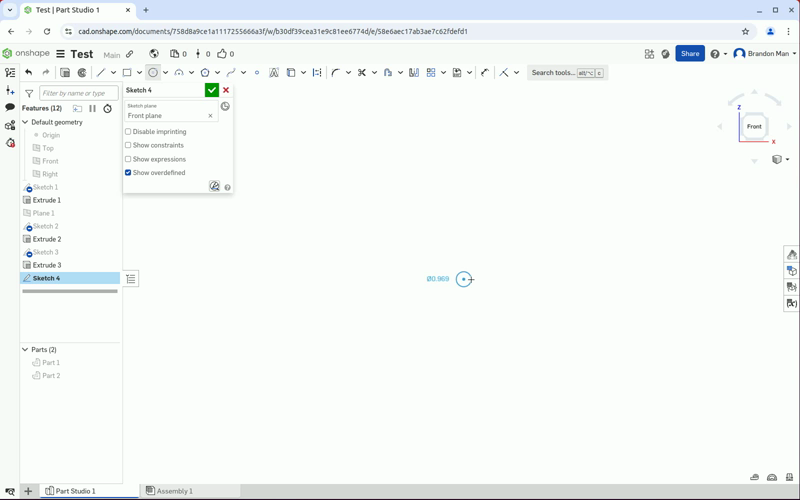
scroll(6)
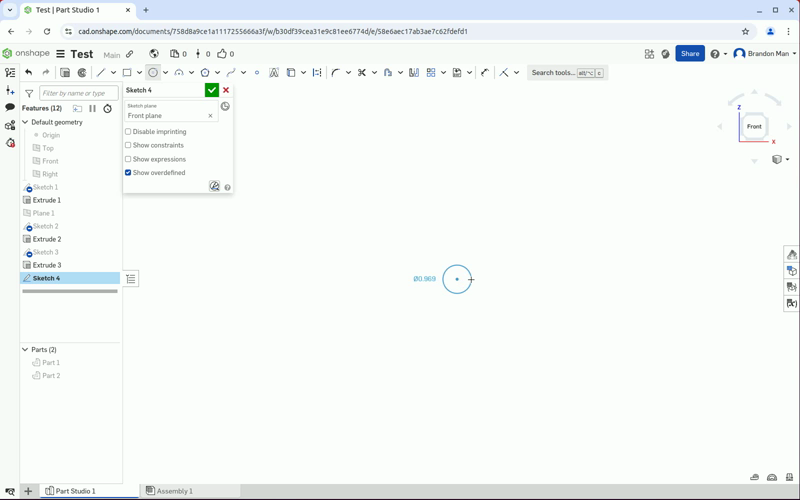
scroll(6)
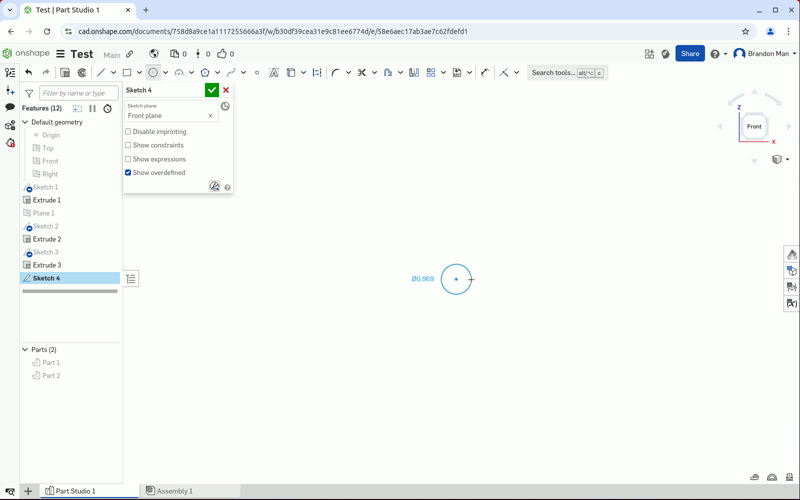
scroll(6)
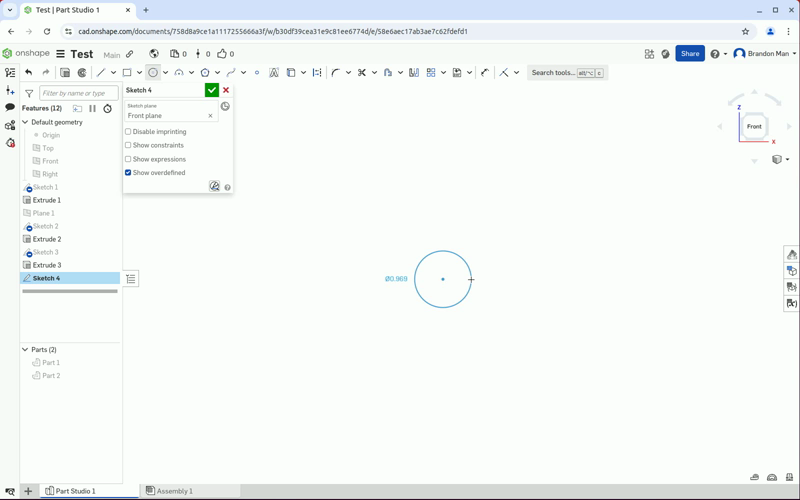
click(471, 279)
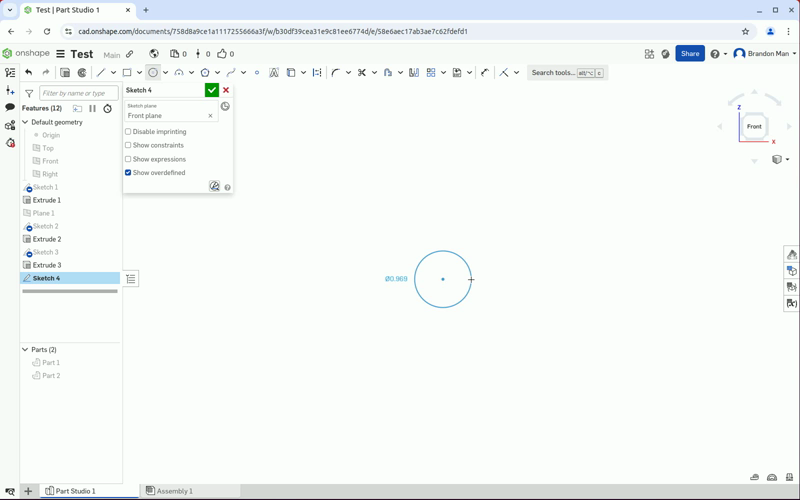
scroll(-6)
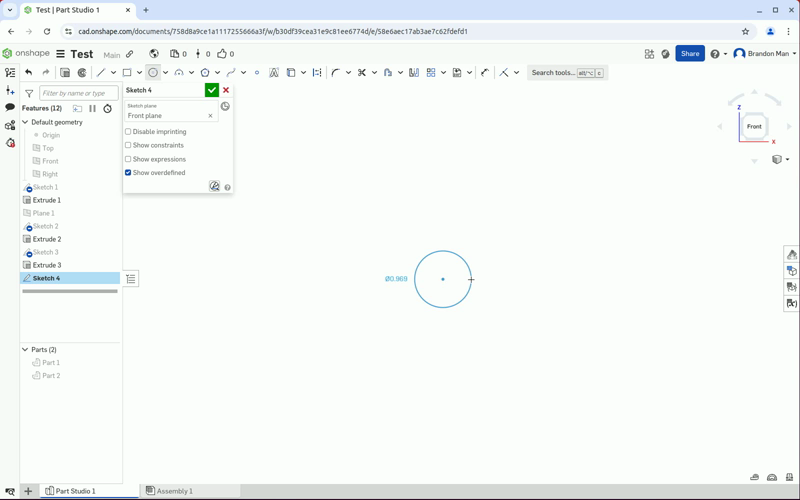
scroll(-6)
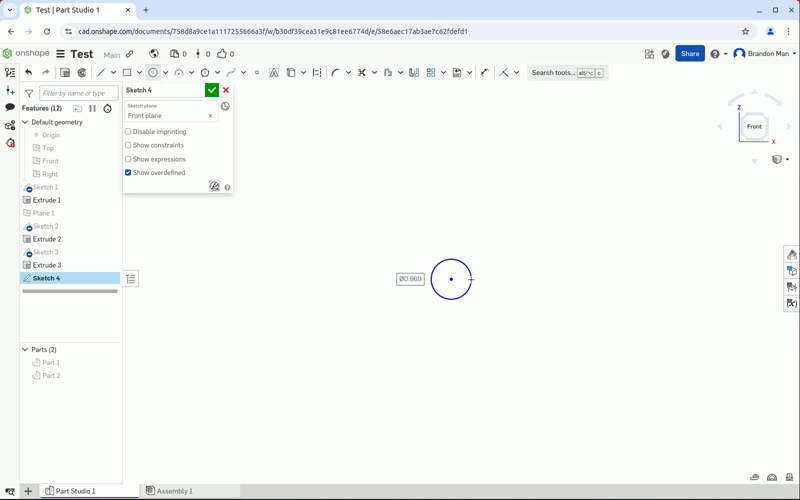
scroll(-6)
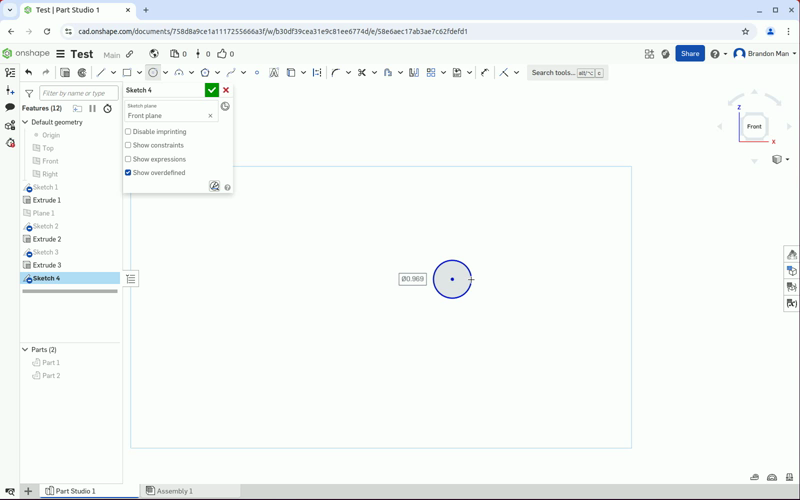
scroll(-6)
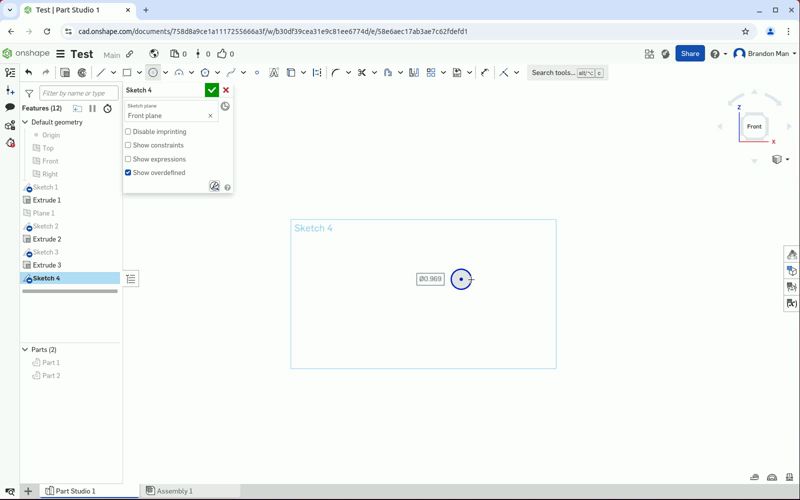
scroll(-6)
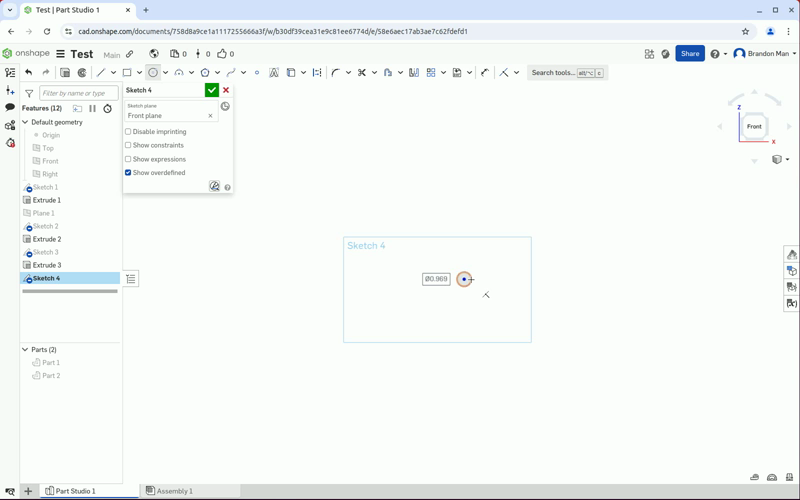
scroll(-6)
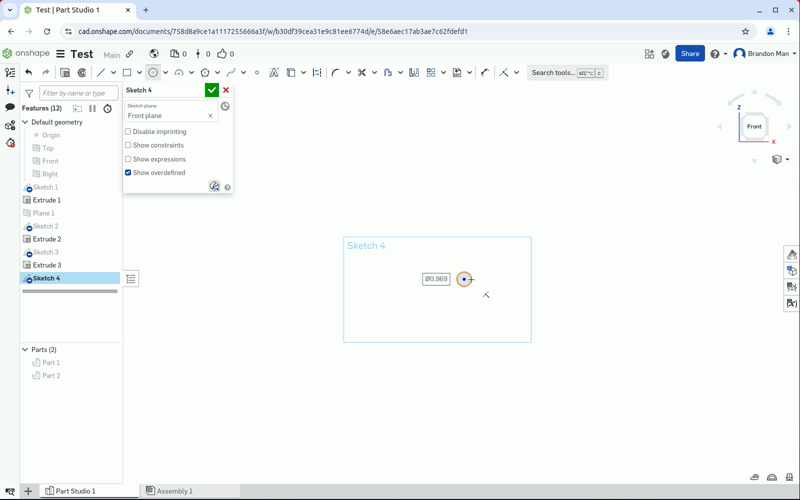
scroll(-6)
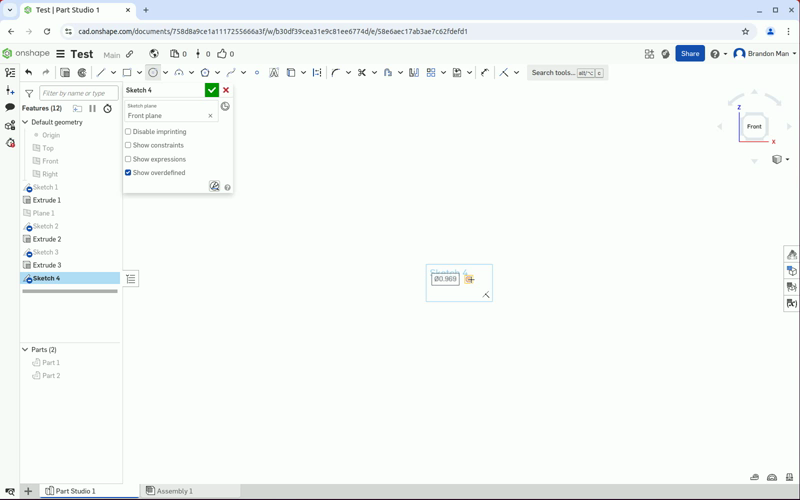
key(esc)
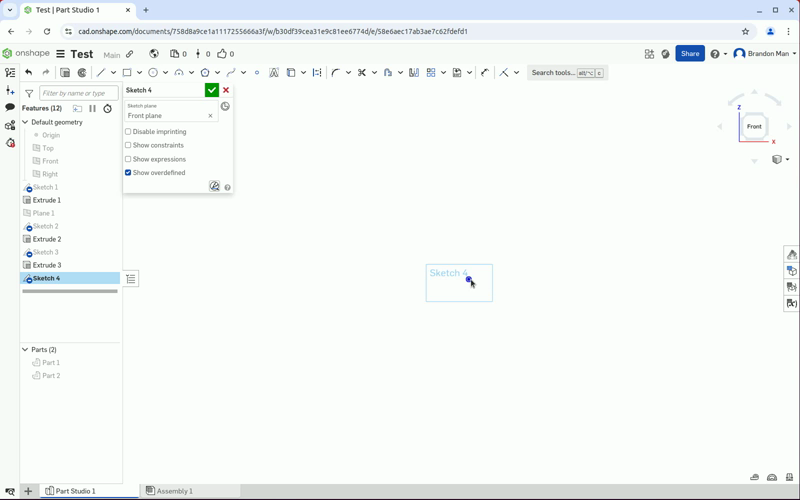
mouse_move(467, 279)
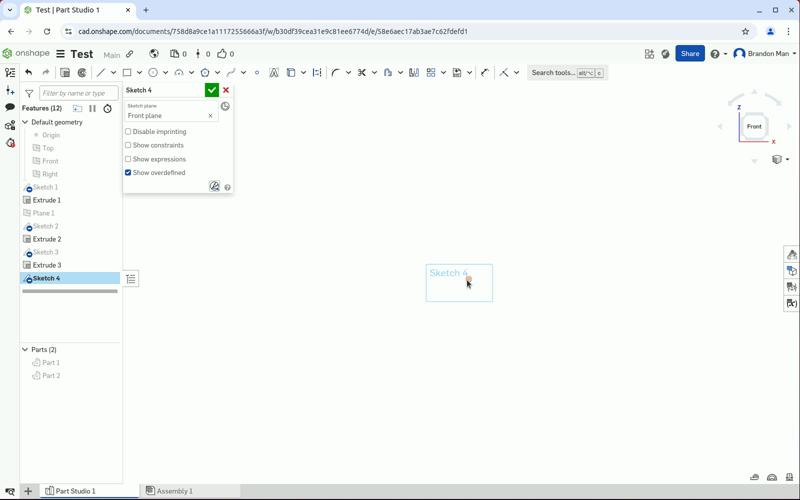
scroll(6)
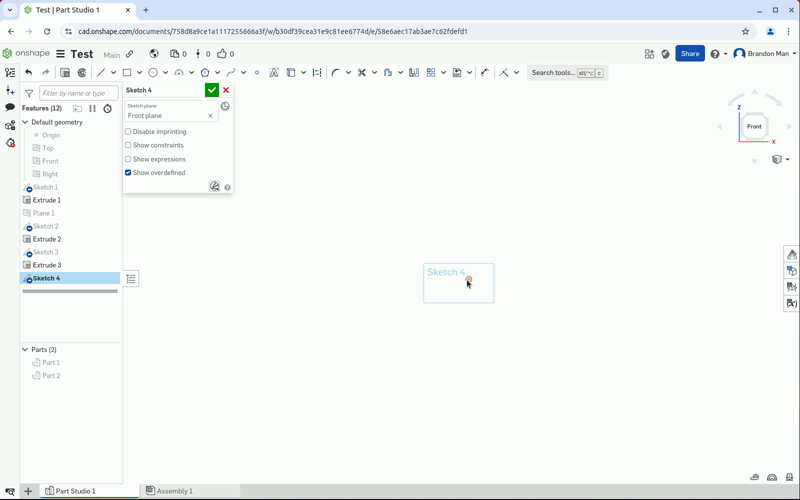
scroll(6)
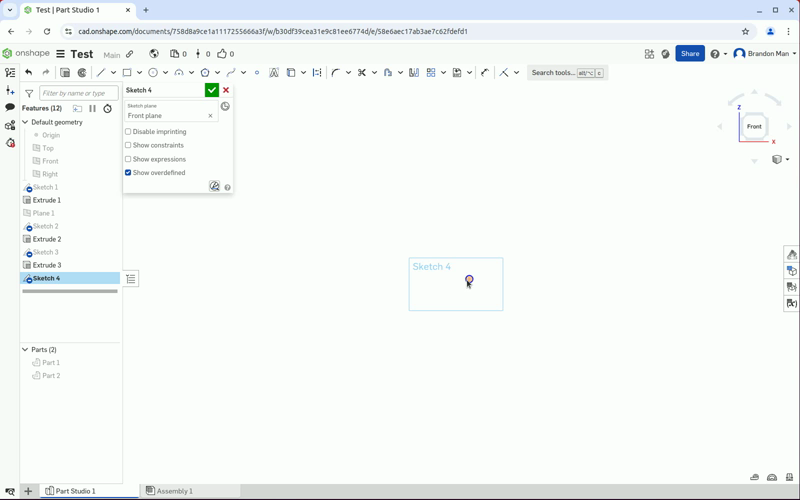
scroll(6)
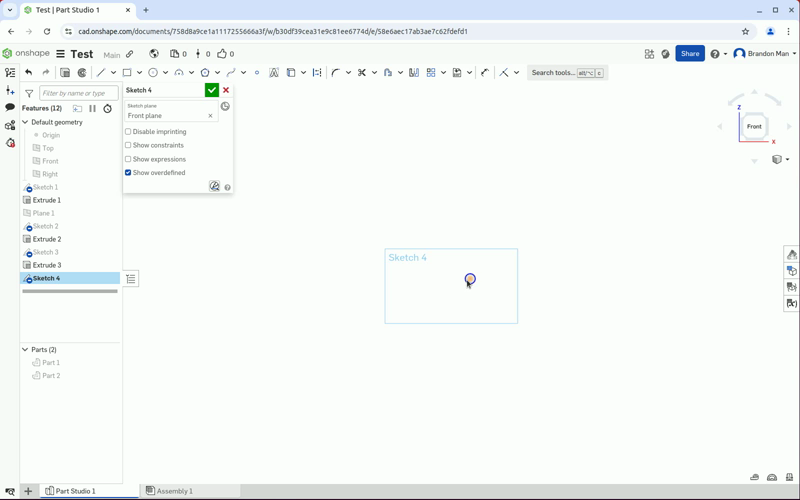
scroll(6)
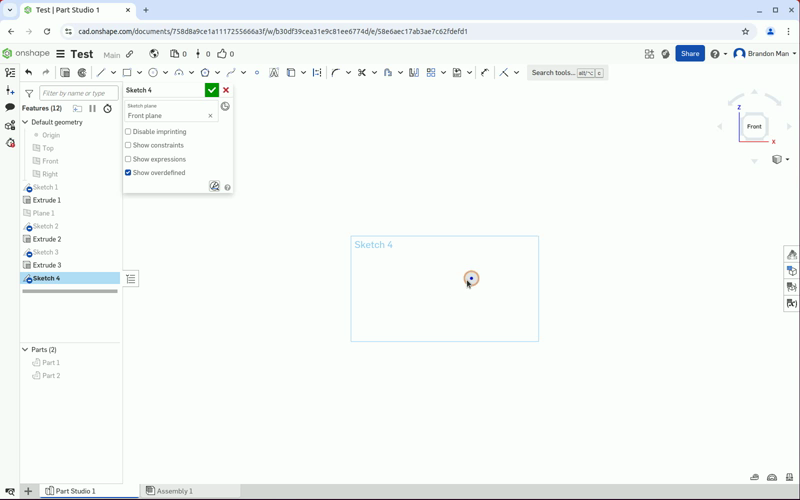
scroll(6)
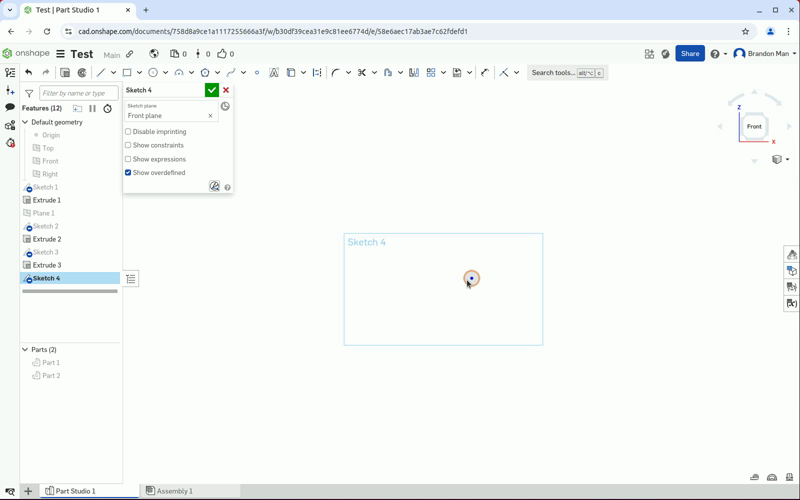
scroll(6)
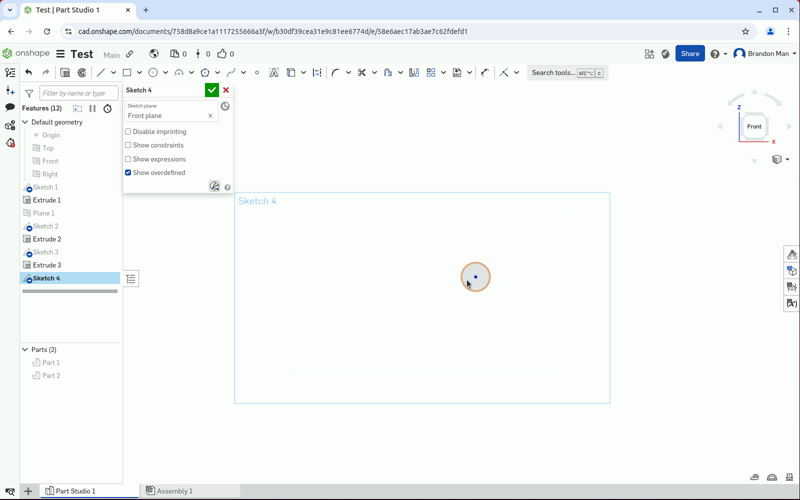
scroll(6)
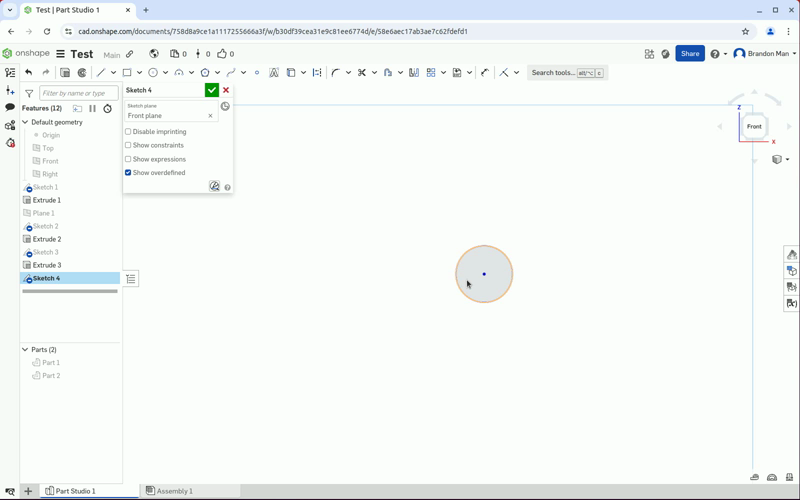
click(467, 279)
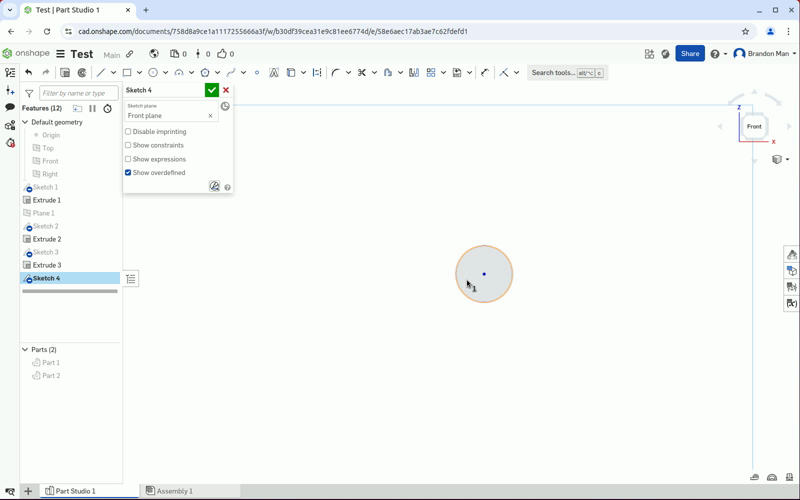
scroll(-6)
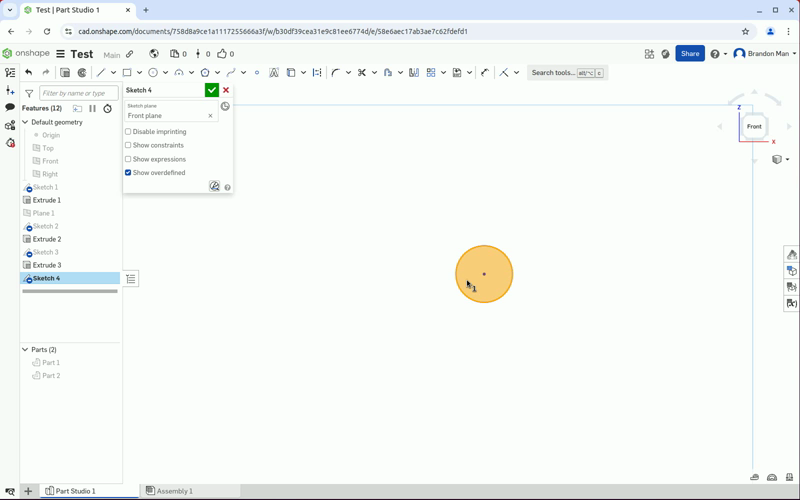
scroll(-6)
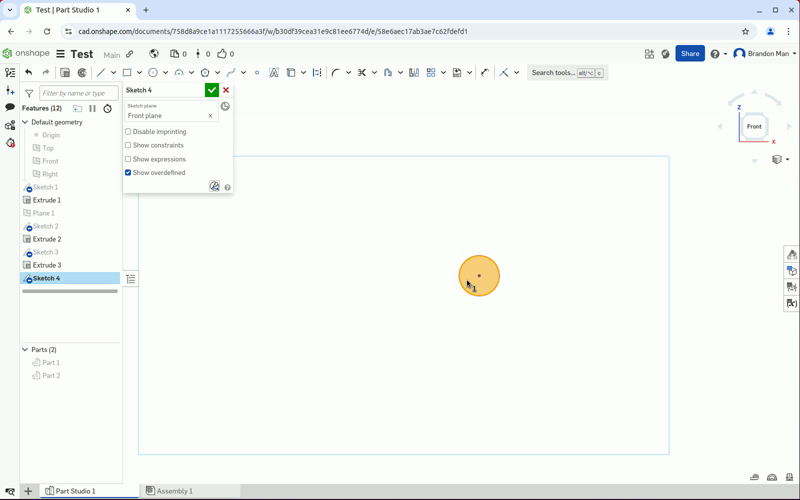
scroll(-6)
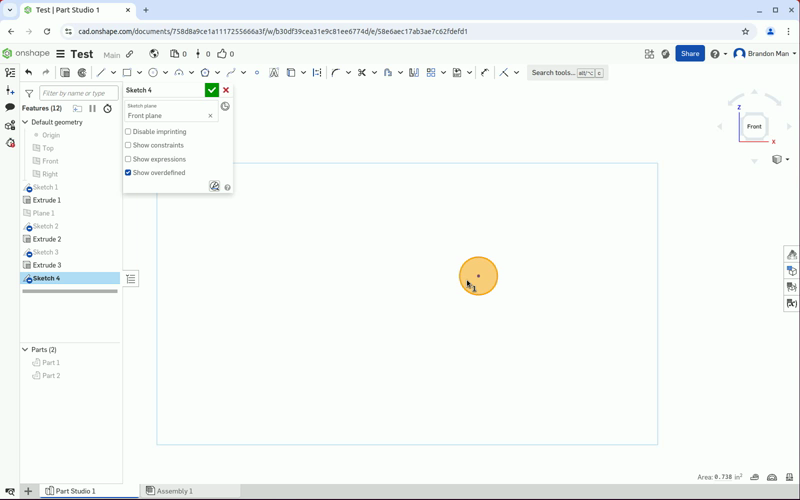
scroll(-6)
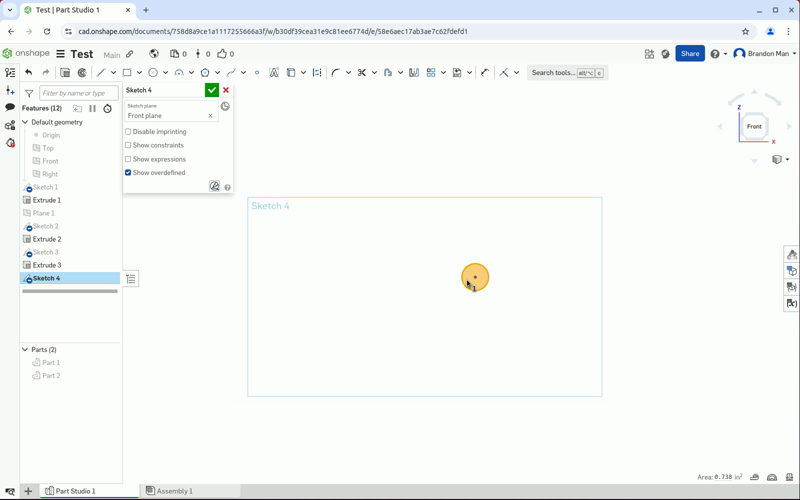
scroll(-6)
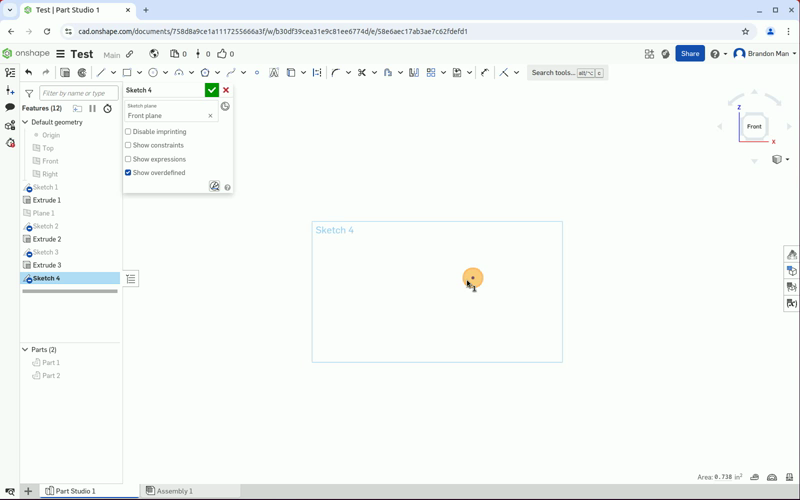
scroll(-6)
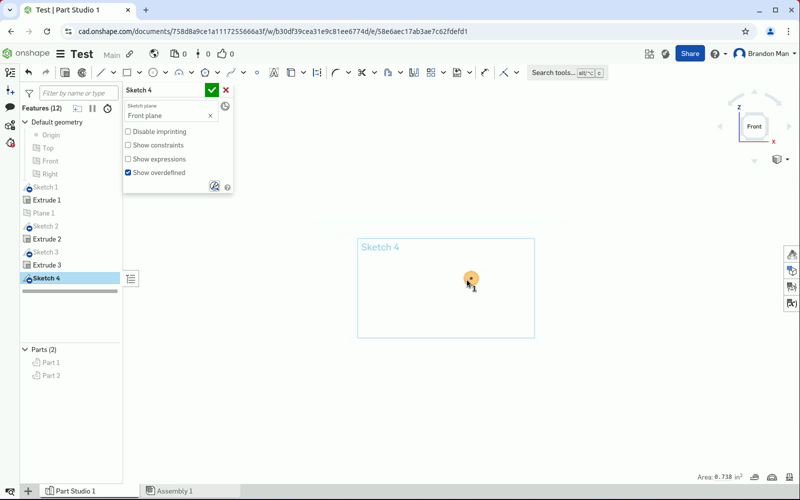
scroll(-6)
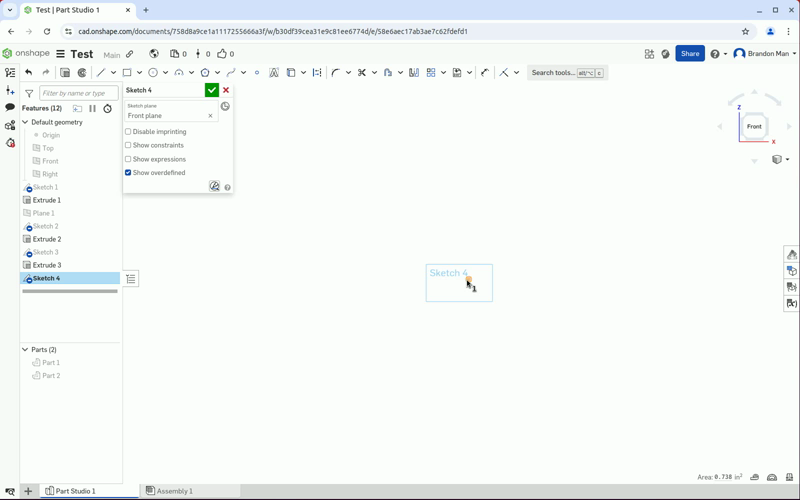
mouse_move(73, 352)
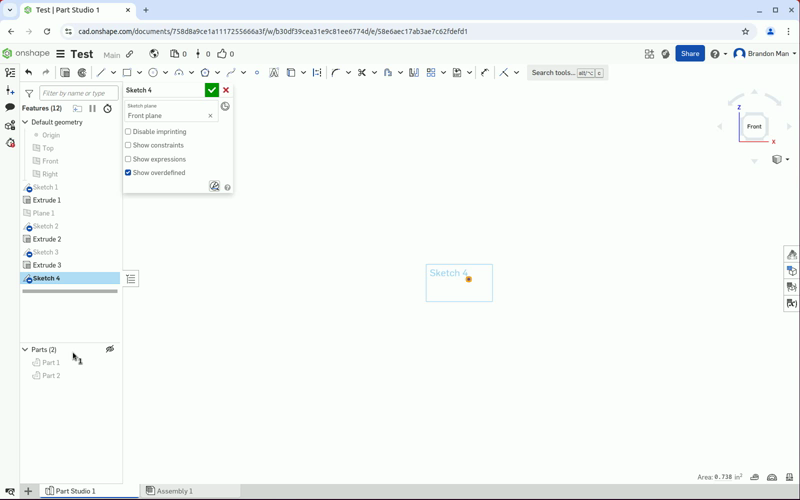
key(shift+y)
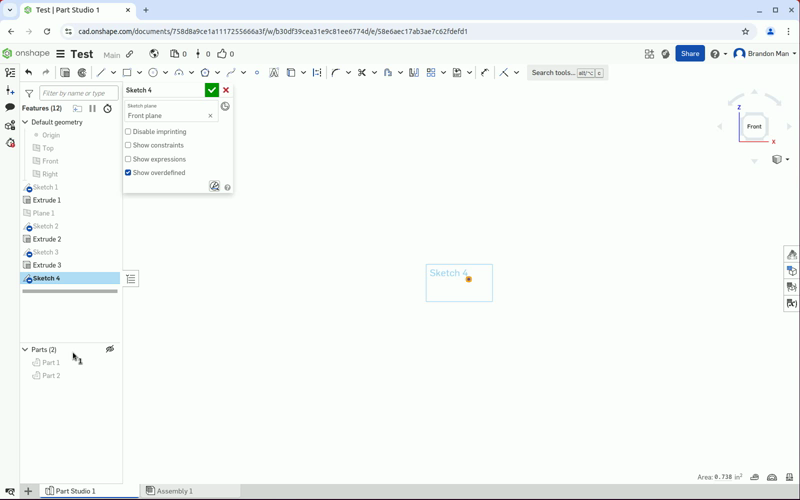
key(shift+e)
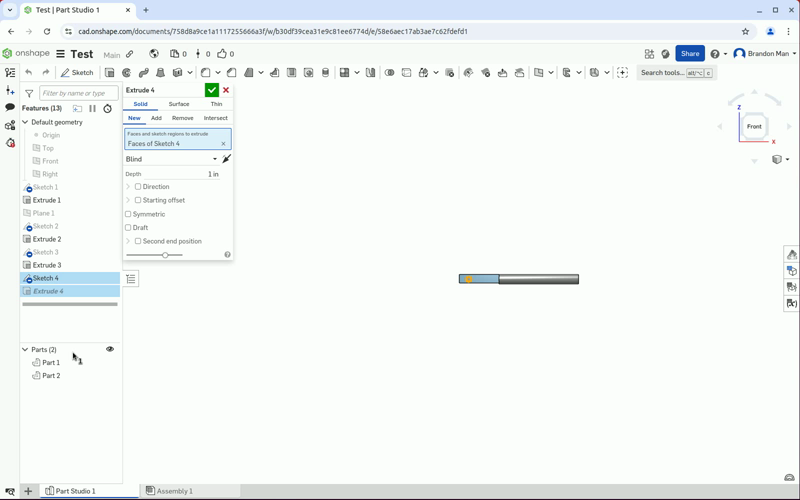
mouse_move(143, 106)
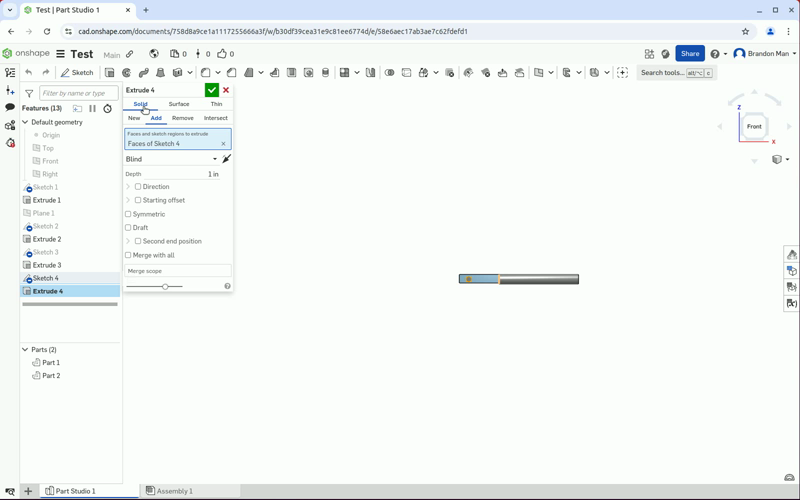
click(143, 106)
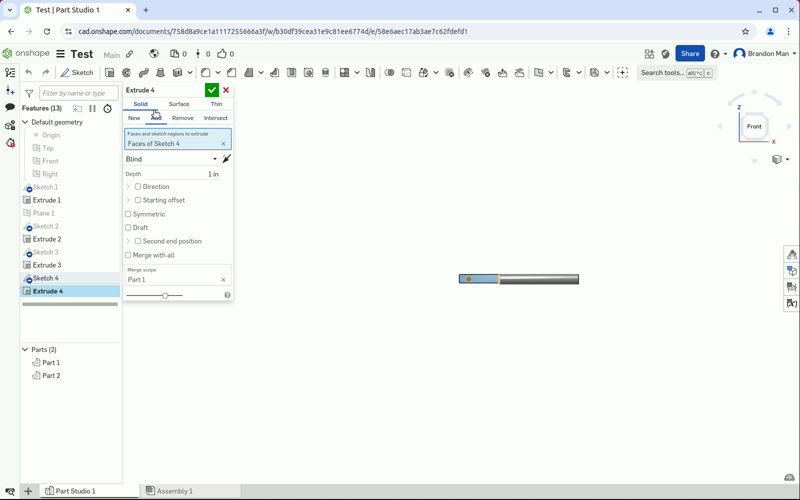
mouse_move(186, 120)
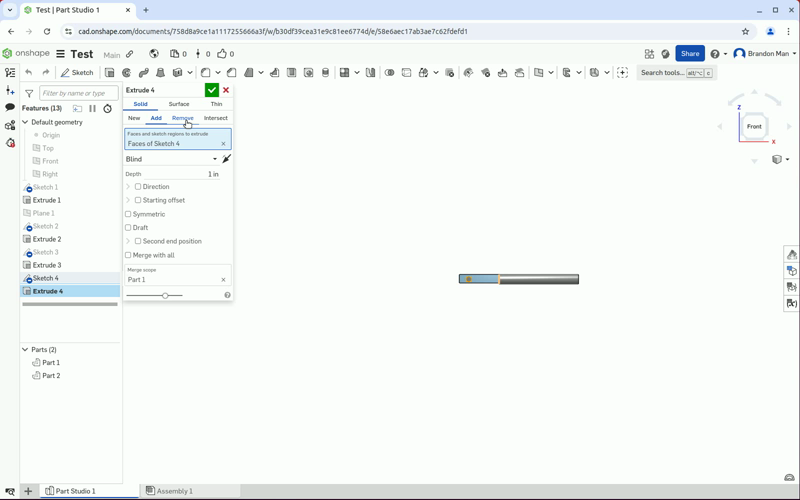
click(186, 120)
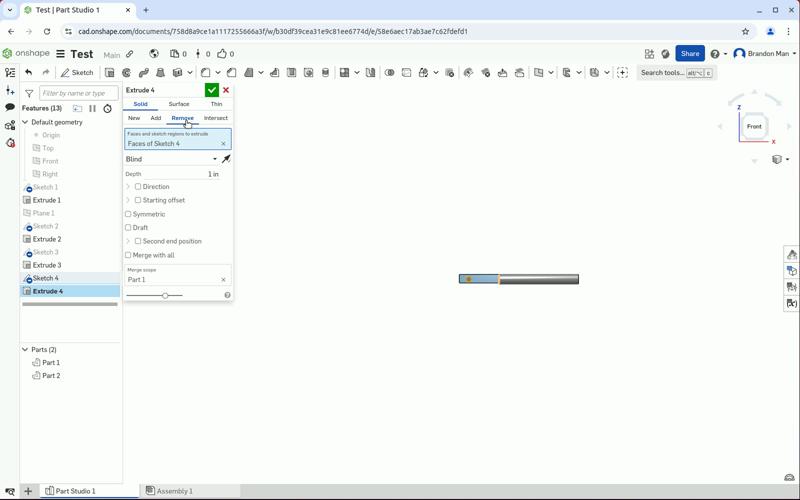
key(tab, 4)
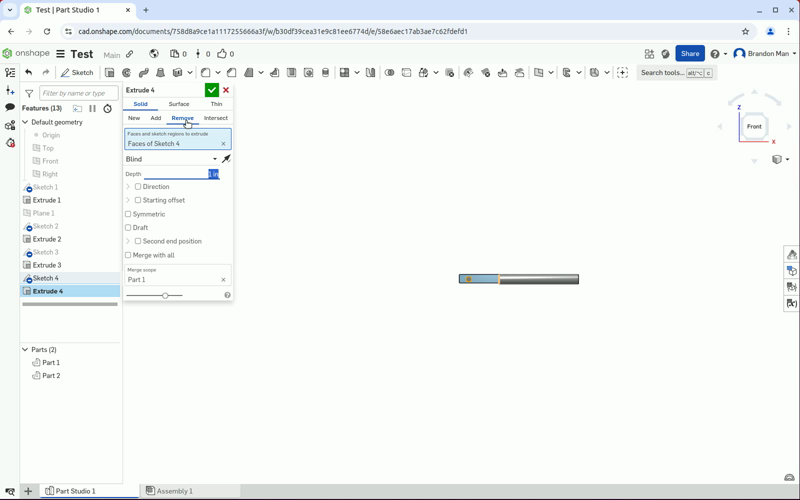
text(3.129)
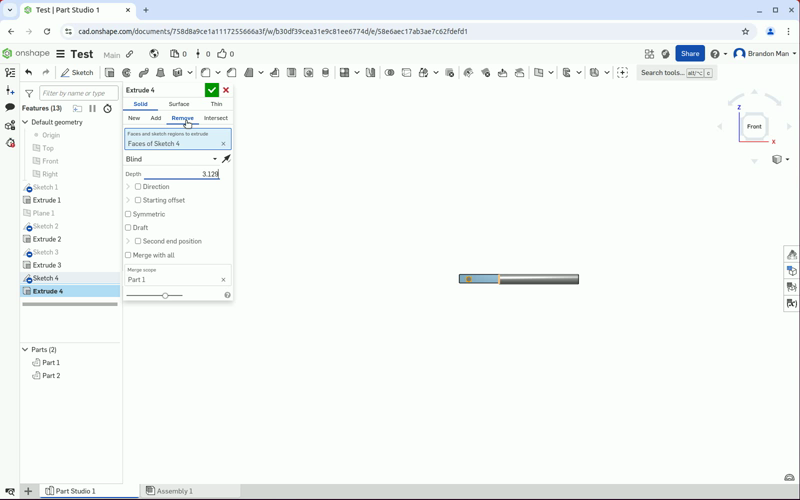
key(tab, 6)
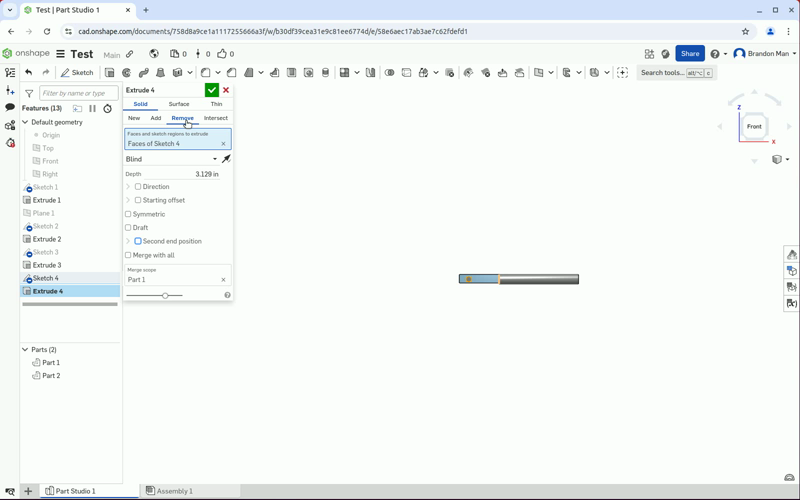
key(space)
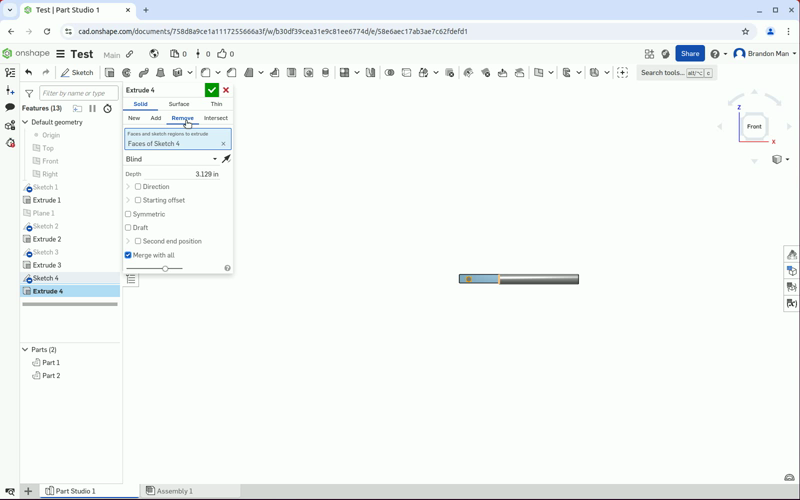
key(enter)
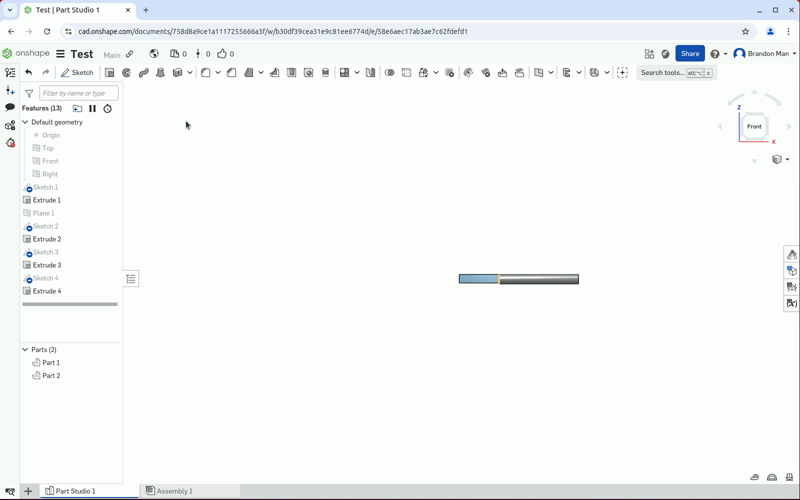
key(shift+h)
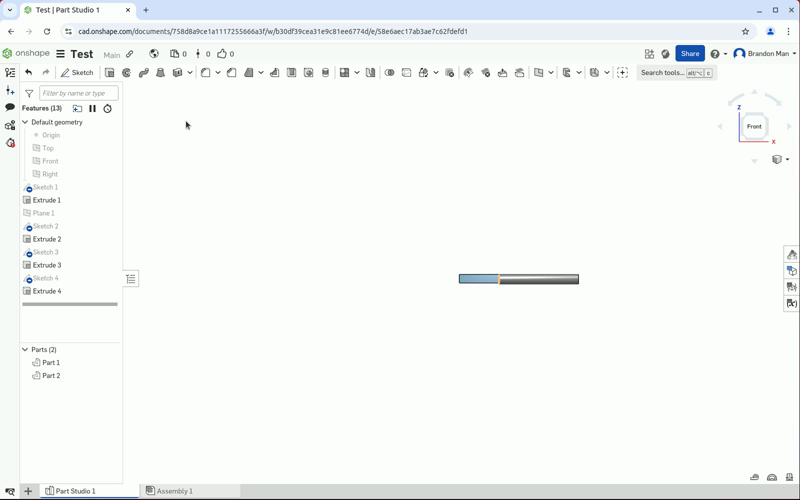
key(shift+h)
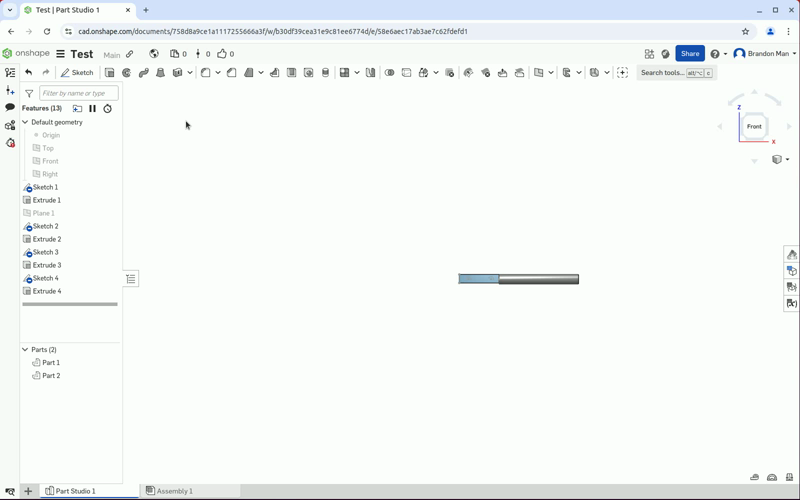
key(shift+7)
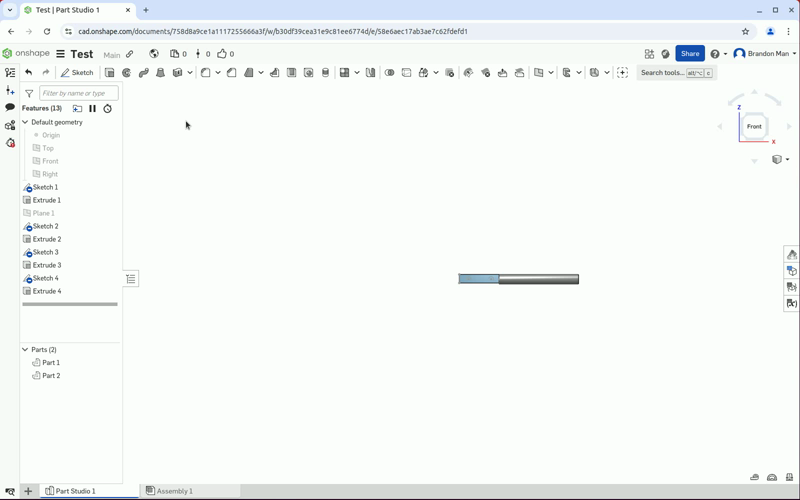
key(left, 2)
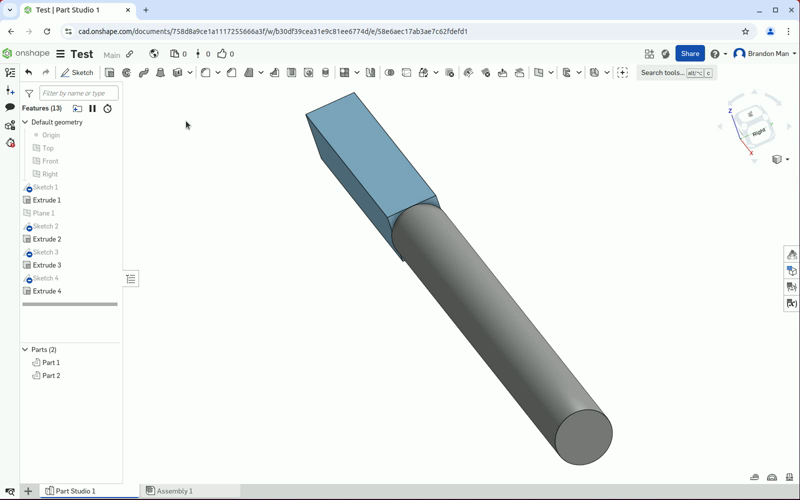
key(down, 2)
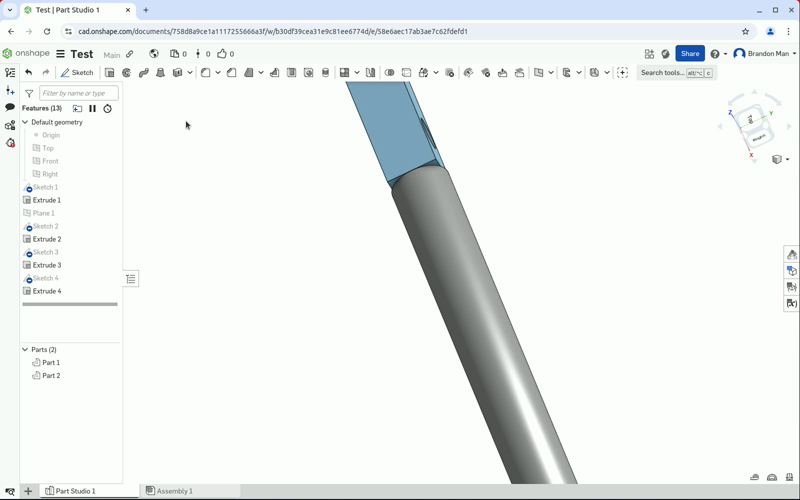
key(up, 2)
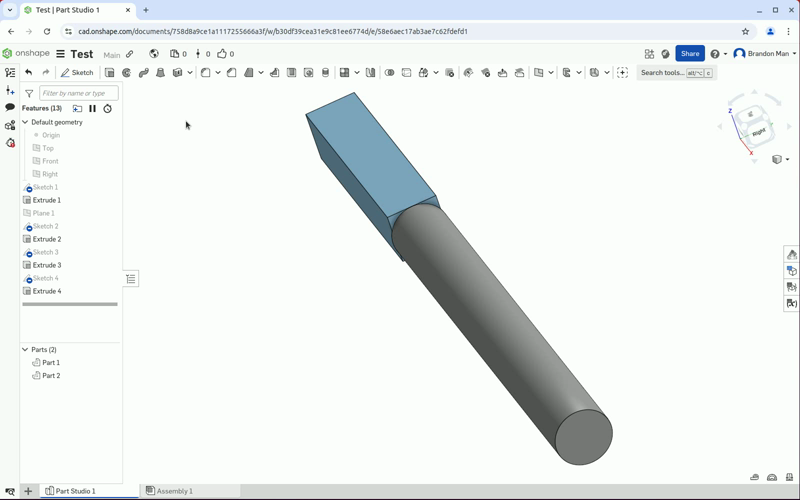
key(right, 2)
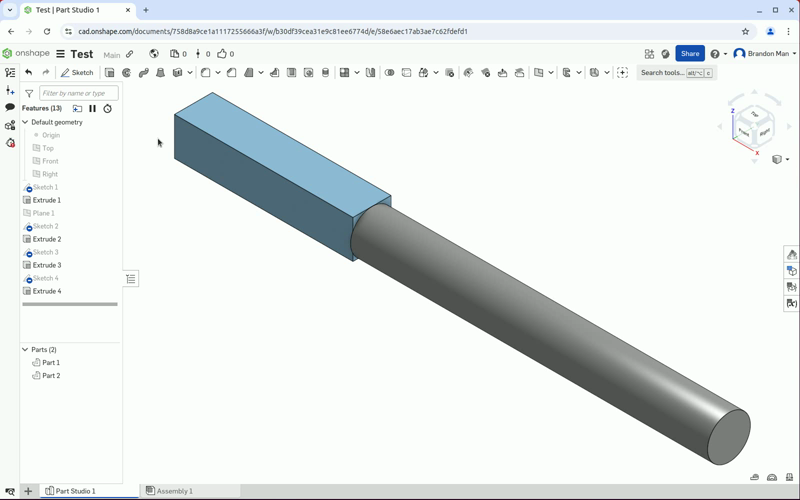
mouse_move(73, 189)
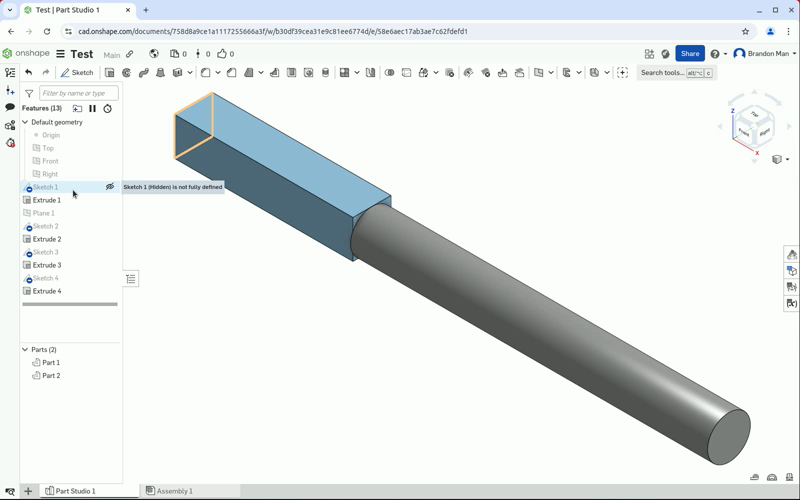
click(73, 189)